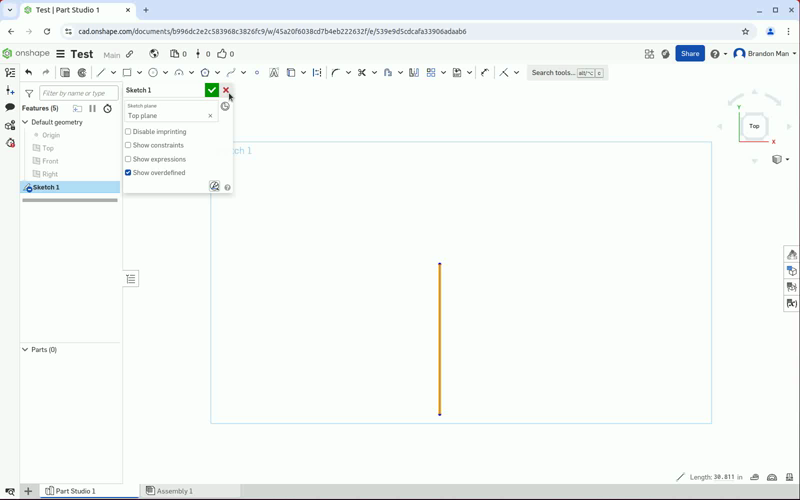
key(shift+h)
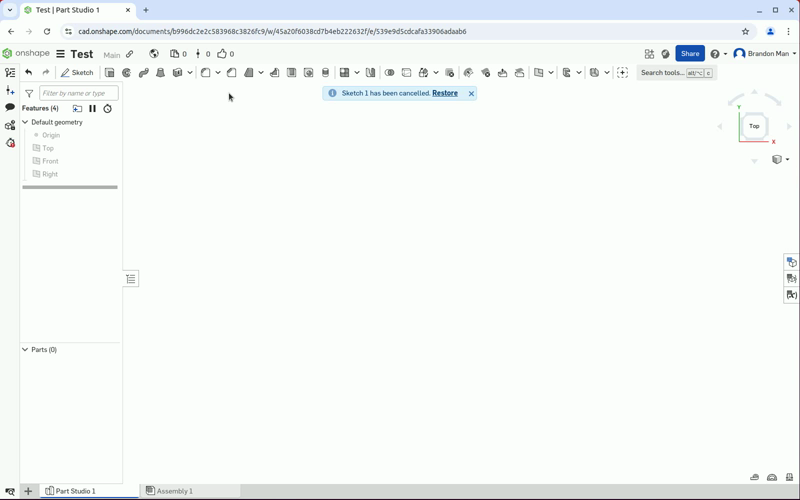
mouse_move(73, 352)
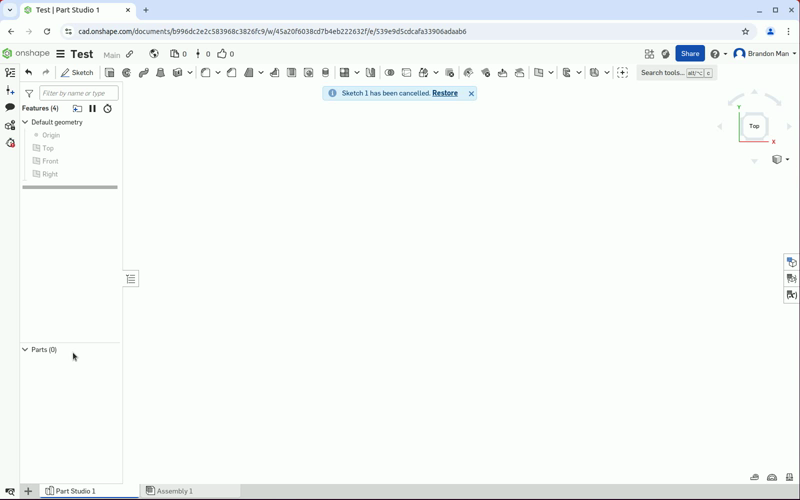
key(y)
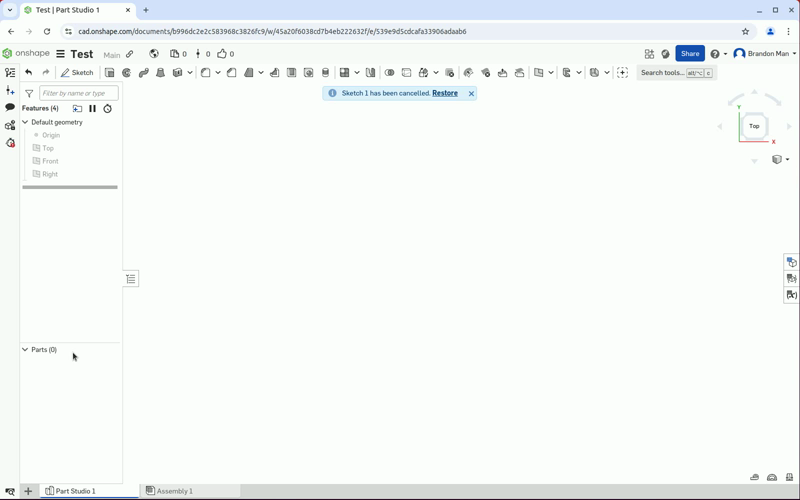
key(shift+p)
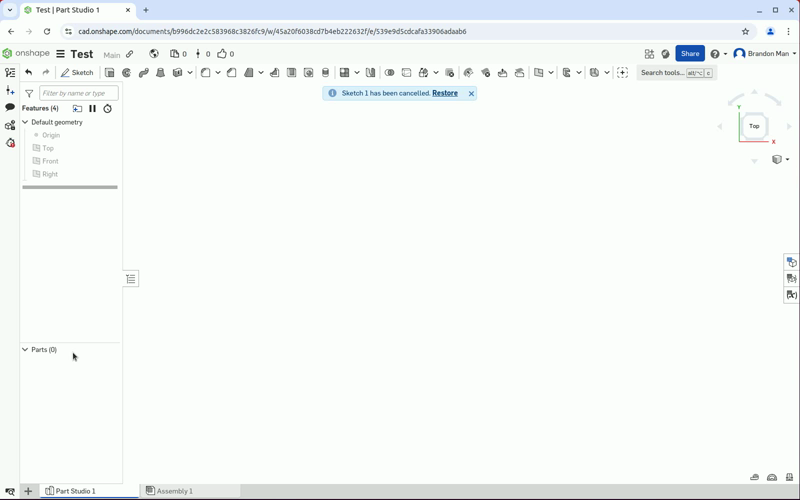
key(space)
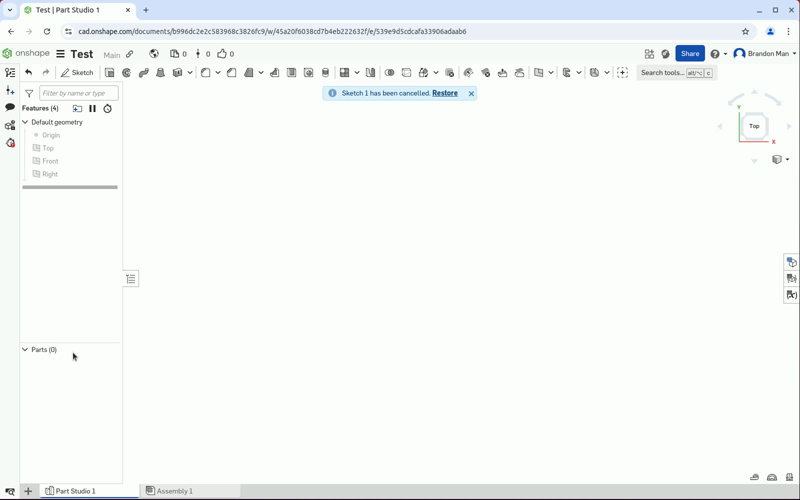
key_down(shift)
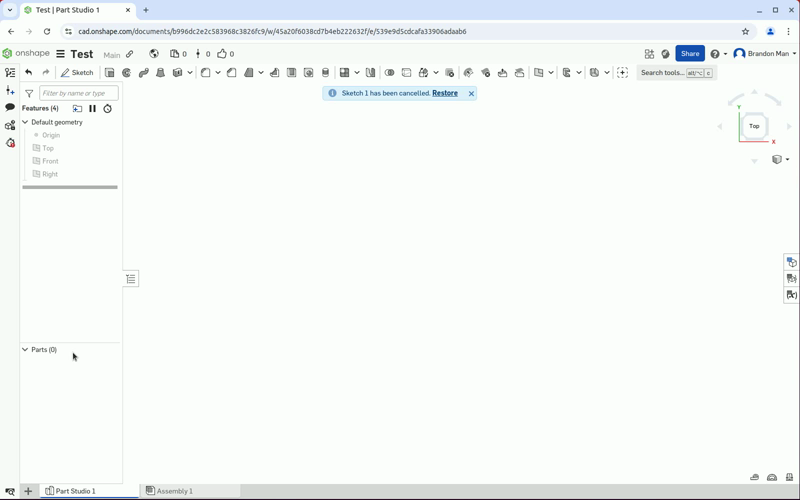
key(up)
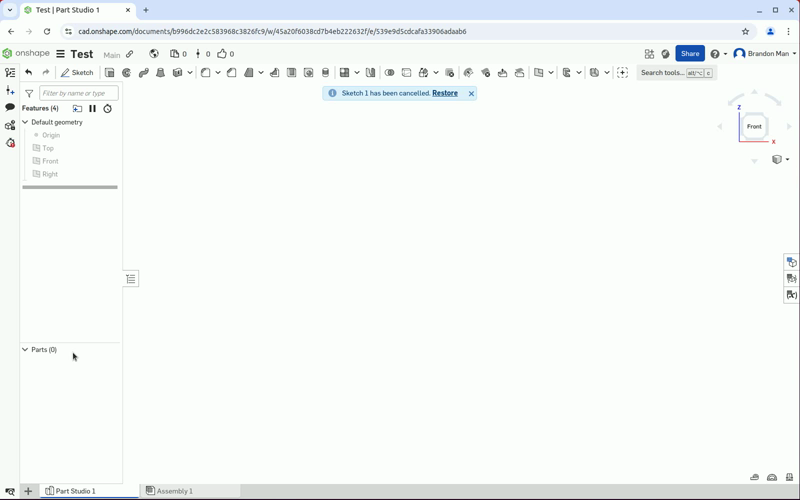
key_up(shift)
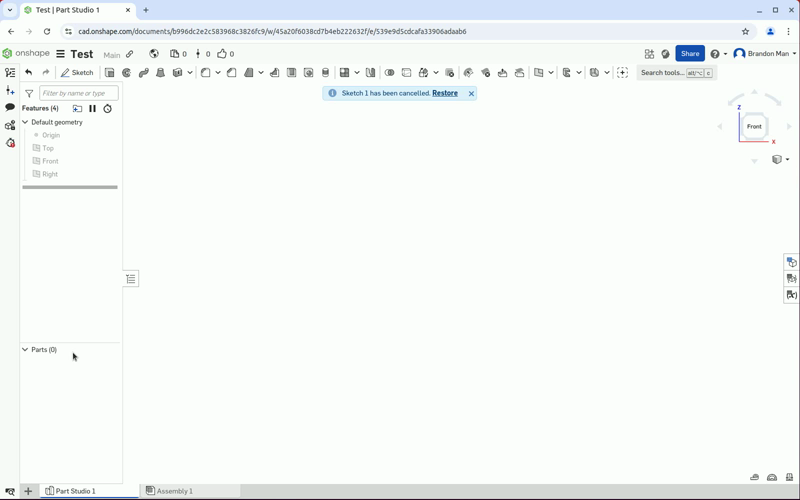
mouse_move(73, 352)
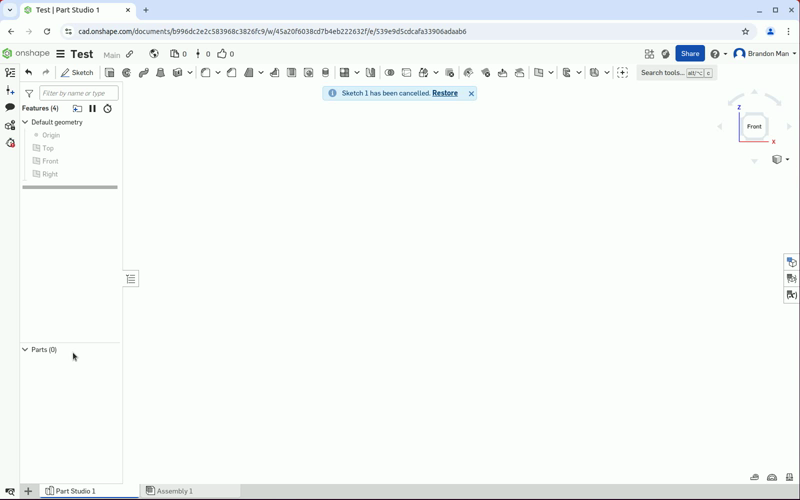
key(shift+y)
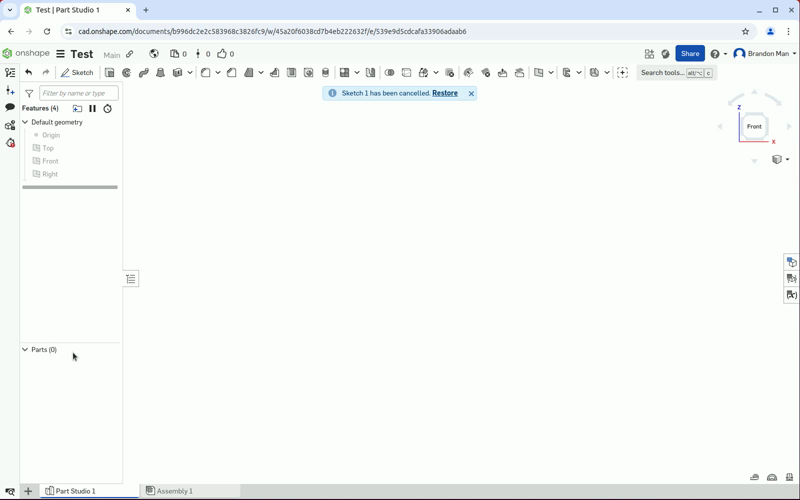
key(shift+s)
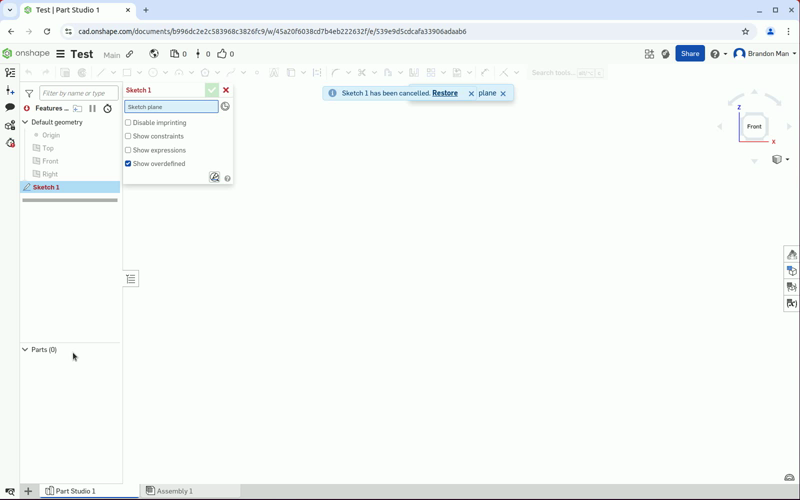
mouse_move(73, 163)
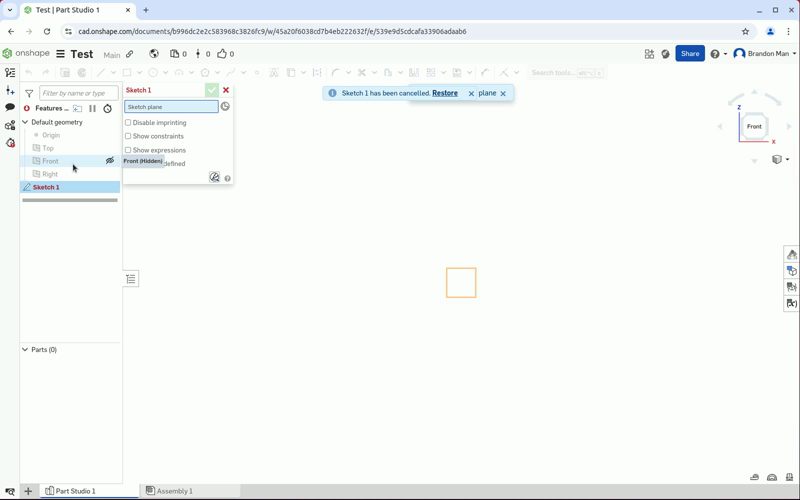
click(73, 163)
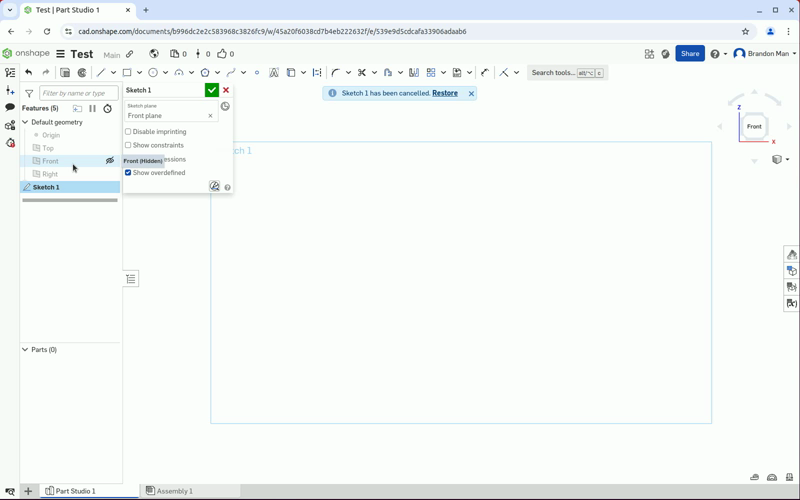
mouse_move(73, 352)
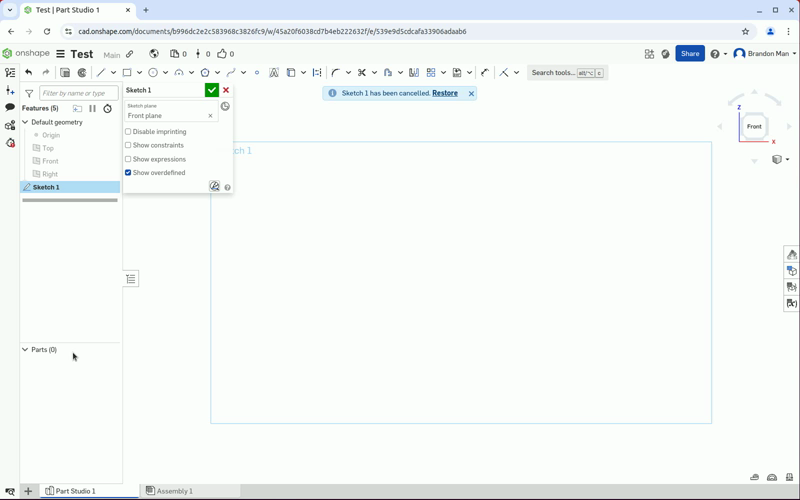
key(y)
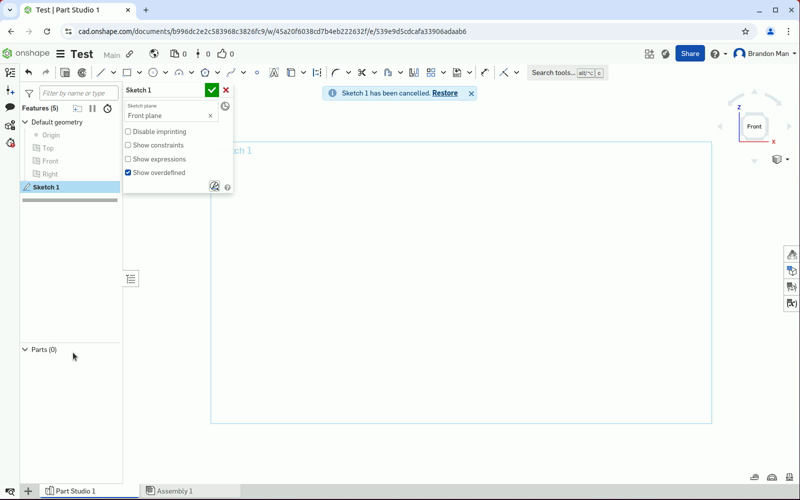
key(l)
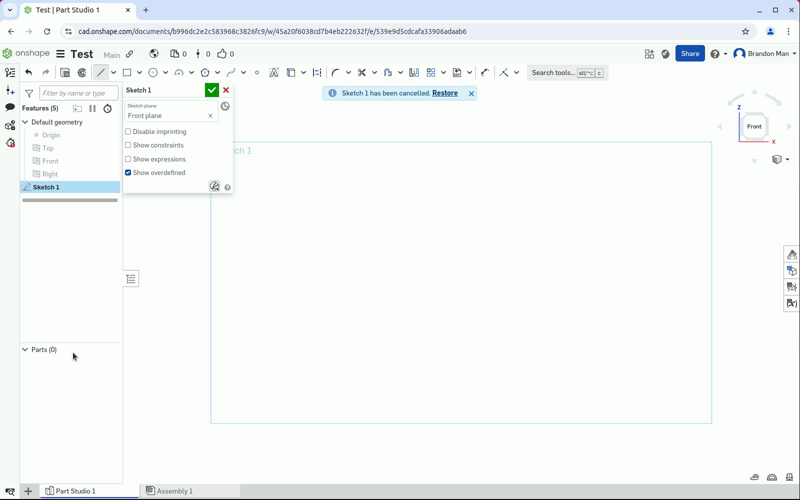
key_down(shift)
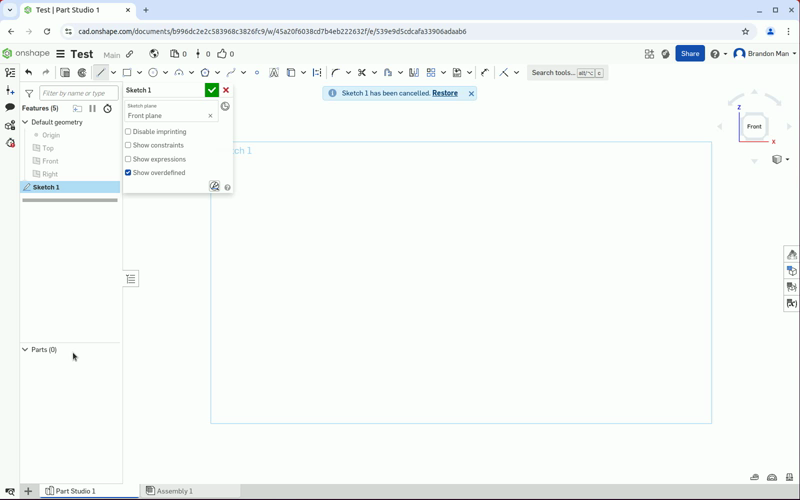
mouse_move(513, 285)
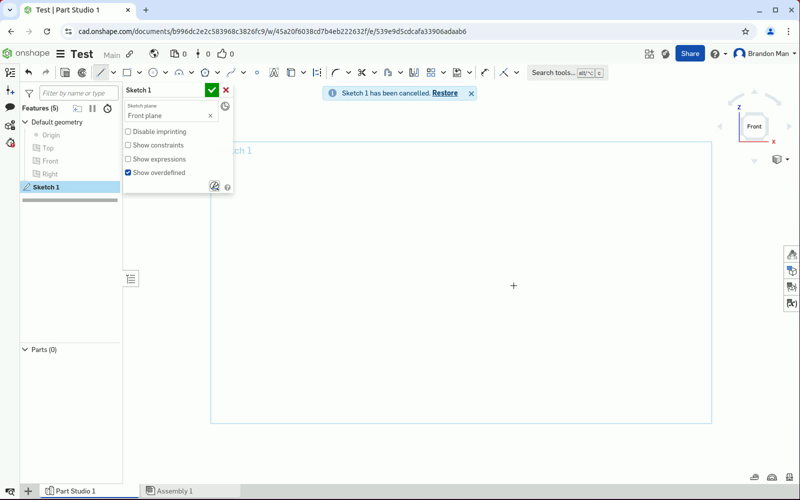
click(513, 285)
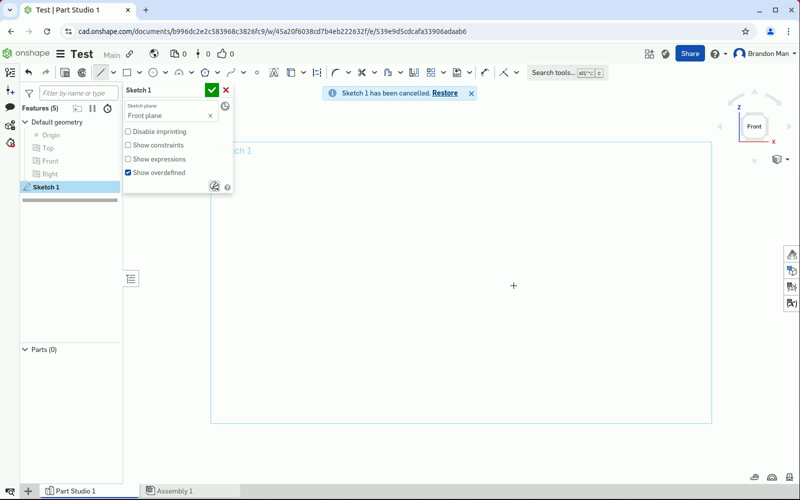
key_up(shift)
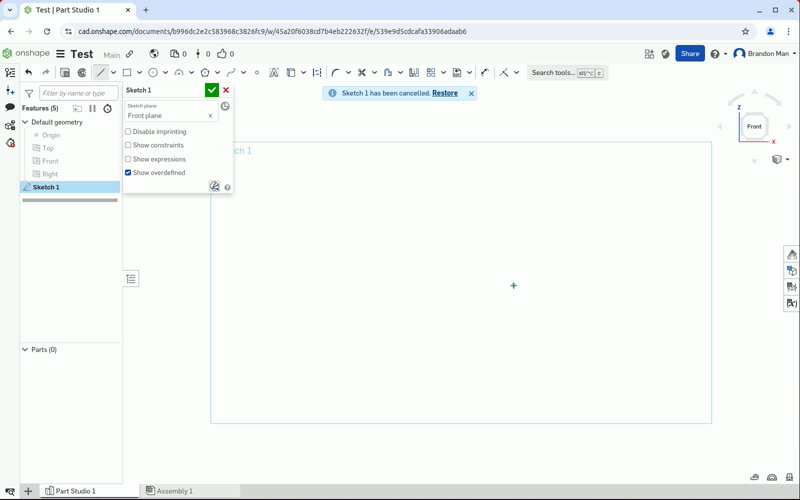
key_down(shift)
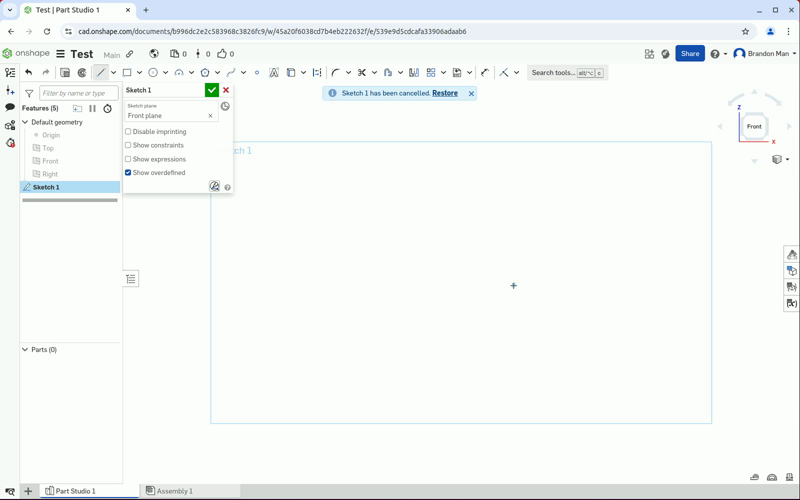
mouse_move(543, 285)
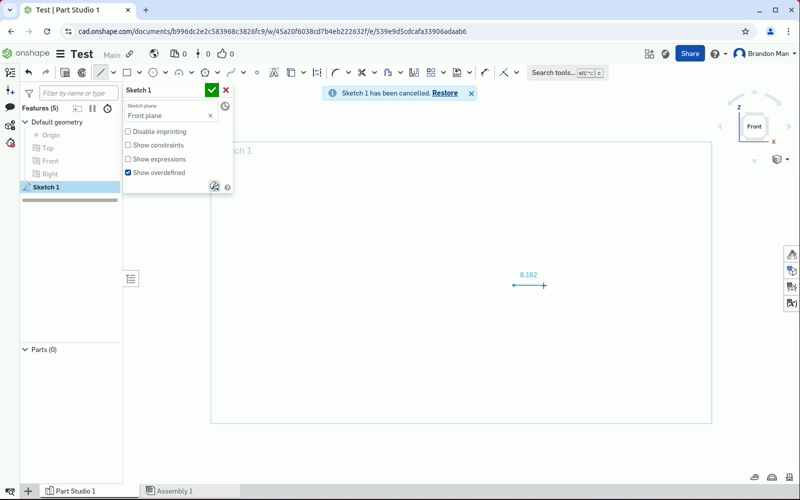
mouse_move(528, 285)
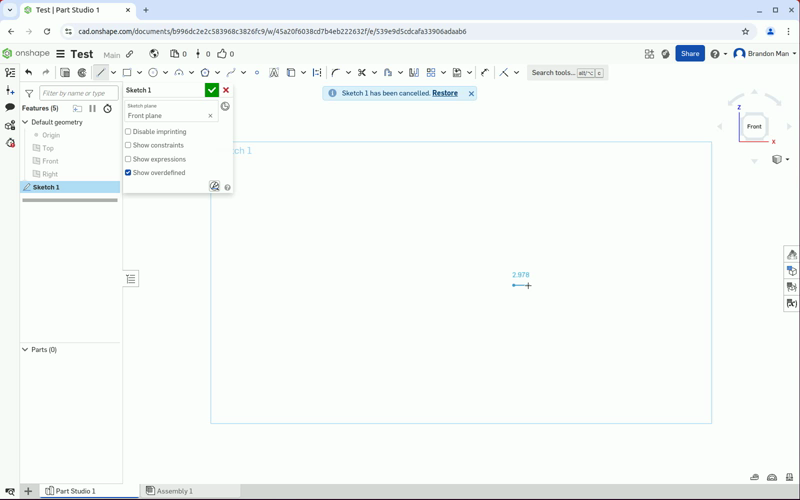
click(528, 285)
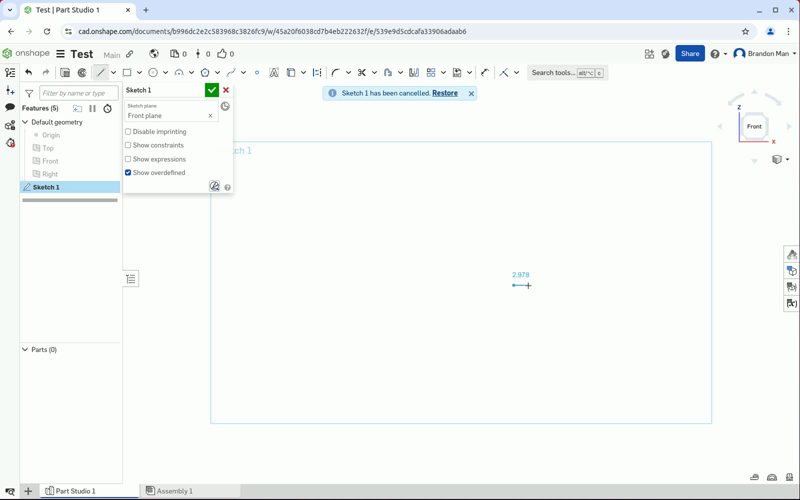
key_up(shift)
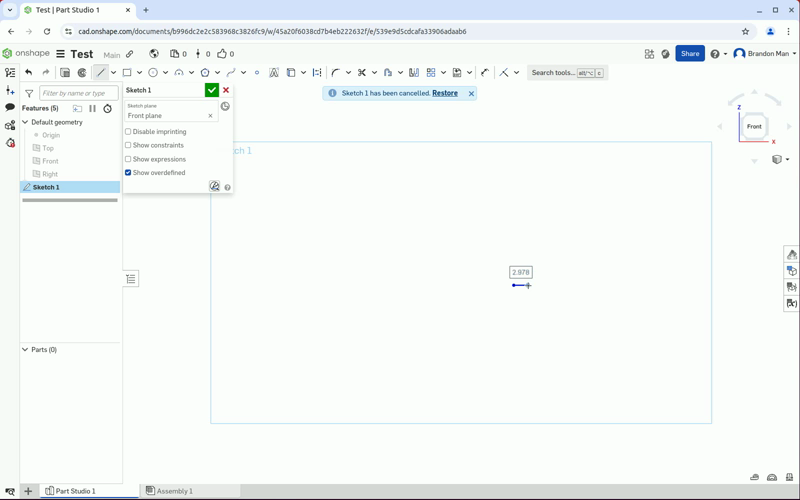
key_down(shift)
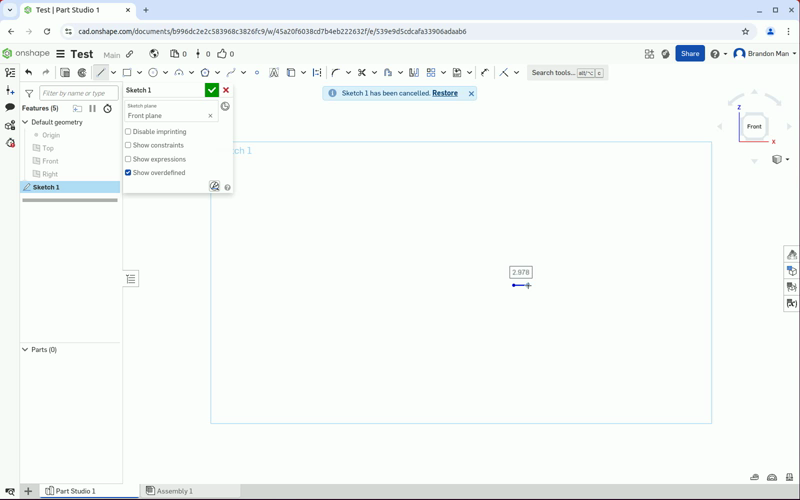
mouse_move(558, 285)
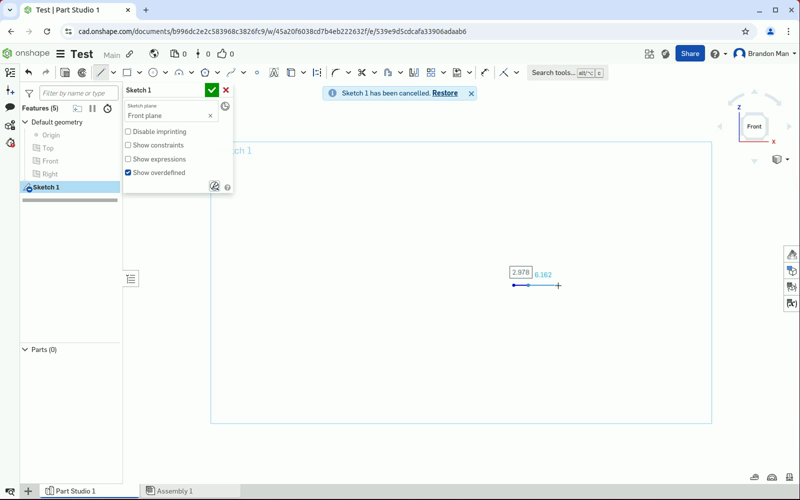
mouse_move(543, 256)
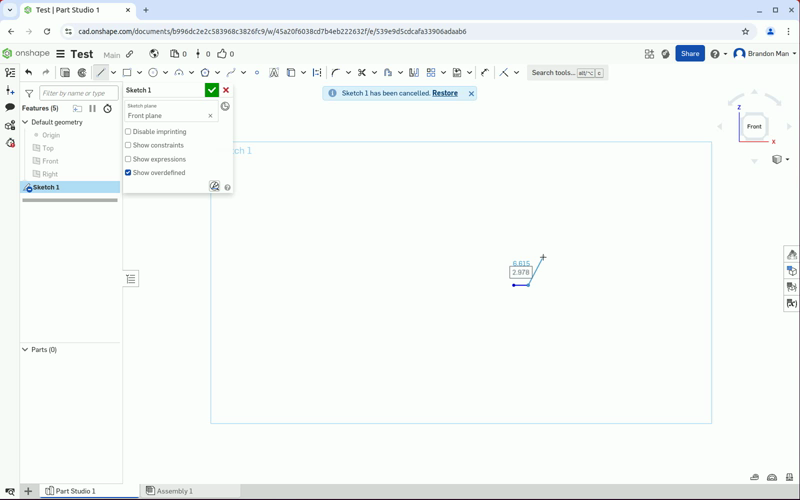
click(543, 256)
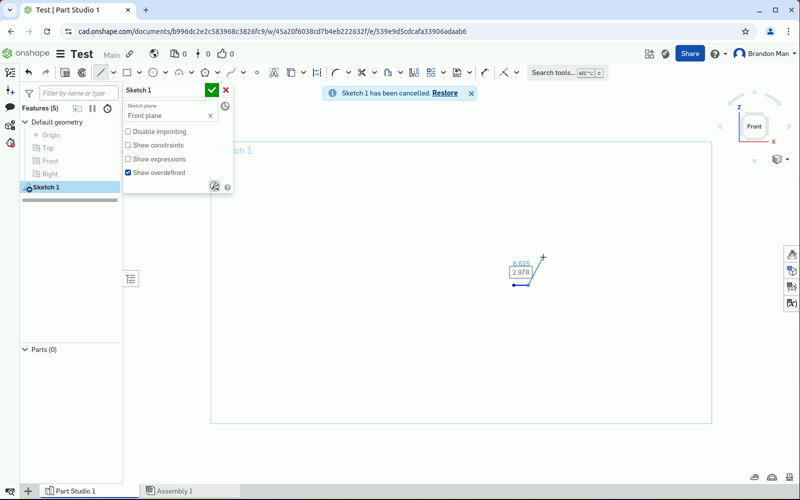
key_up(shift)
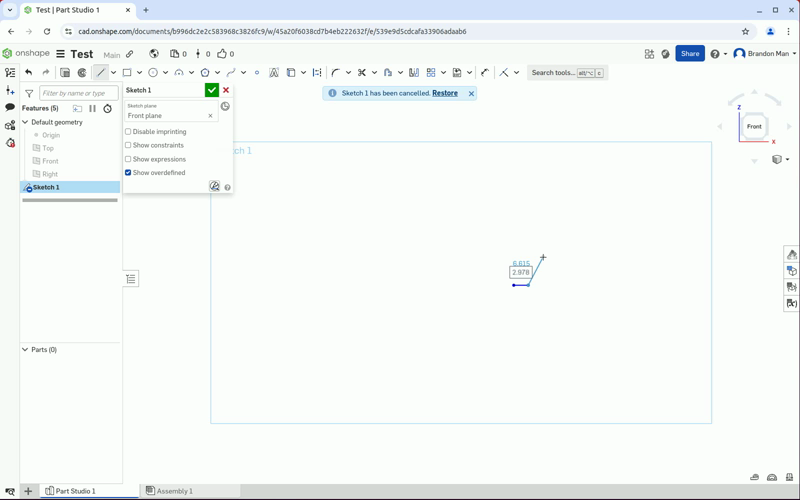
key_down(shift)
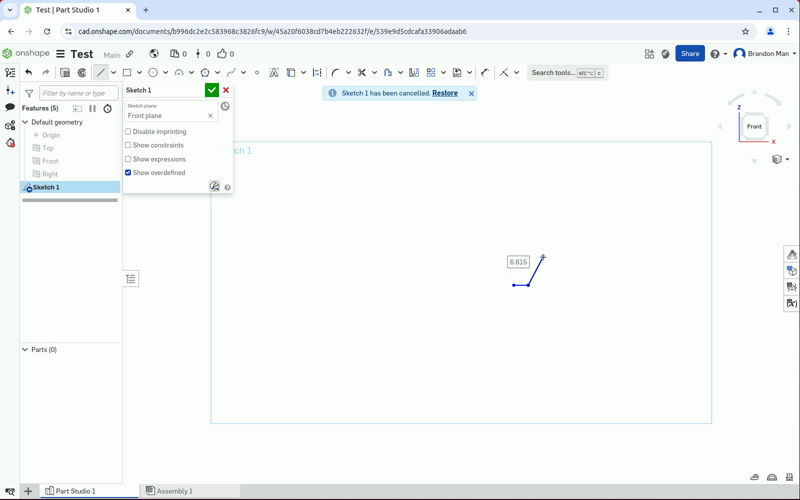
mouse_move(573, 256)
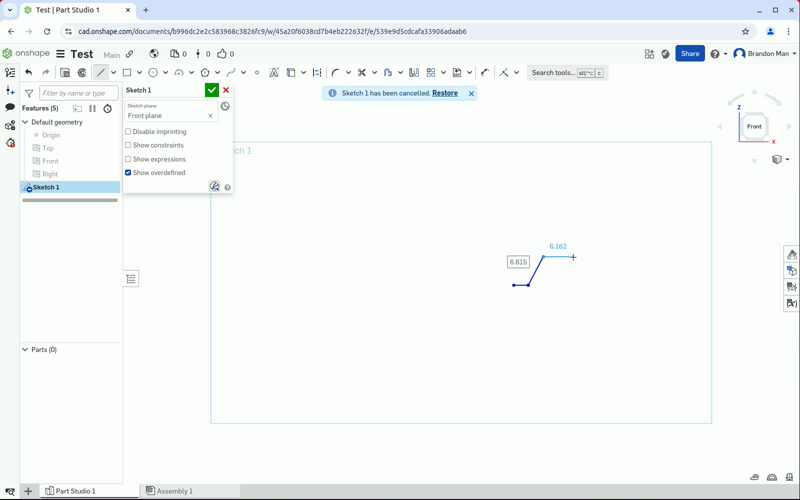
mouse_move(559, 285)
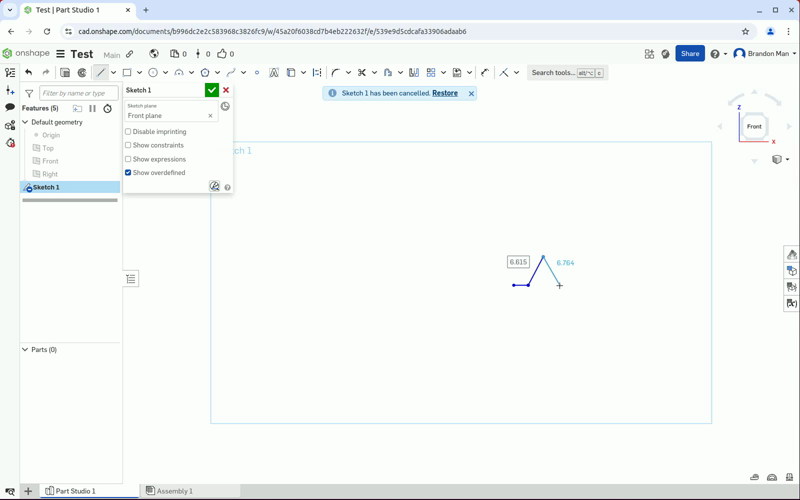
click(559, 285)
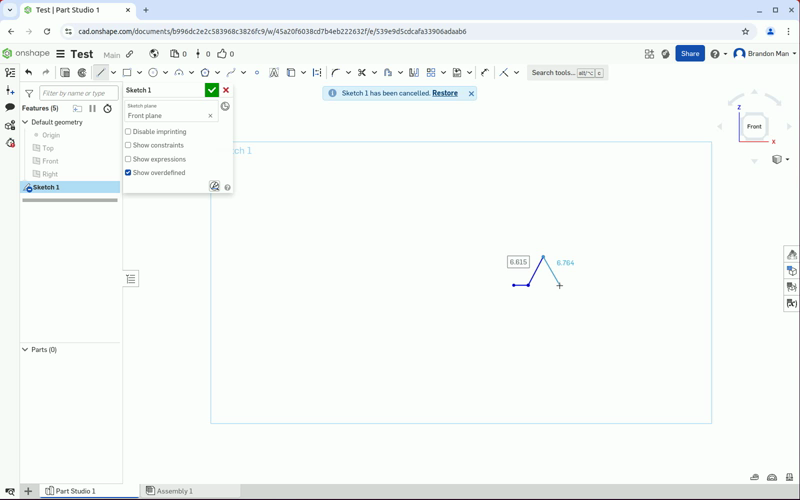
key_up(shift)
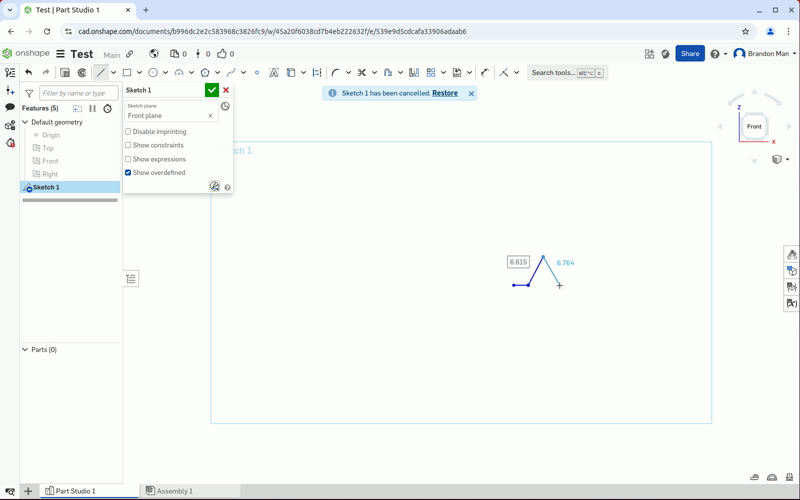
key_down(shift)
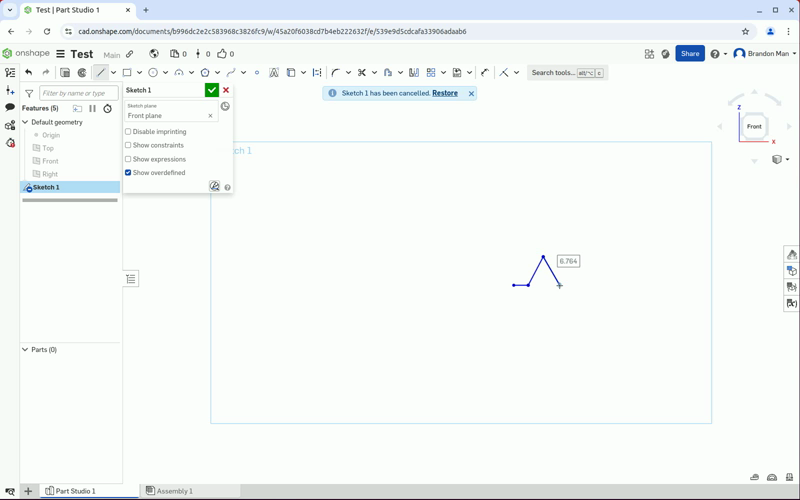
mouse_move(589, 285)
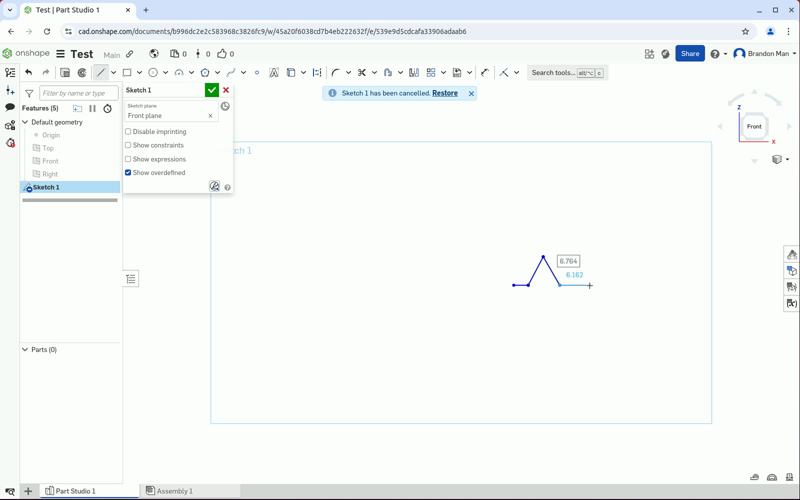
mouse_move(573, 285)
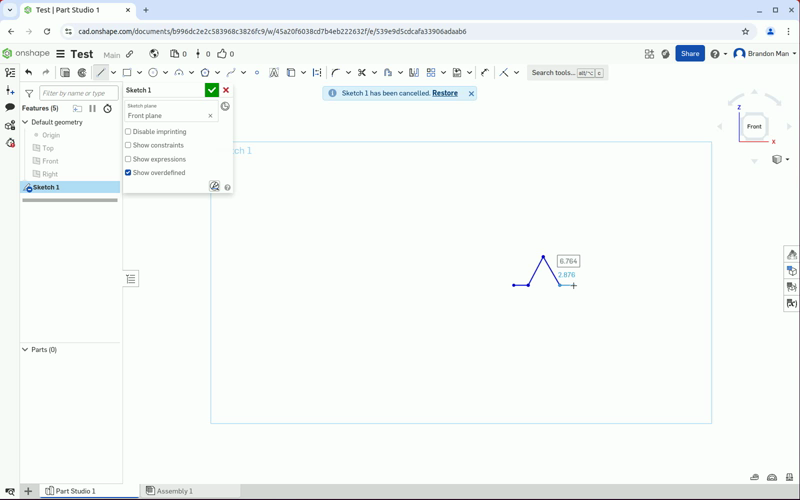
click(573, 285)
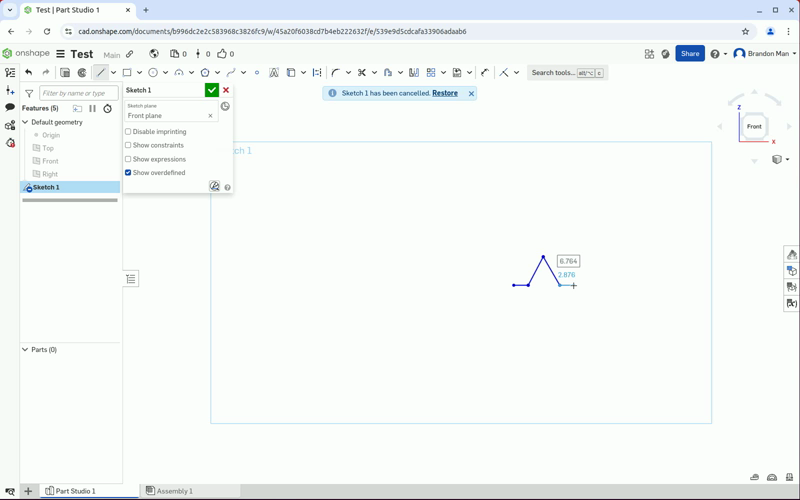
key_up(shift)
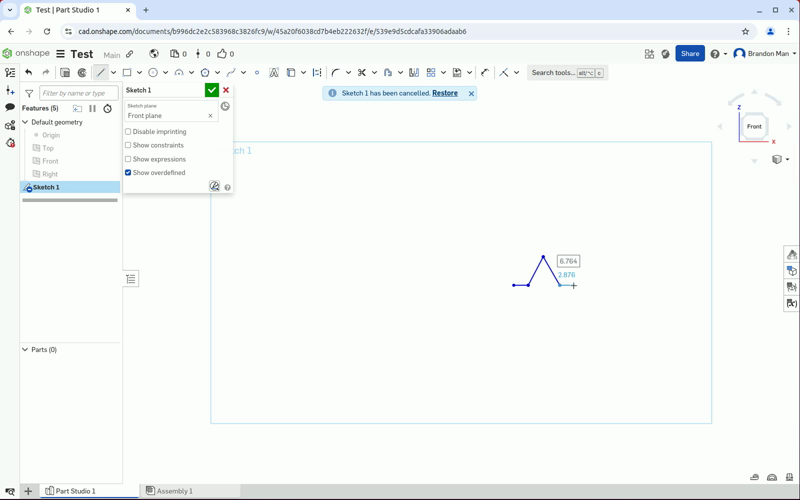
key_down(shift)
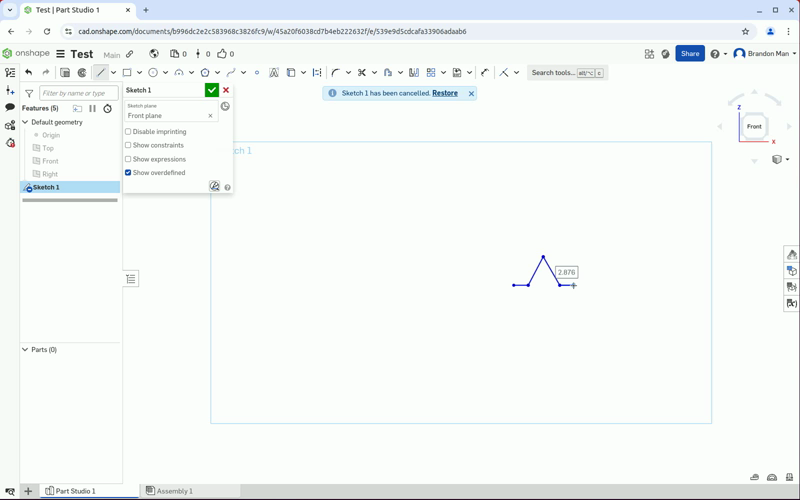
mouse_move(573, 209)
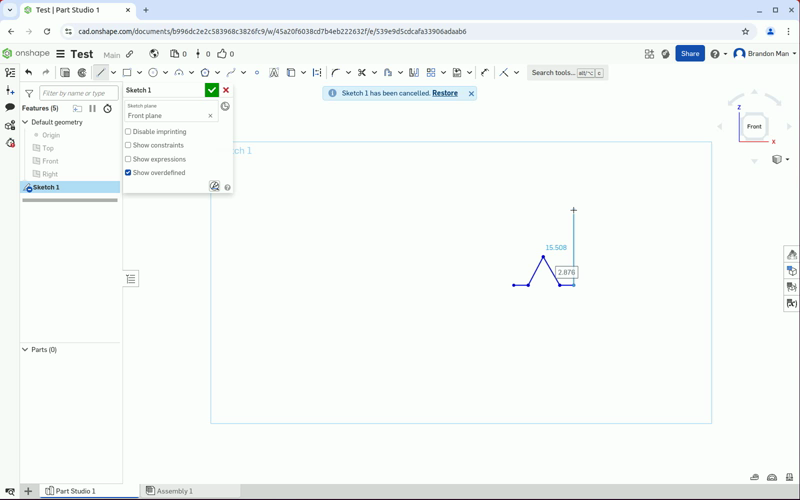
click(573, 209)
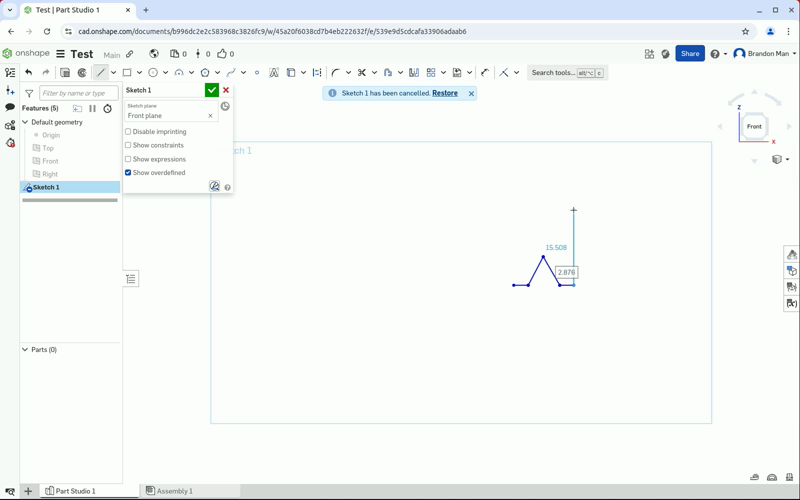
key_up(shift)
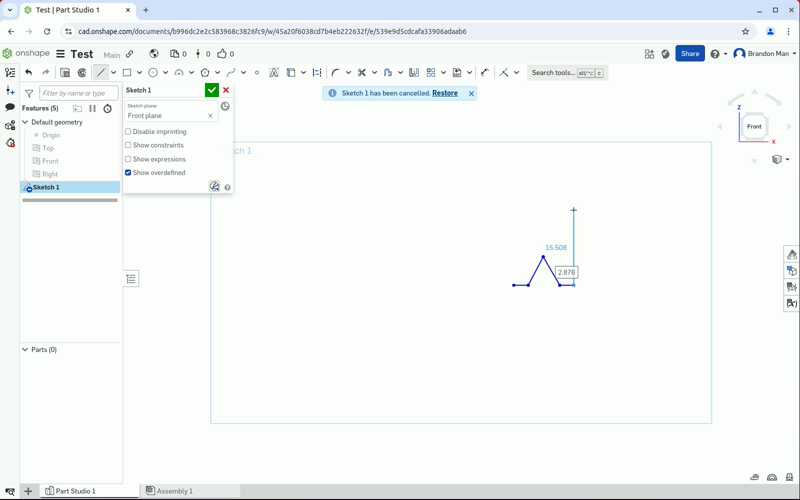
key_down(shift)
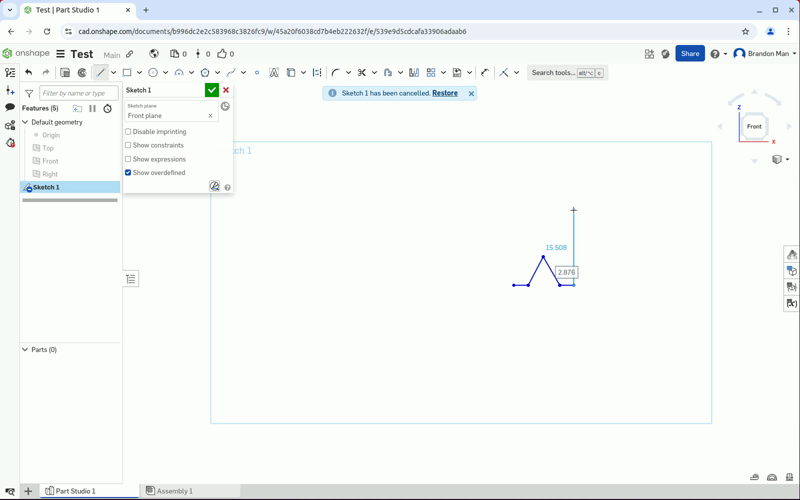
mouse_move(589, 209)
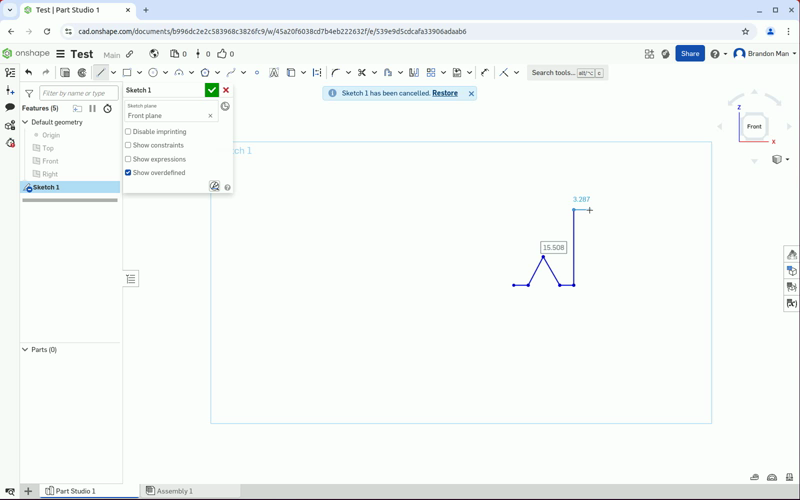
mouse_move(559, 209)
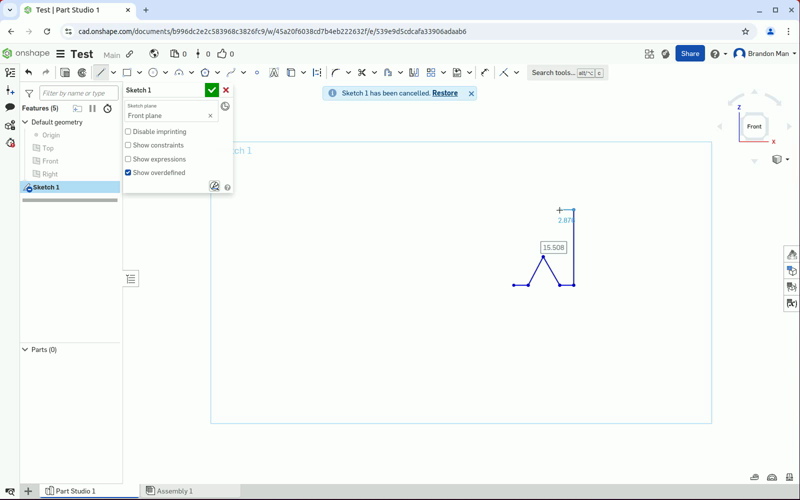
click(559, 209)
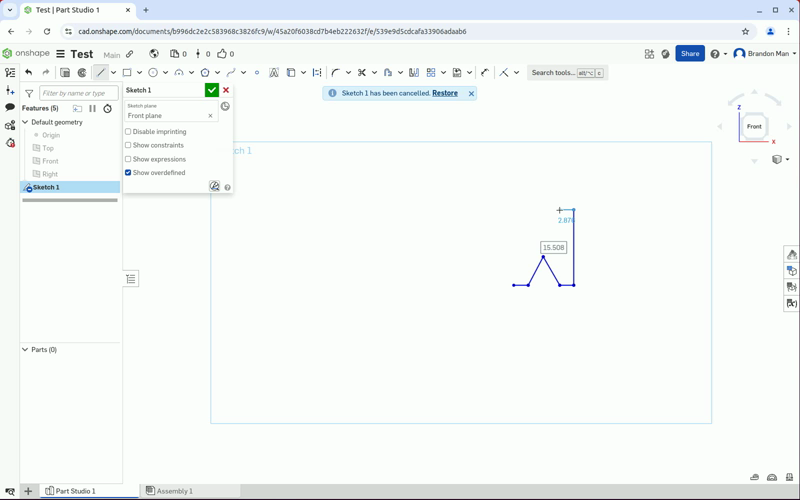
key_up(shift)
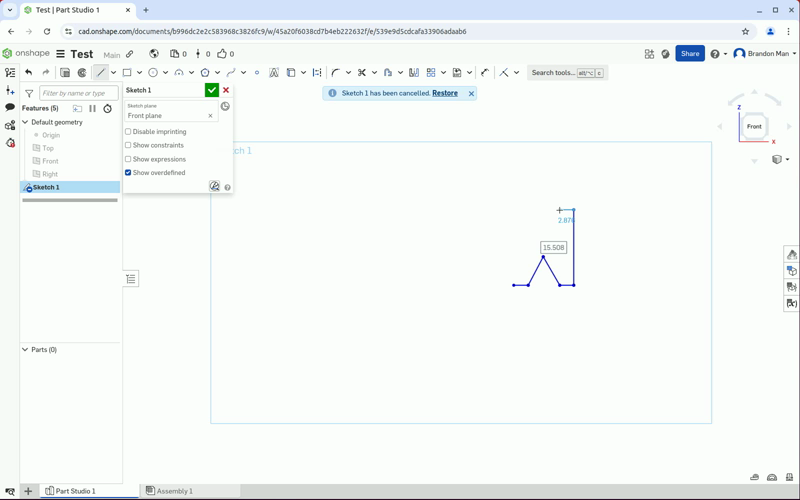
key_down(shift)
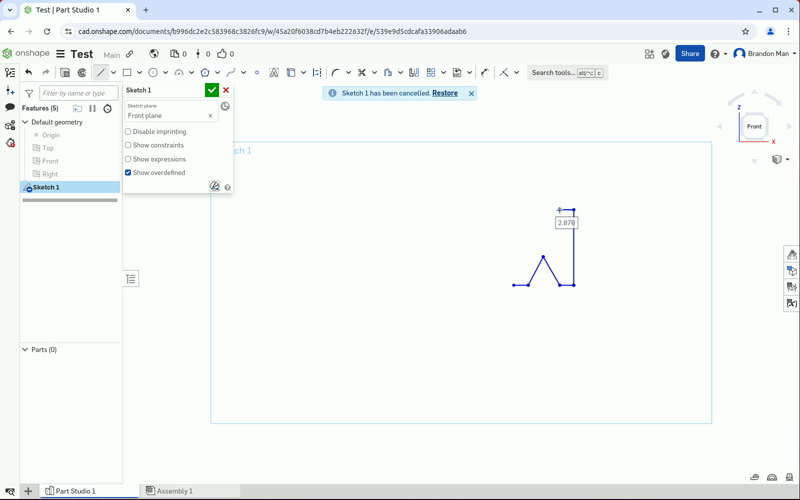
mouse_move(589, 209)
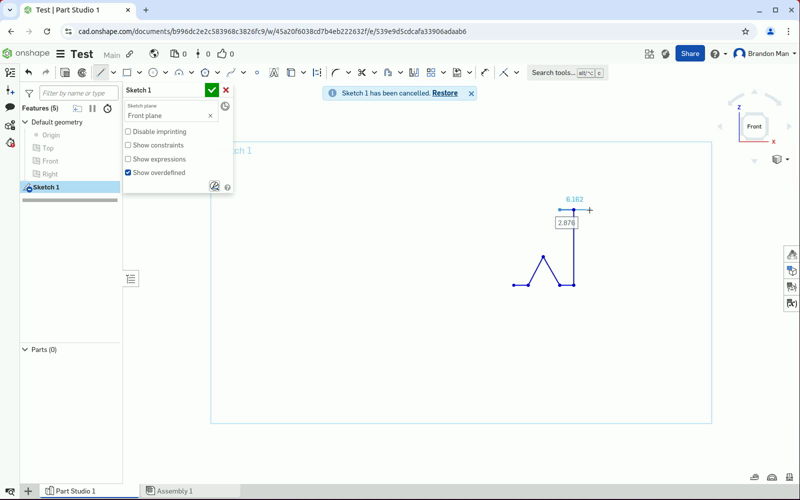
mouse_move(552, 243)
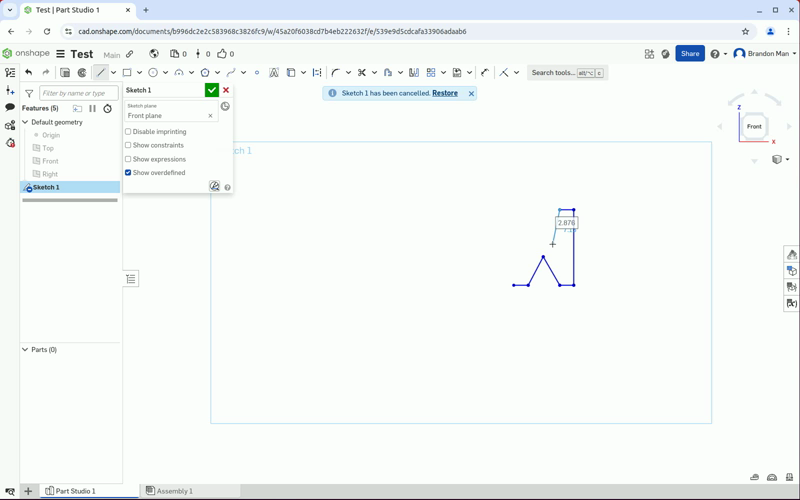
click(552, 243)
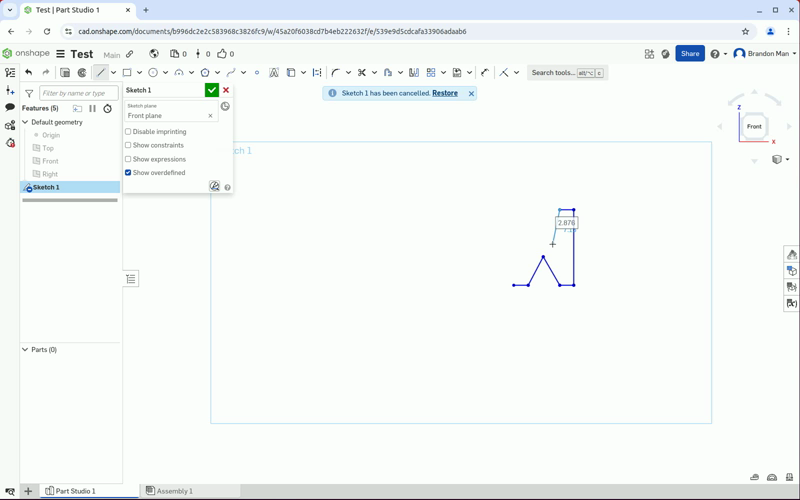
key_up(shift)
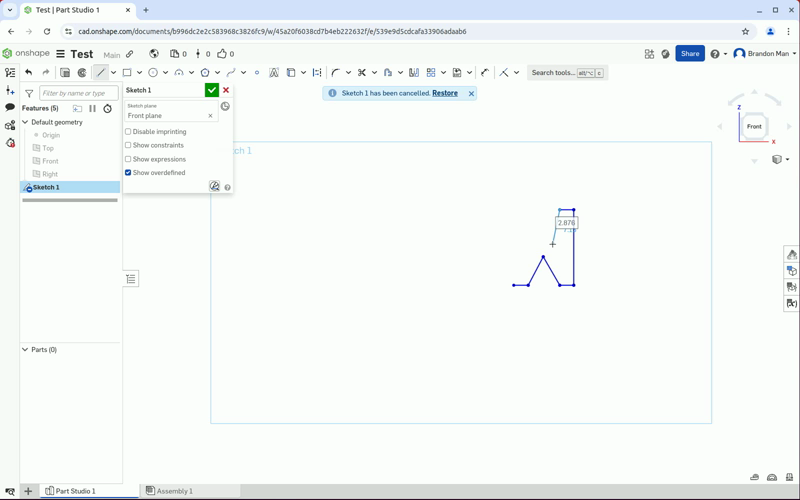
key_down(shift)
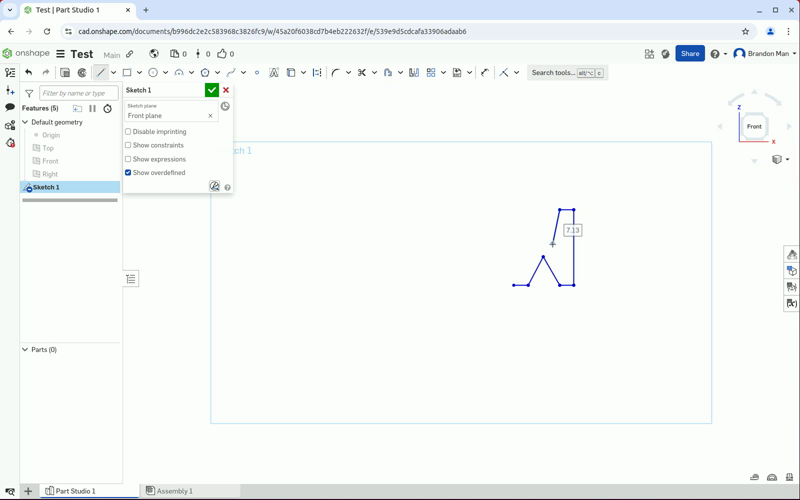
mouse_move(582, 243)
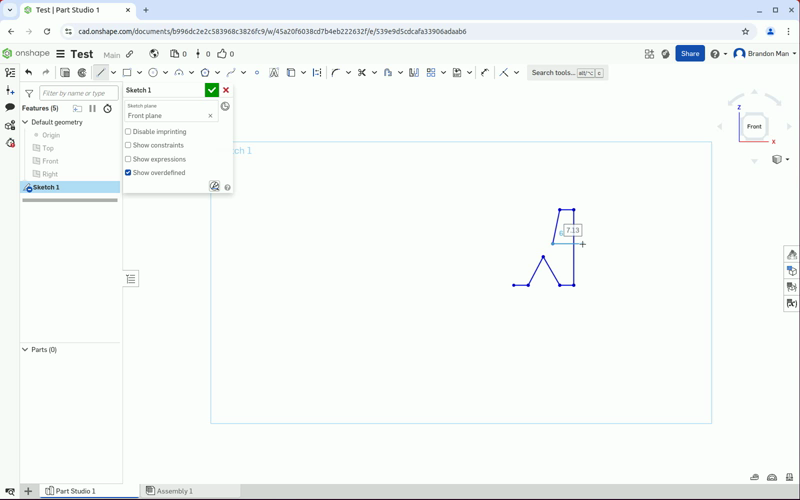
mouse_move(543, 229)
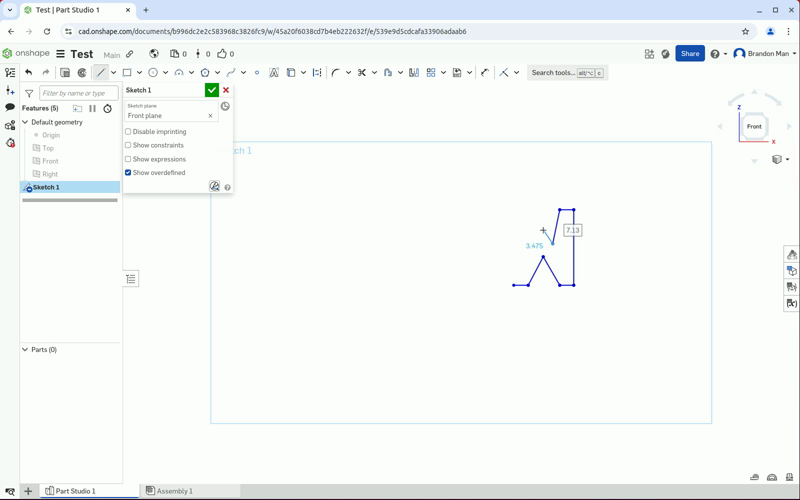
click(543, 229)
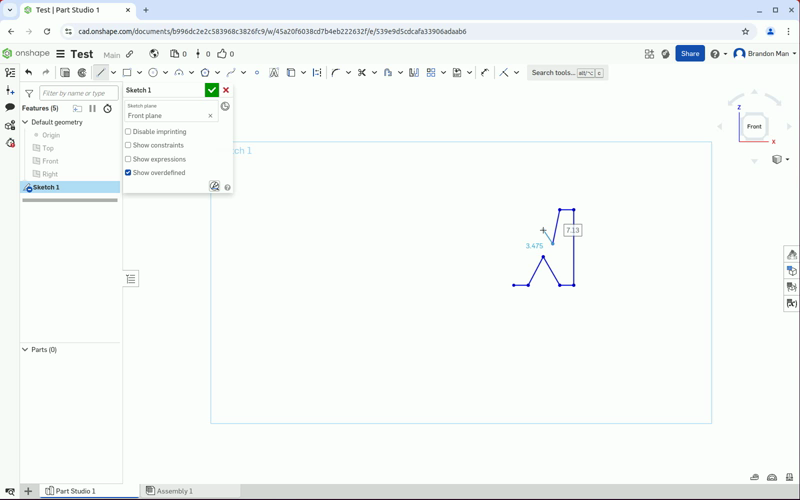
key_up(shift)
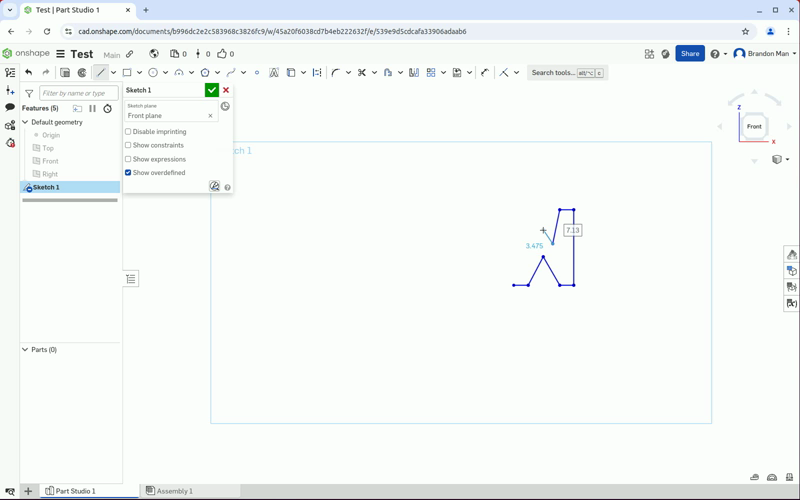
key_down(shift)
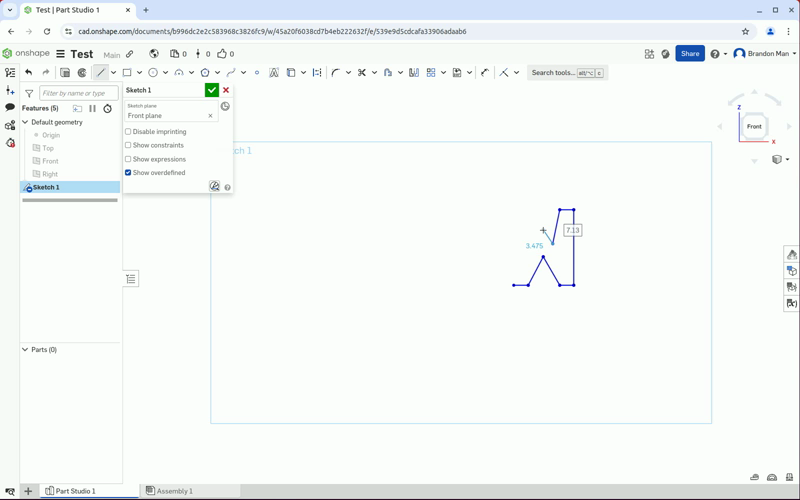
mouse_move(573, 229)
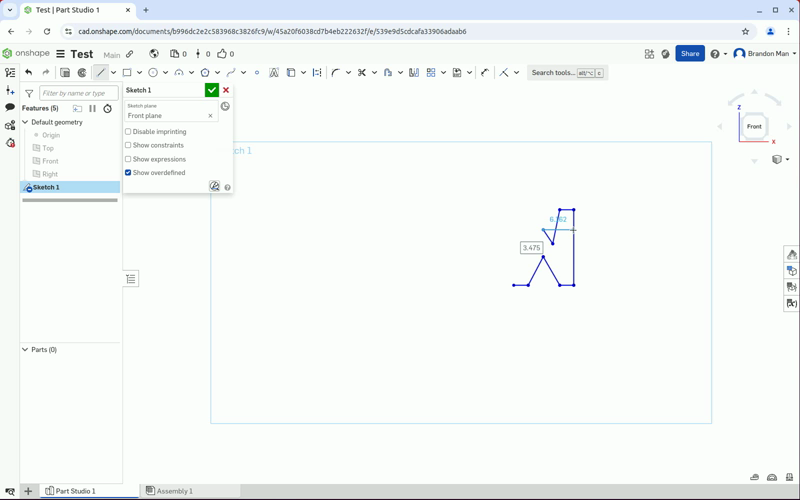
mouse_move(535, 243)
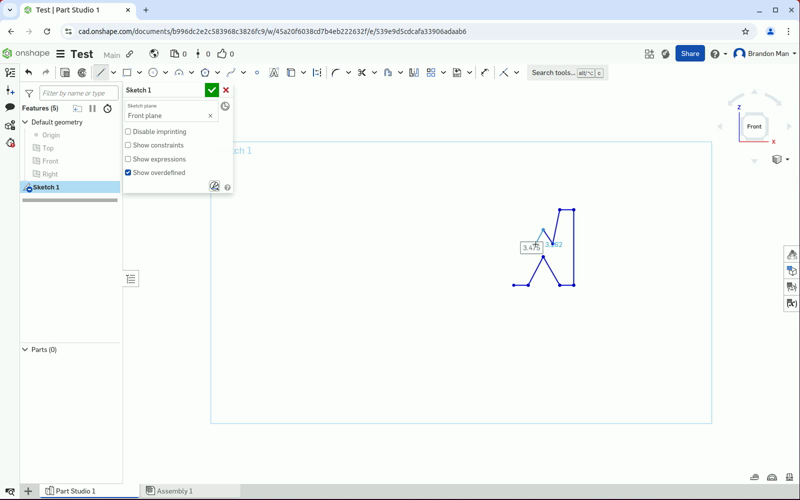
click(535, 243)
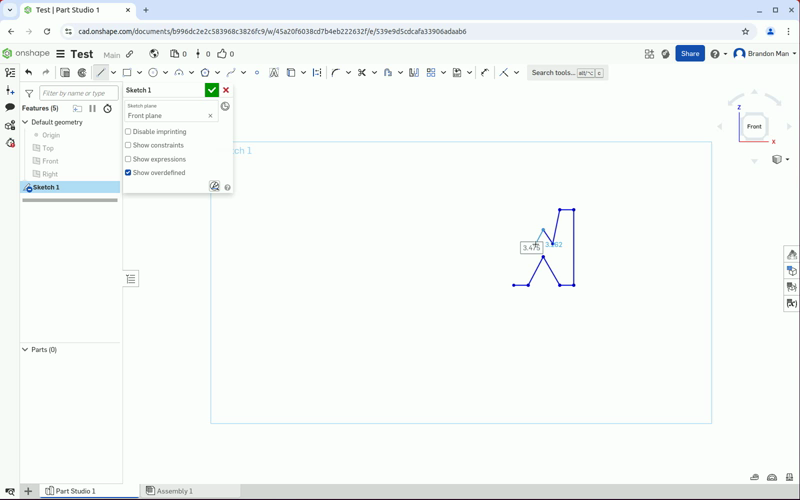
key_up(shift)
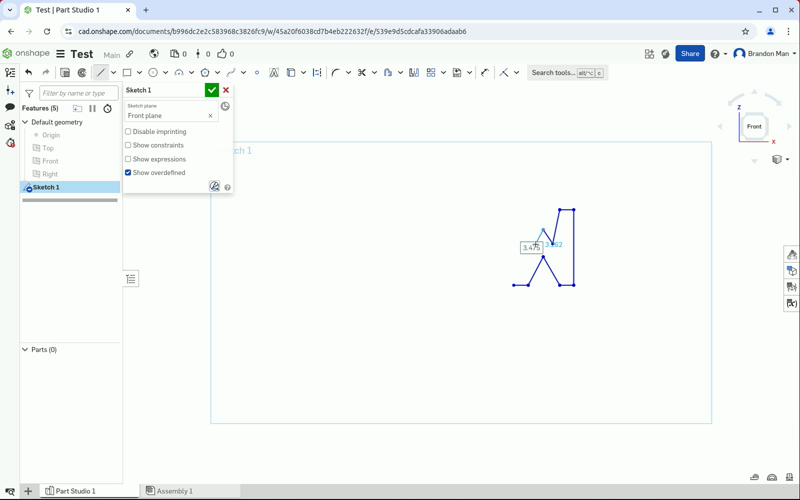
key_down(shift)
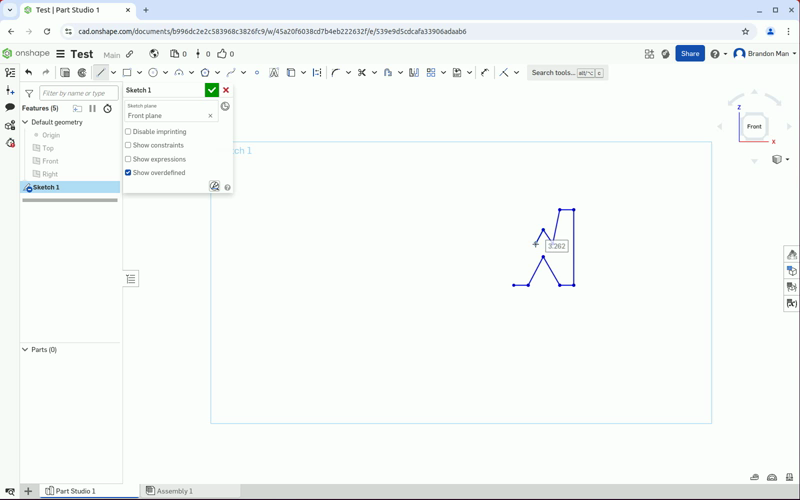
mouse_move(565, 243)
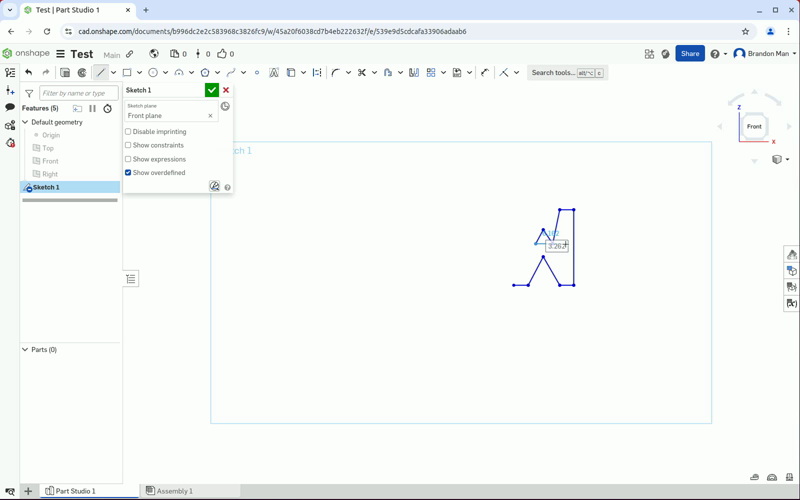
mouse_move(528, 209)
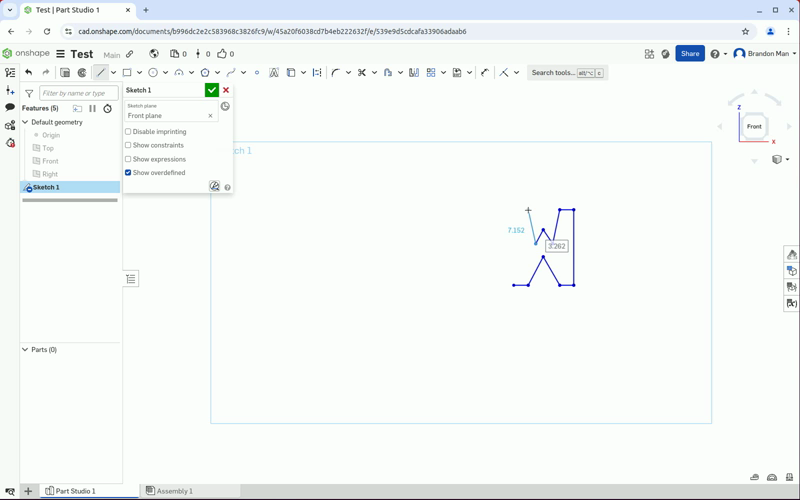
click(528, 209)
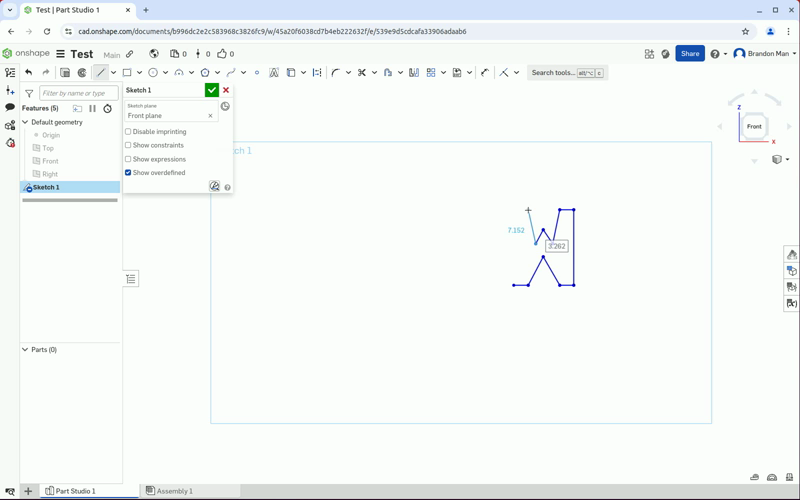
key_up(shift)
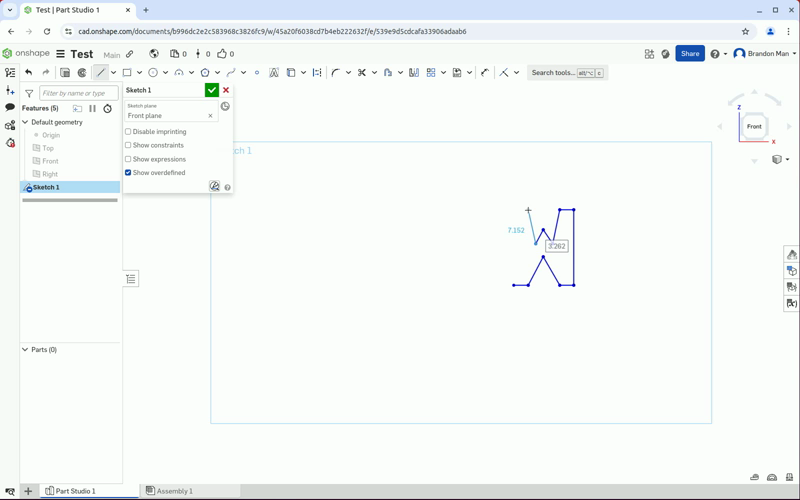
key_down(shift)
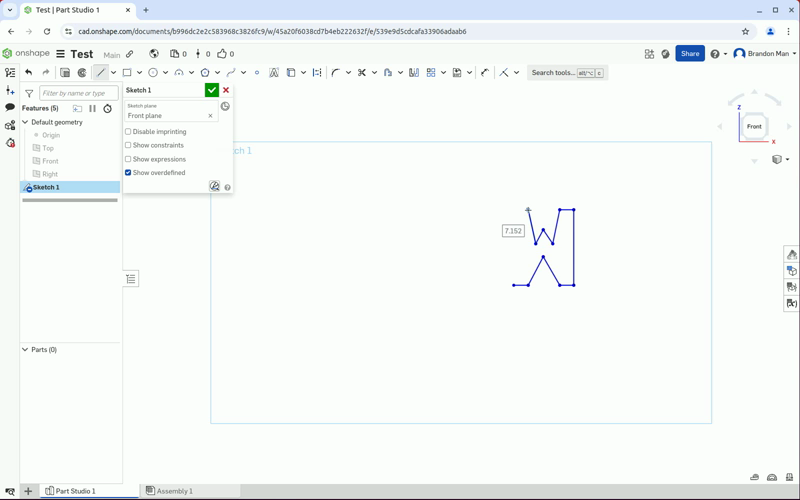
mouse_move(558, 209)
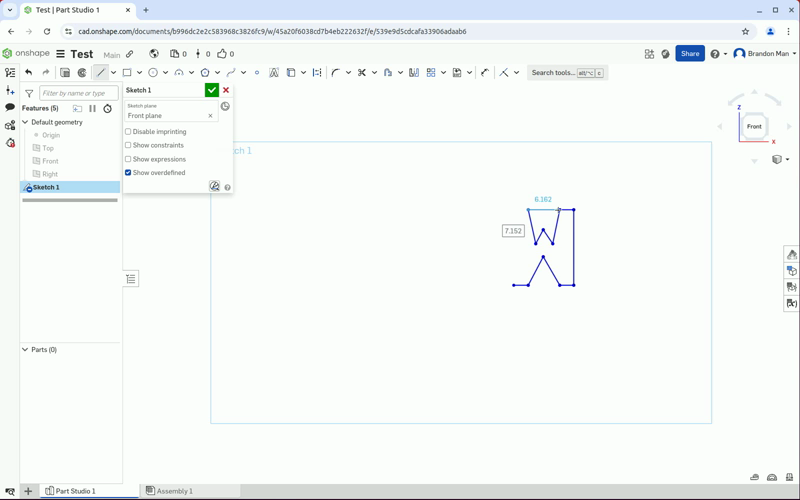
mouse_move(513, 209)
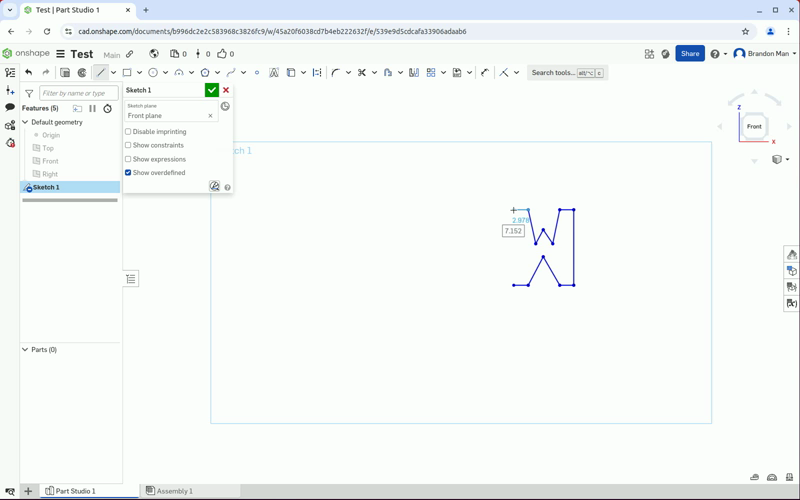
click(513, 209)
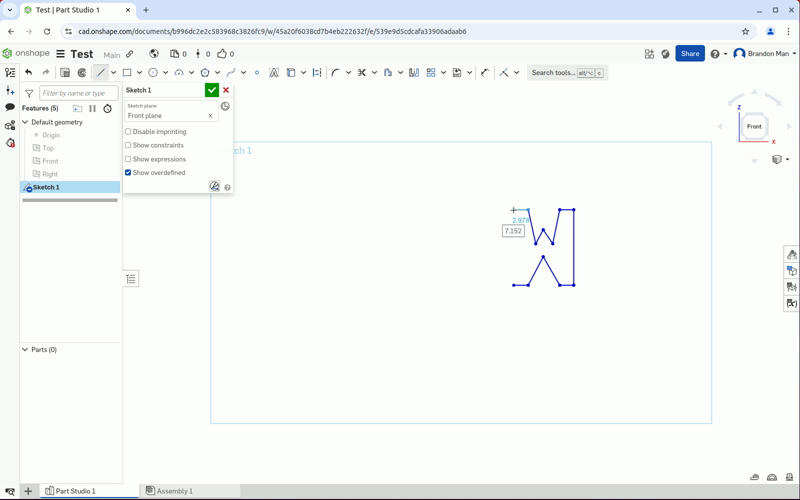
key_up(shift)
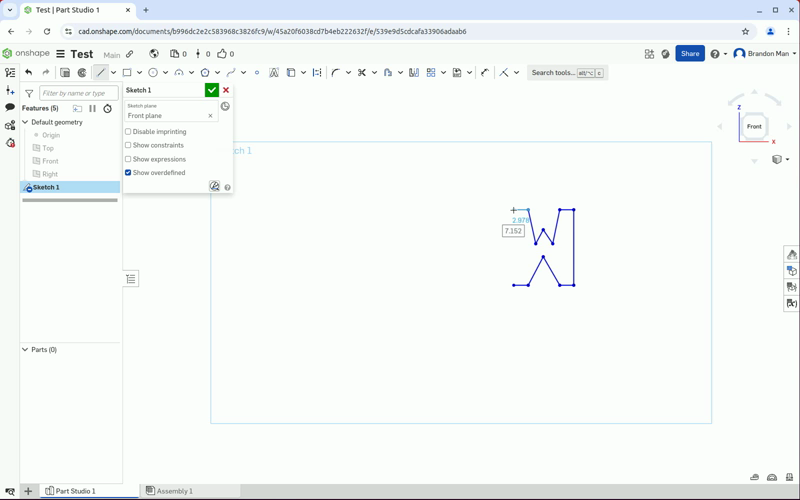
key_down(shift)
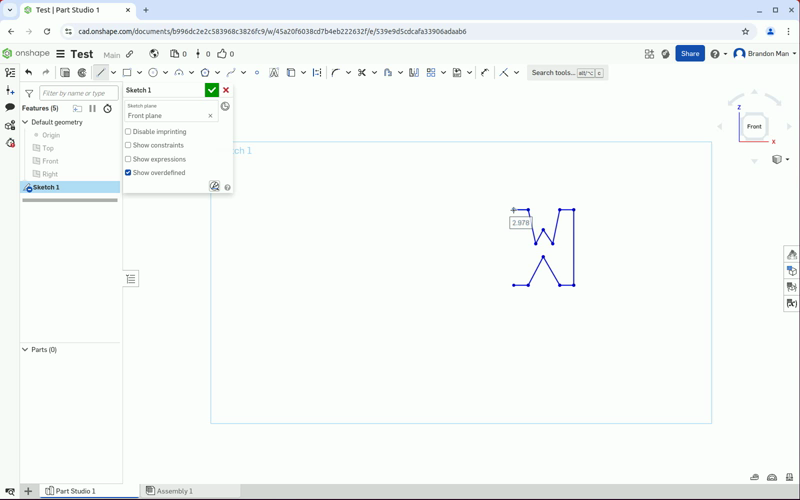
mouse_move(543, 209)
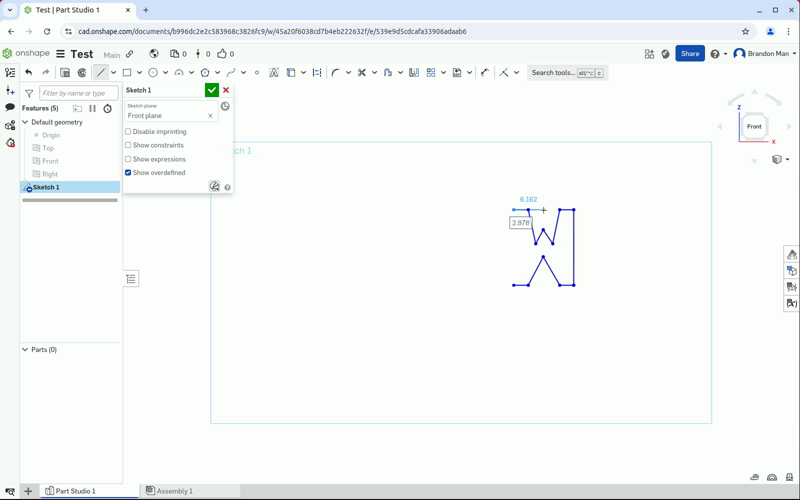
mouse_move(513, 229)
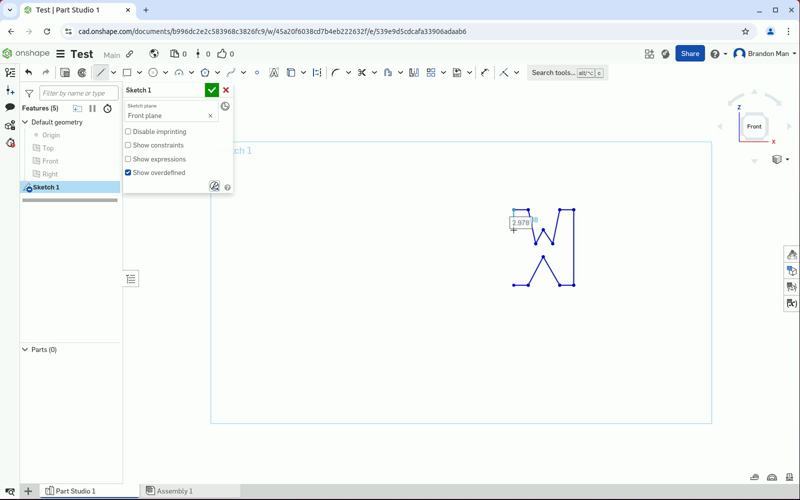
click(513, 229)
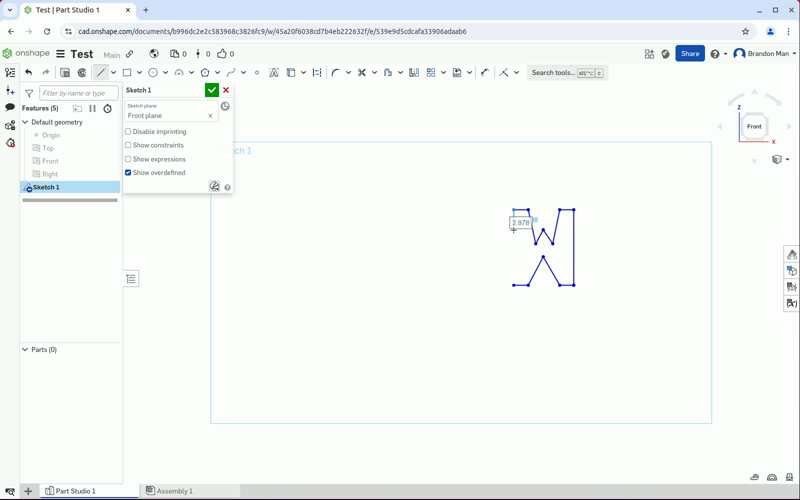
key_up(shift)
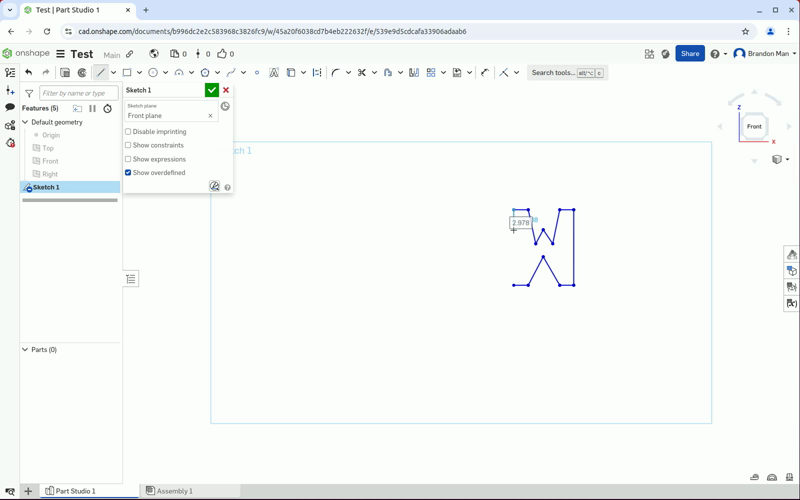
key_down(shift)
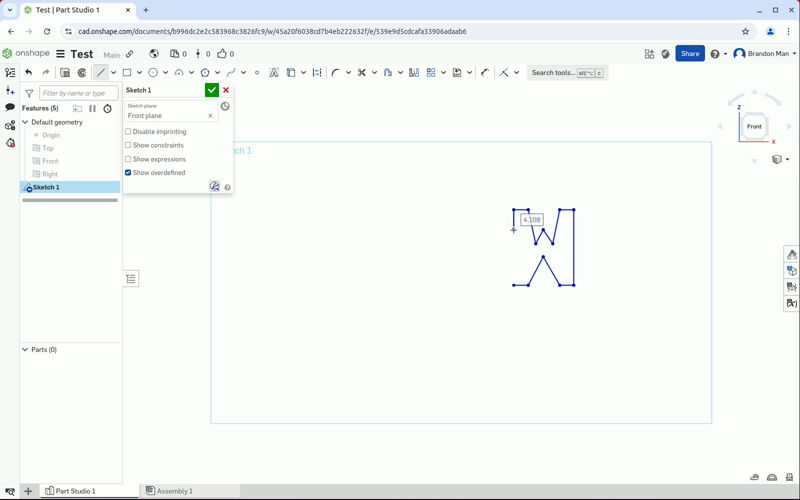
mouse_move(543, 229)
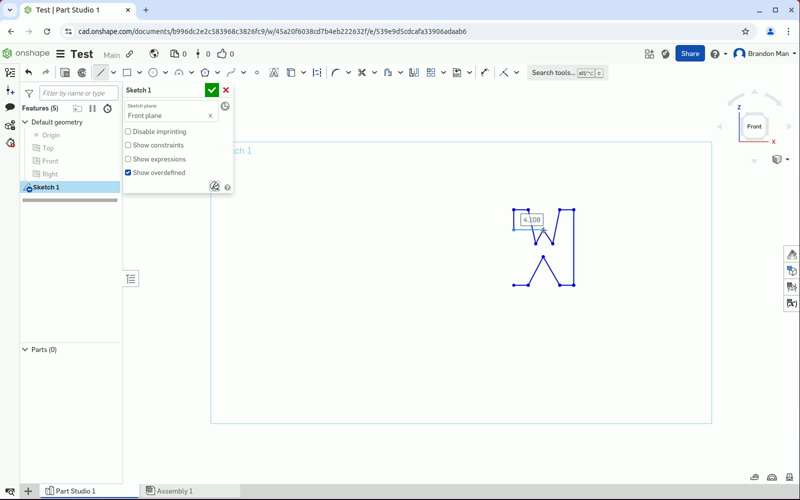
mouse_move(513, 265)
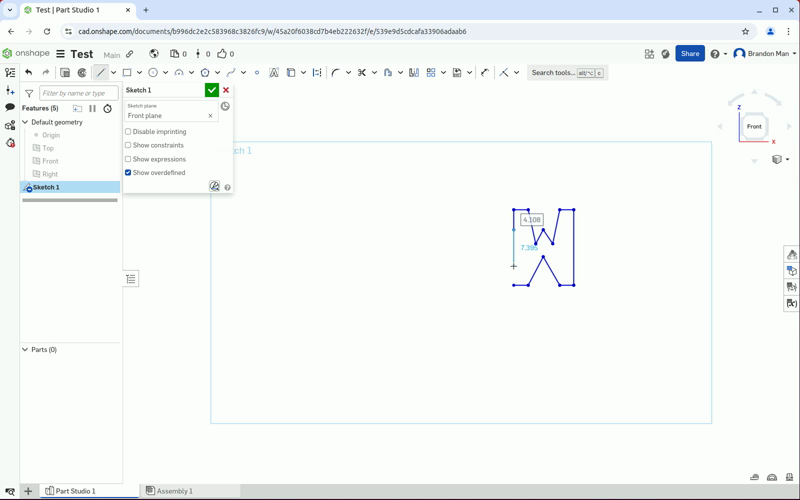
click(513, 265)
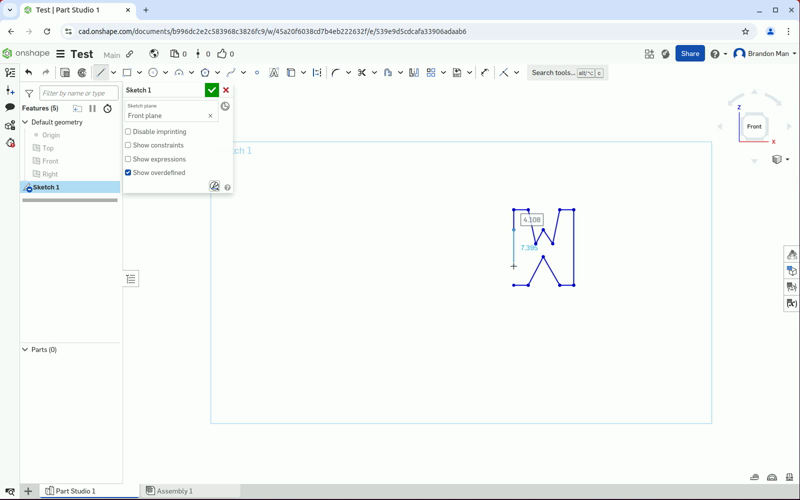
key_up(shift)
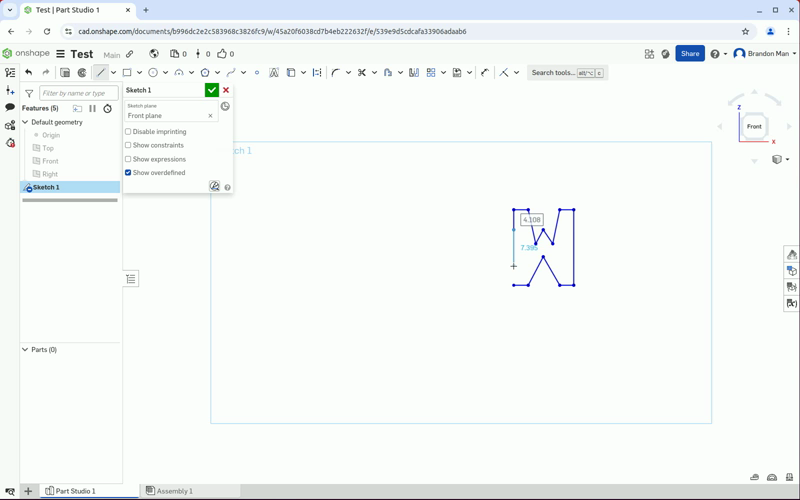
mouse_move(543, 265)
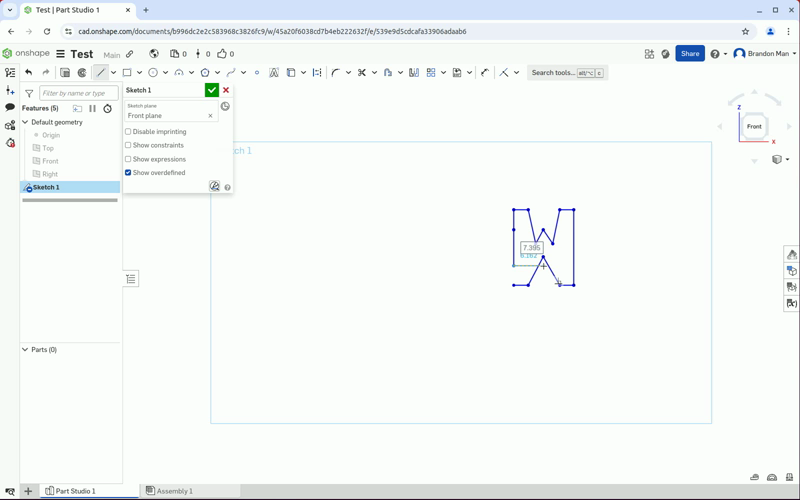
key_down(shift)
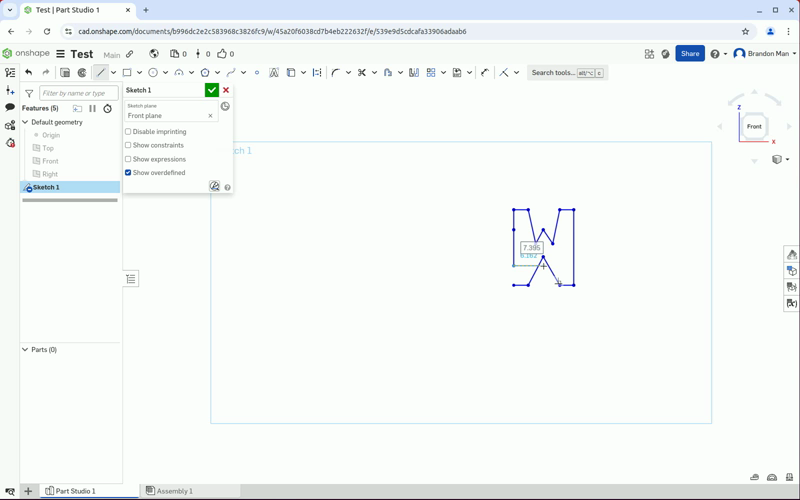
mouse_move(513, 285)
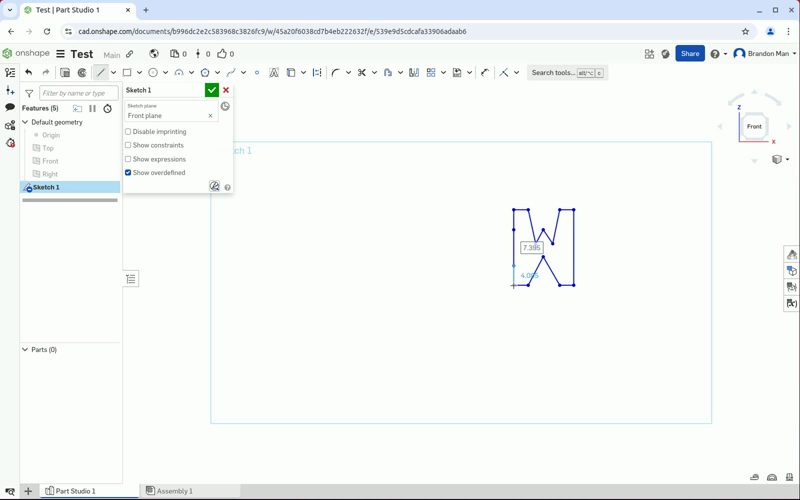
key_up(shift)
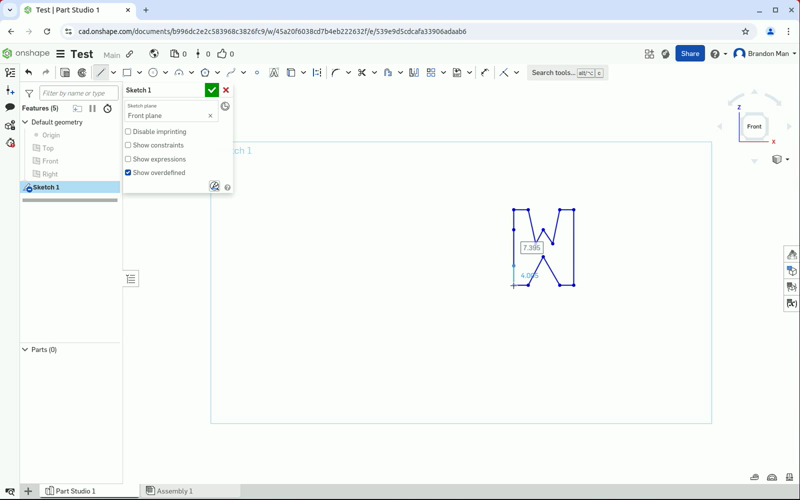
click(513, 285)
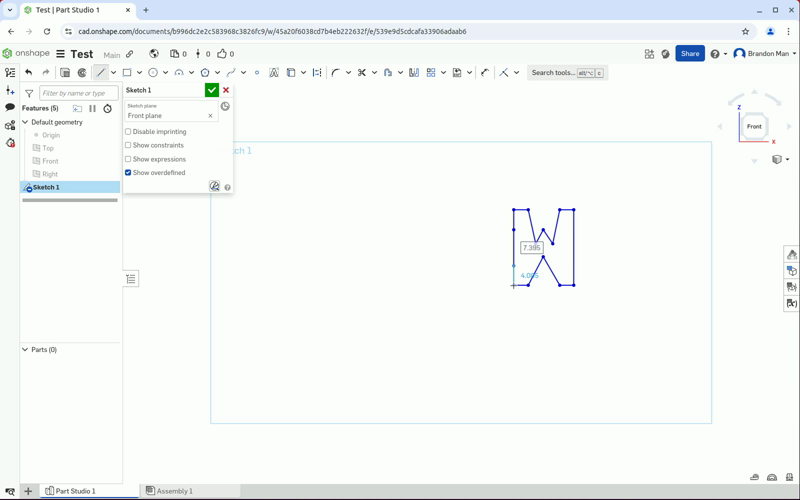
key(esc)
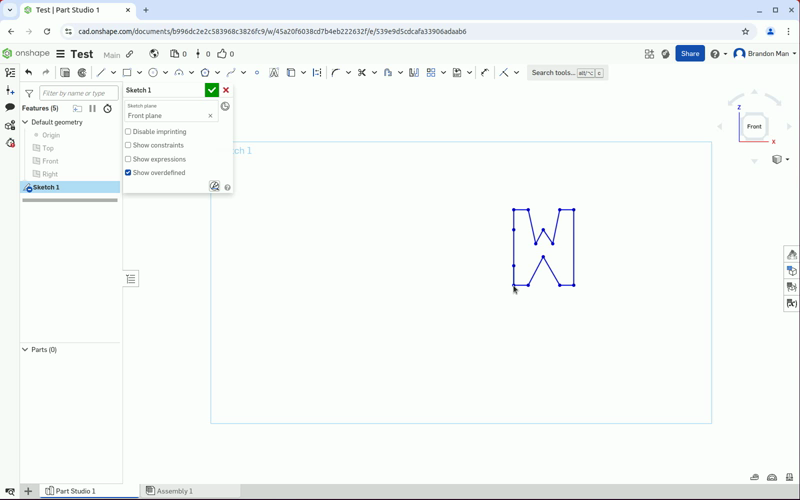
mouse_move(522, 254)
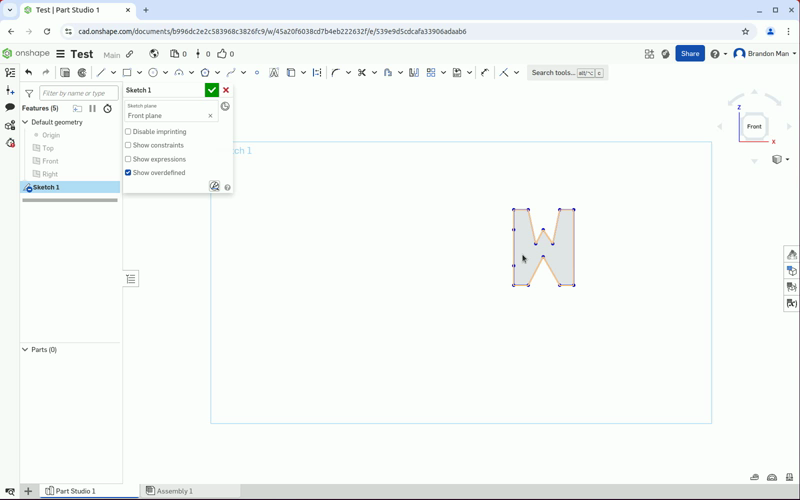
click(522, 254)
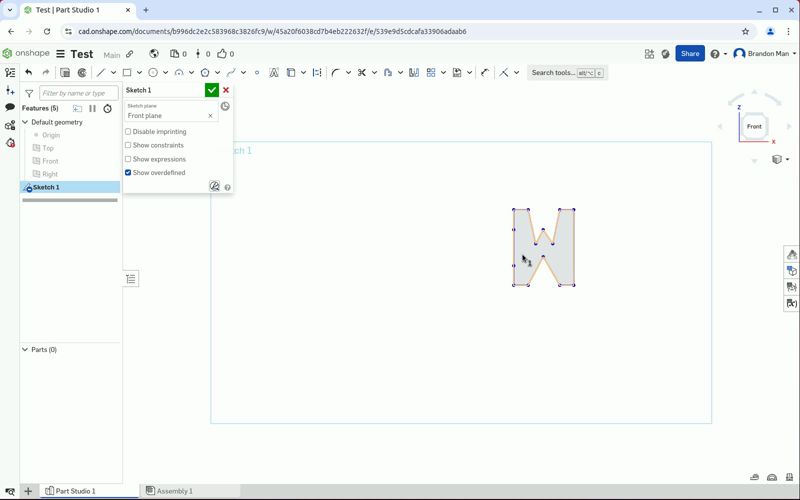
mouse_move(73, 352)
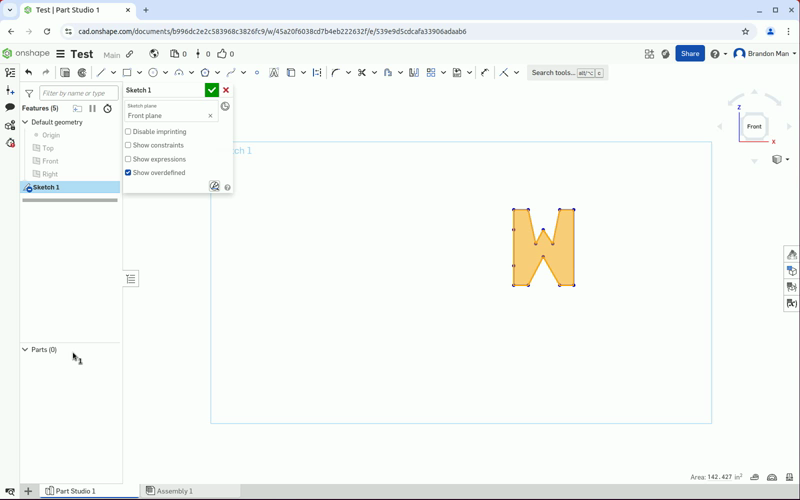
key(shift+y)
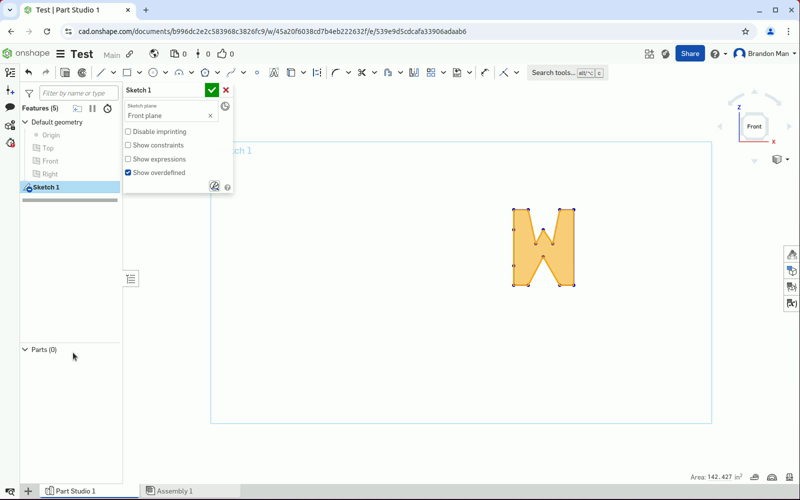
key(shift+e)
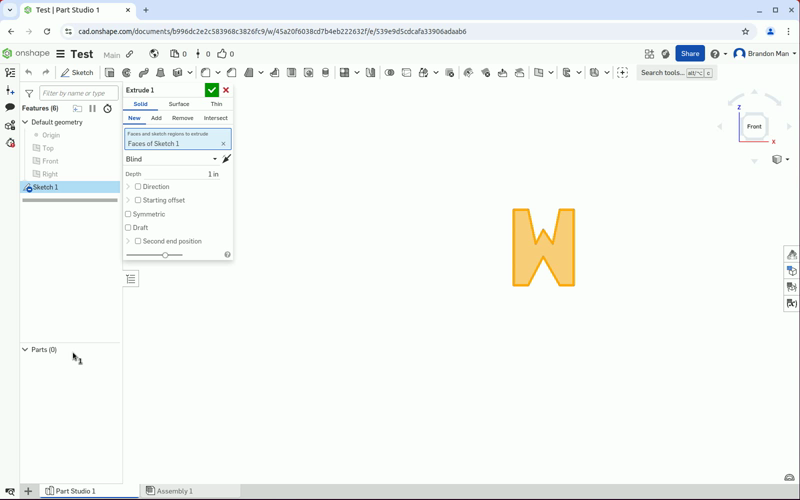
mouse_move(143, 106)
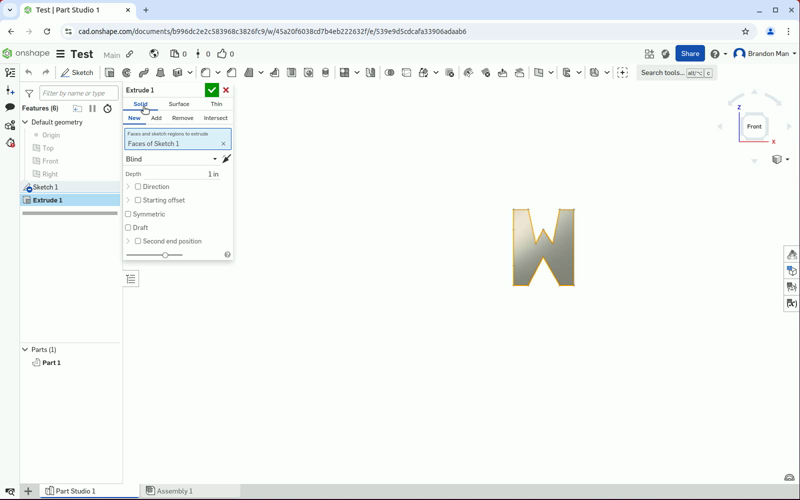
click(143, 106)
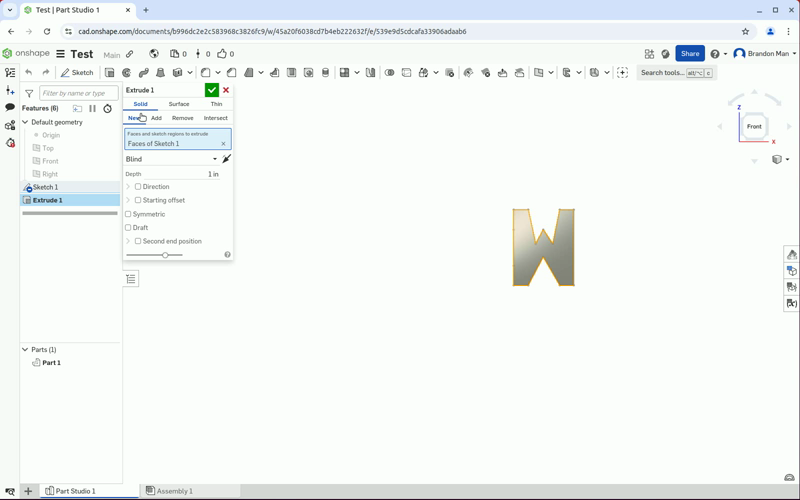
mouse_move(137, 120)
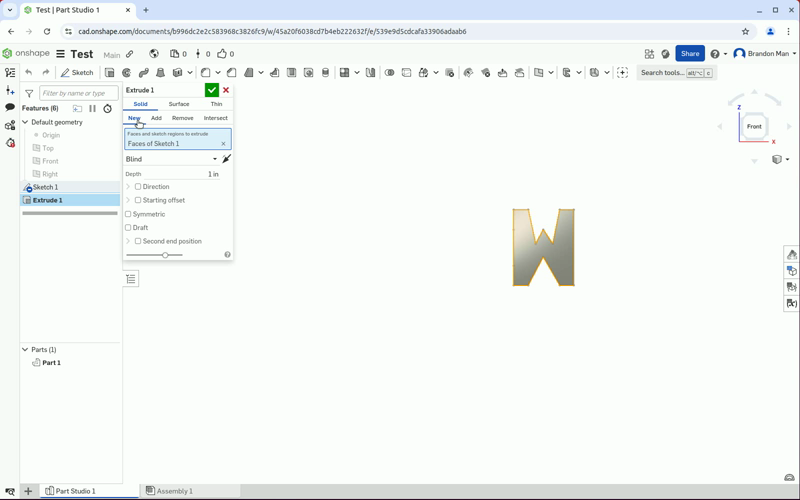
click(137, 120)
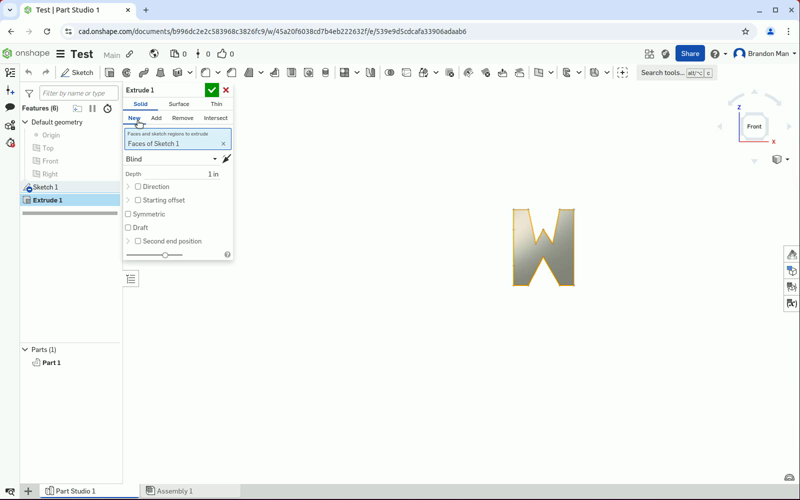
key(tab, 4)
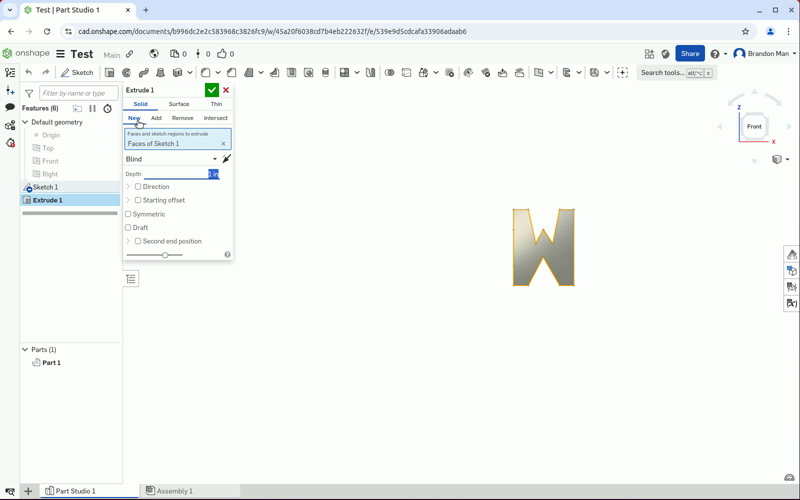
text(1.685)
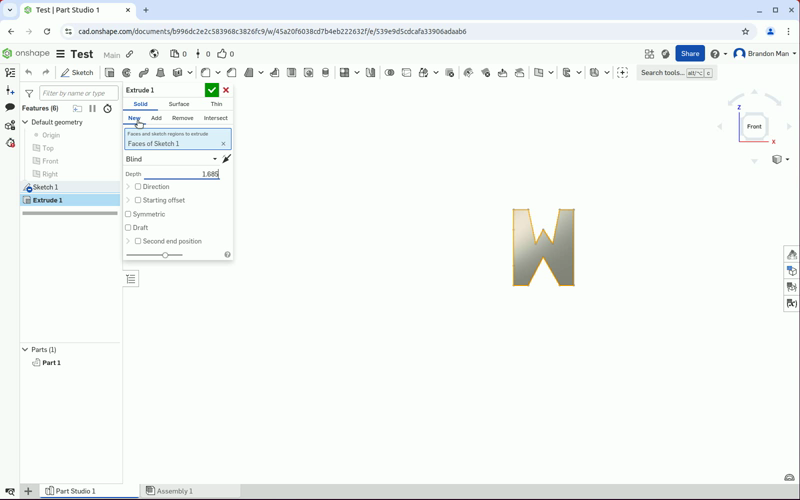
key(enter)
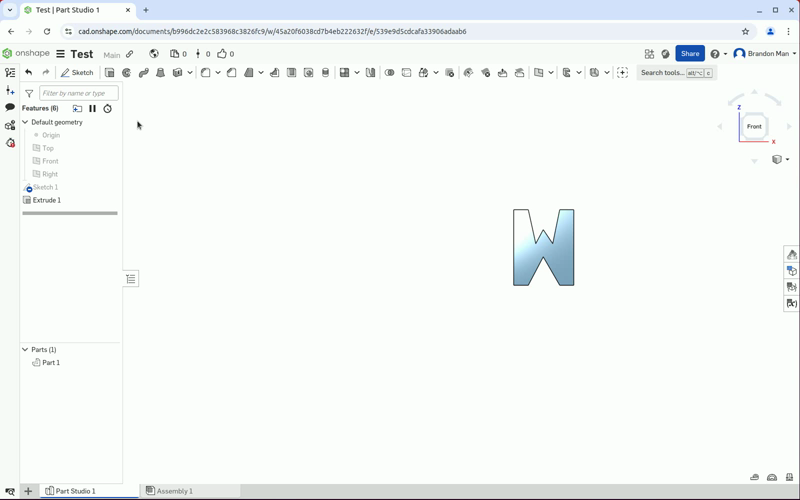
key(shift+h)
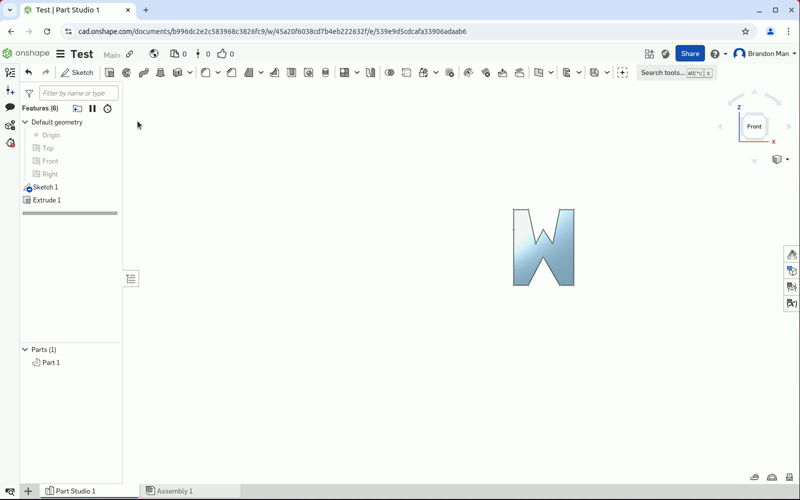
key(shift+h)
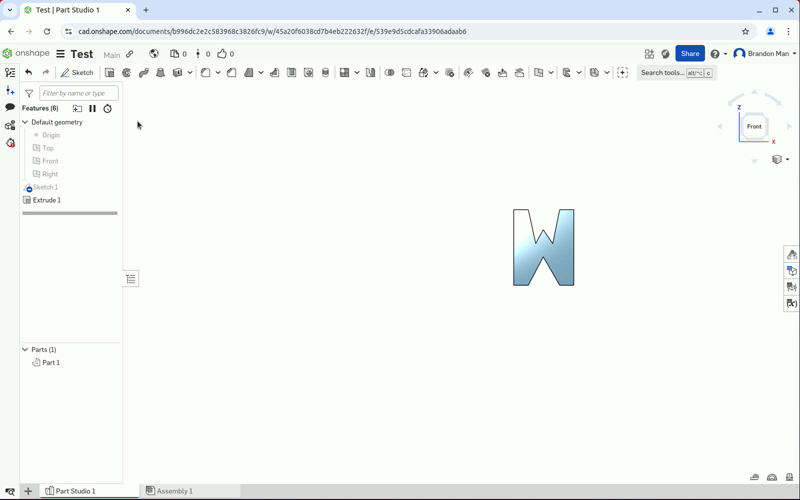
mouse_move(73, 189)
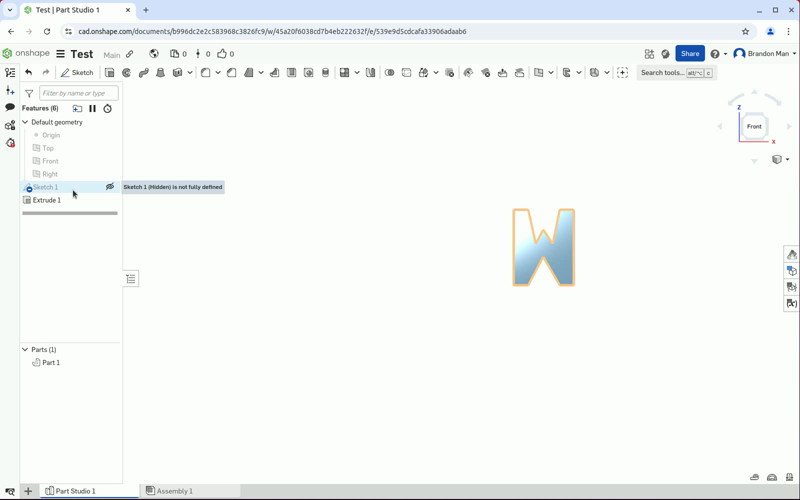
click(73, 189)
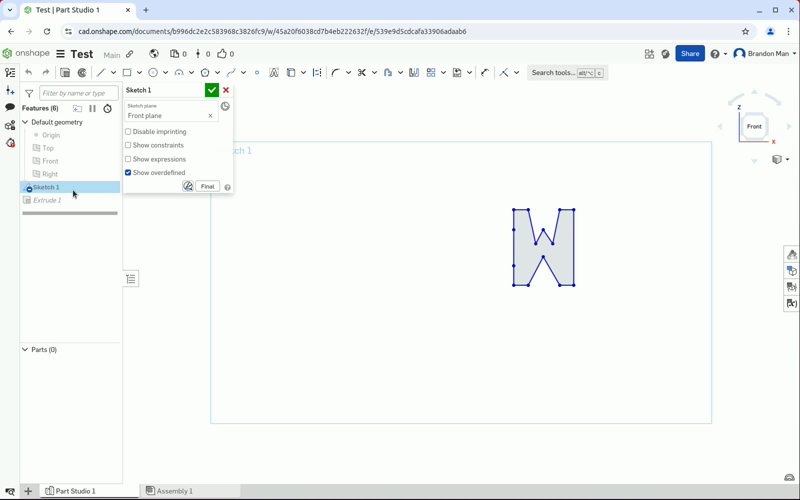
mouse_move(229, 92)
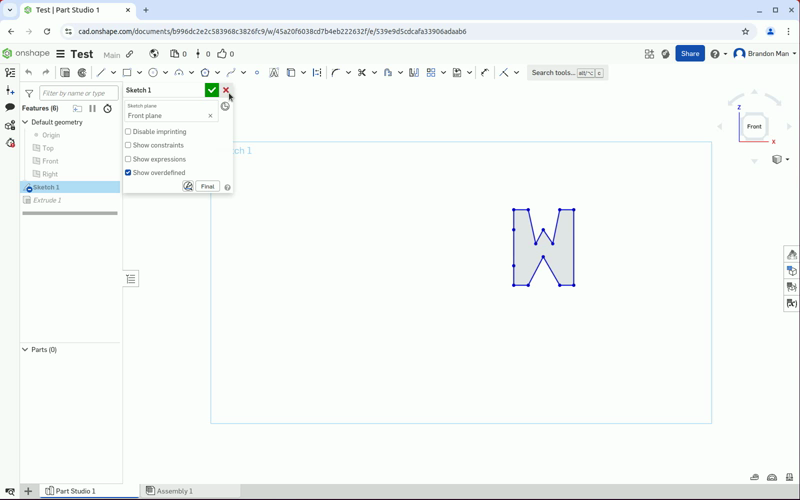
click(229, 92)
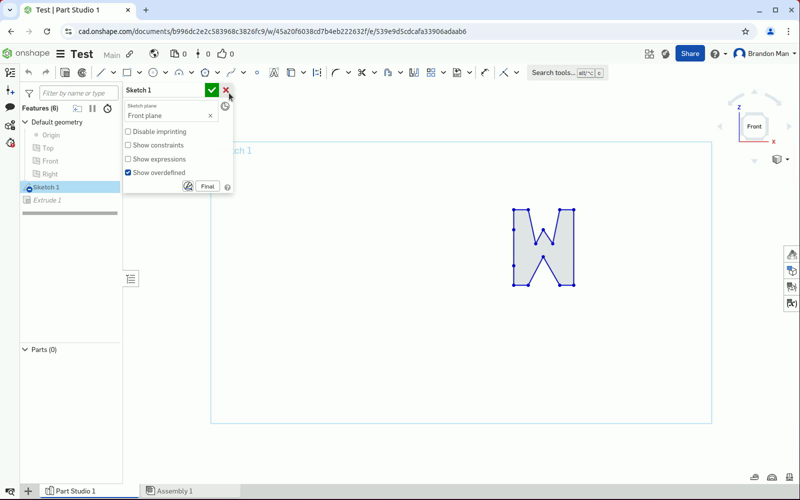
key(shift+s)
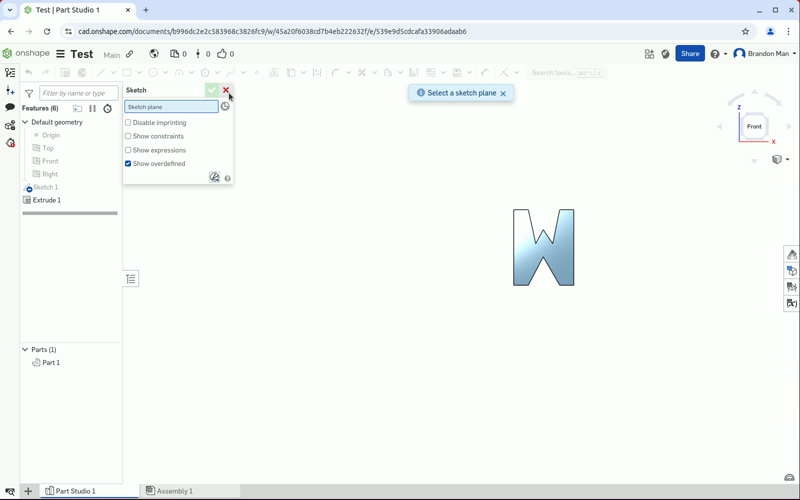
mouse_move(73, 163)
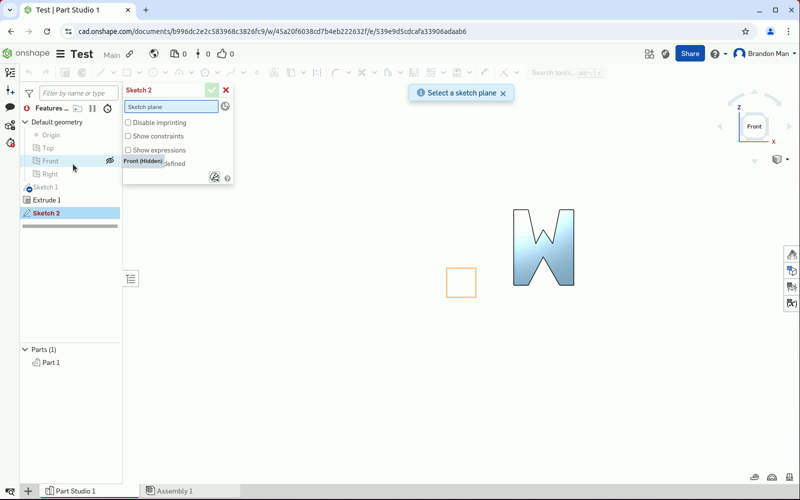
click(73, 163)
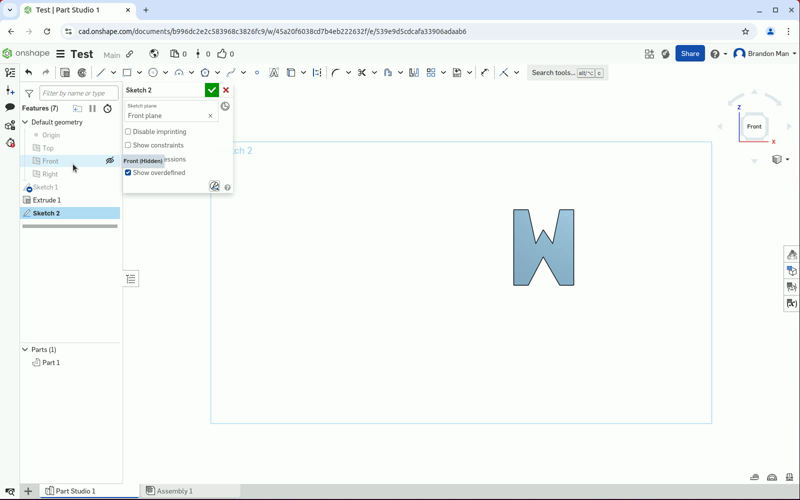
mouse_move(73, 352)
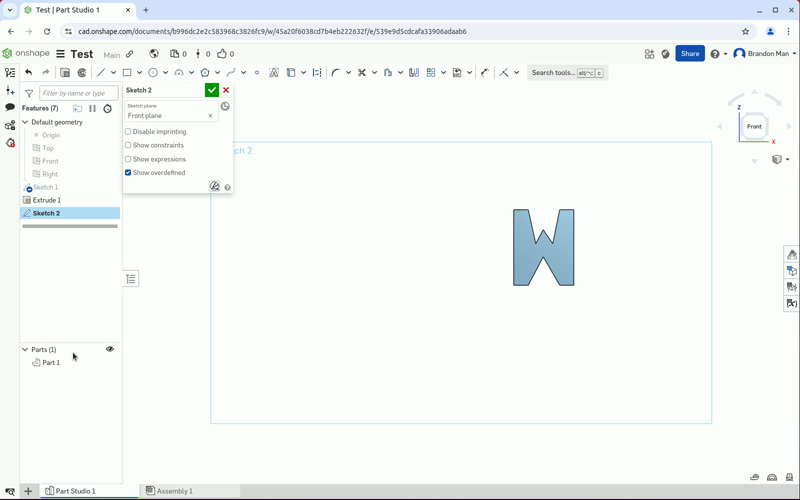
key(y)
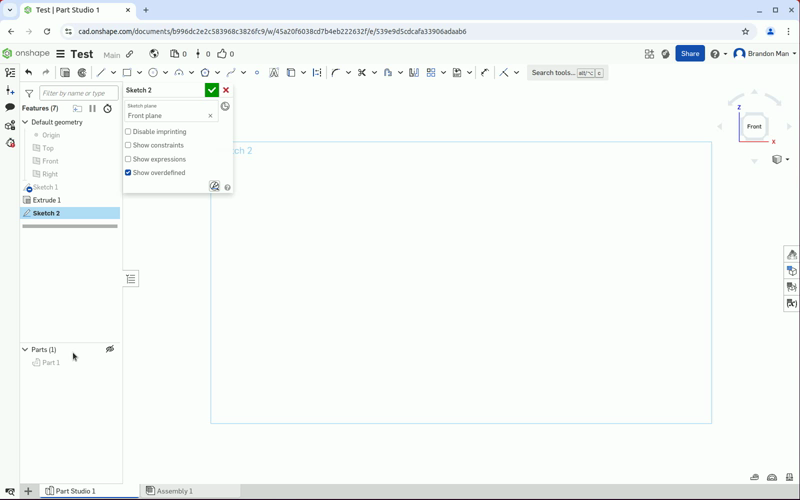
key(a)
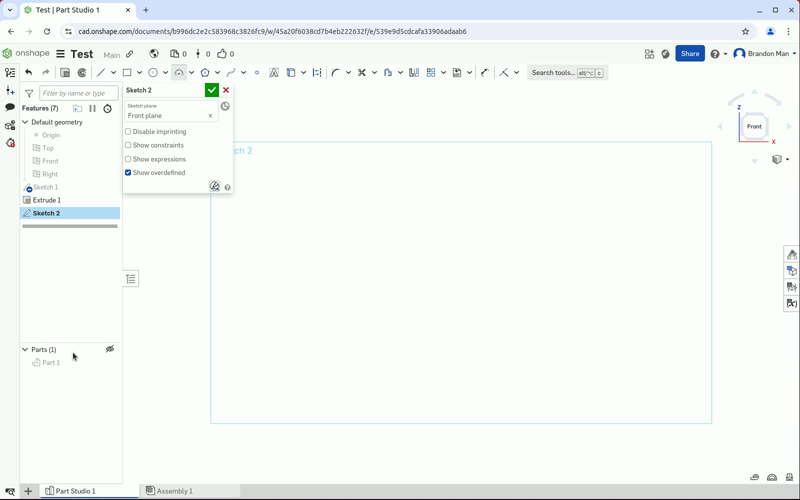
key_down(shift)
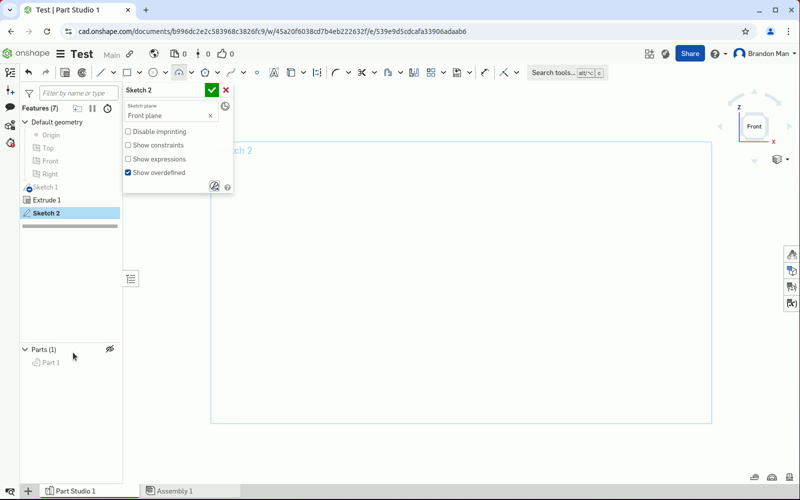
mouse_move(513, 285)
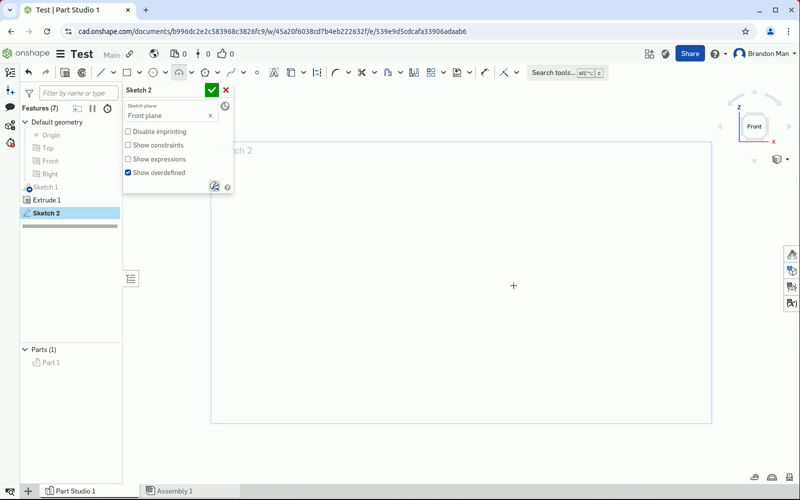
click(513, 285)
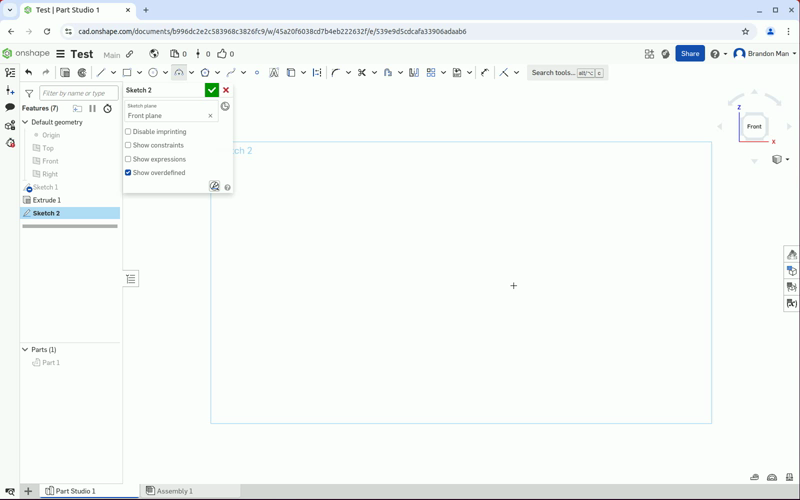
key_up(shift)
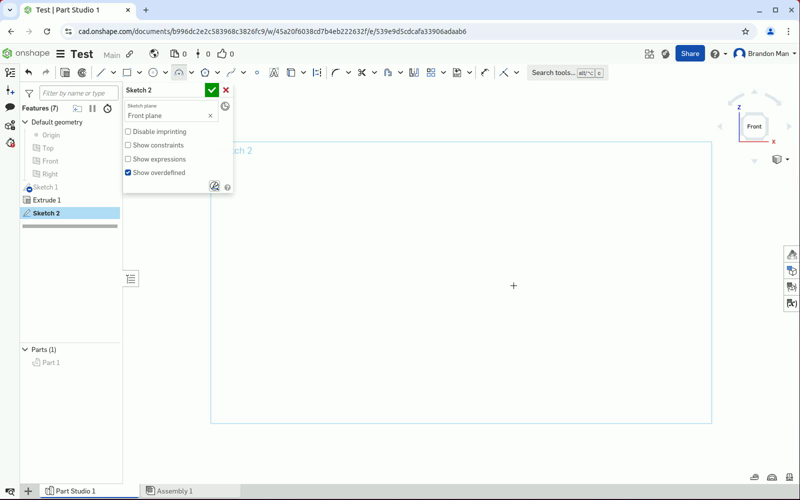
key_down(shift)
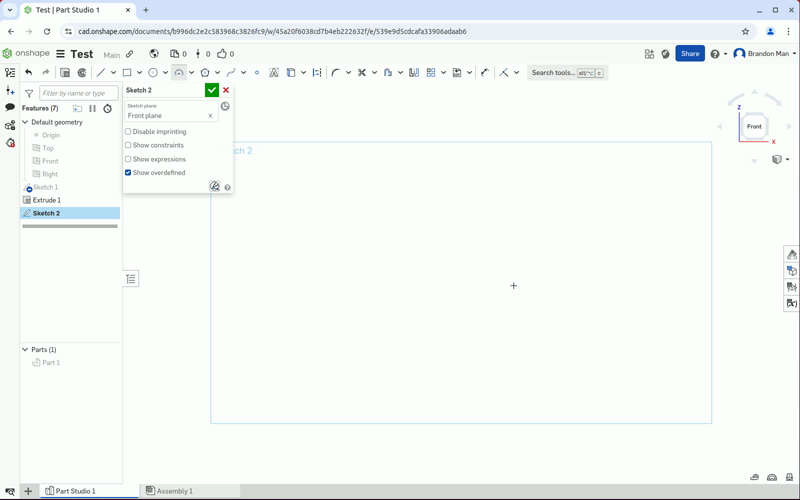
mouse_move(513, 209)
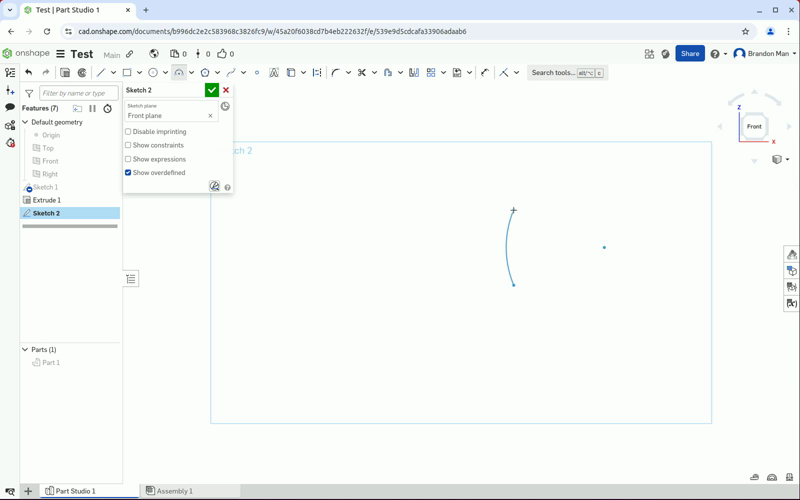
click(513, 209)
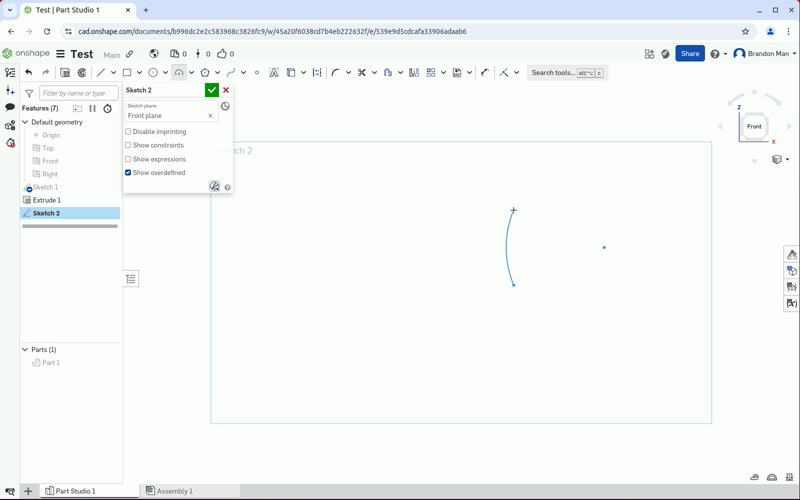
mouse_move(551, 247)
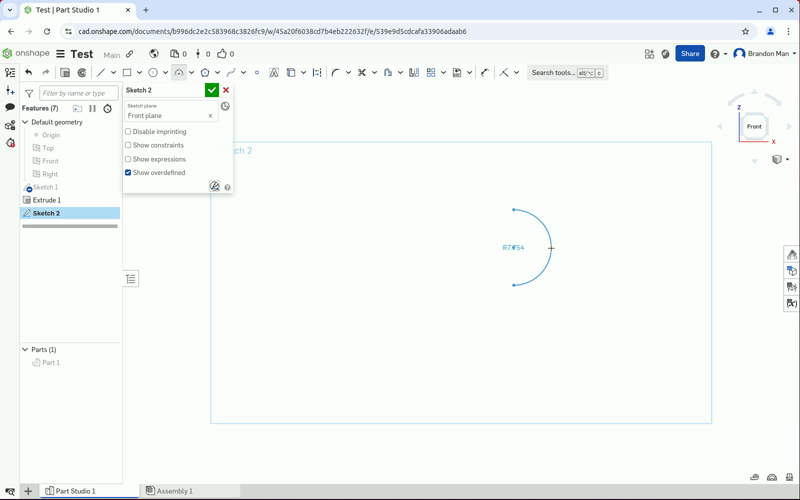
click(551, 247)
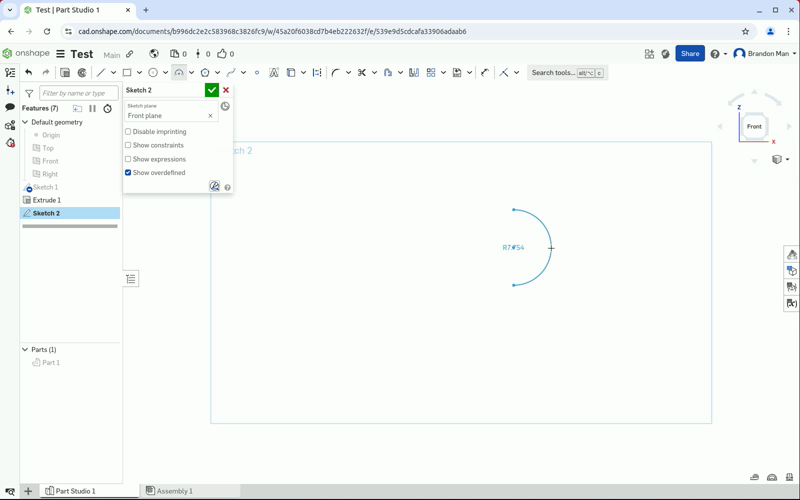
key_up(shift)
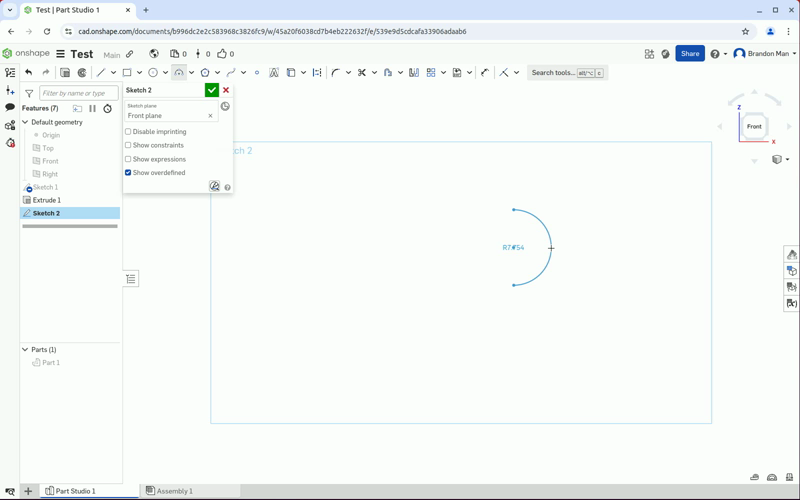
key(esc)
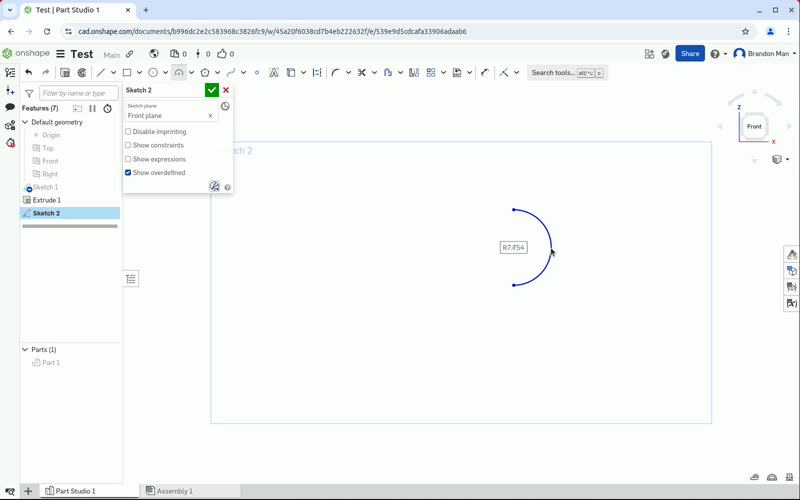
key(l)
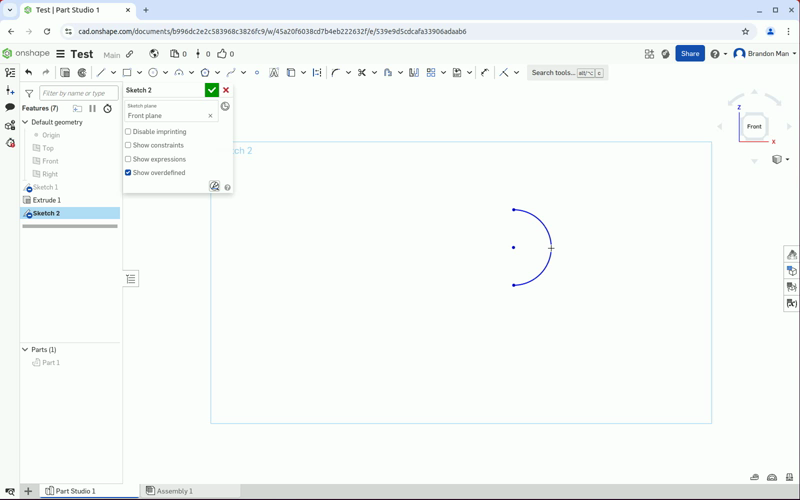
mouse_move(513, 209)
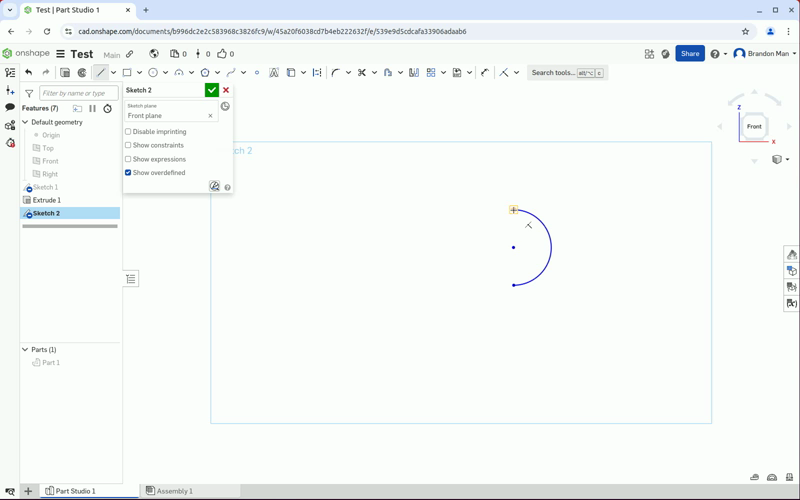
click(513, 209)
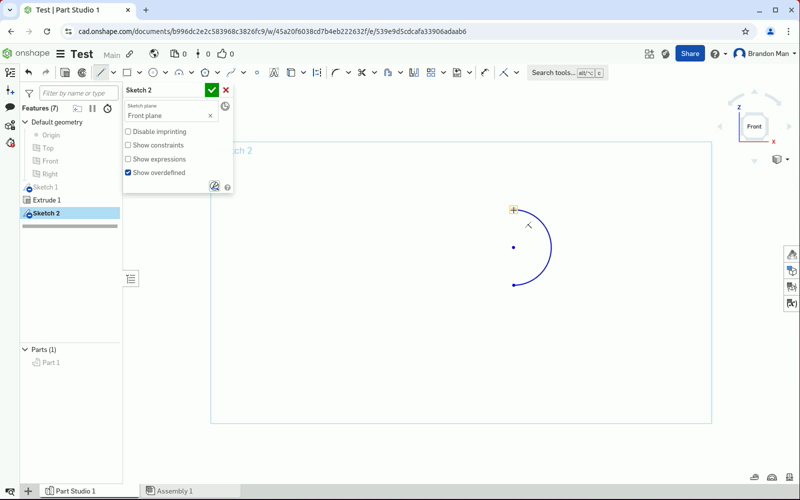
key_down(shift)
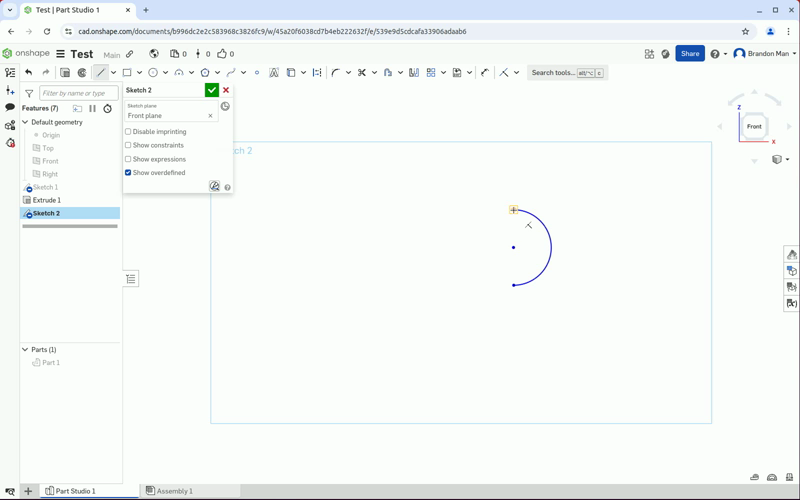
mouse_move(543, 209)
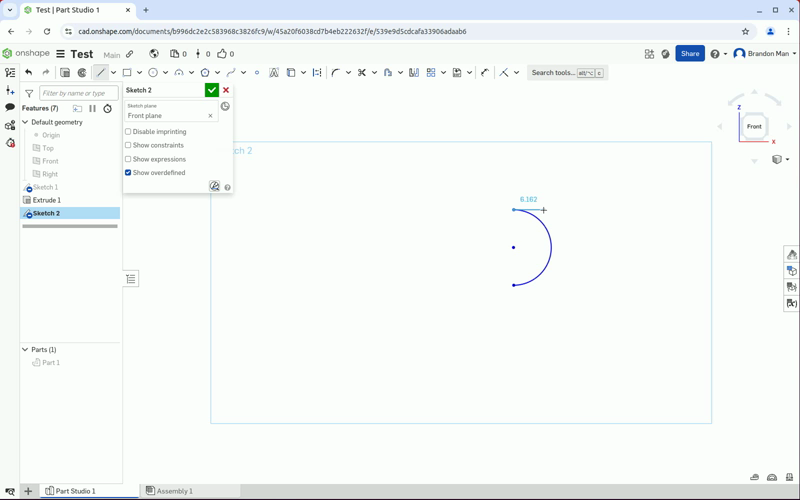
mouse_move(513, 229)
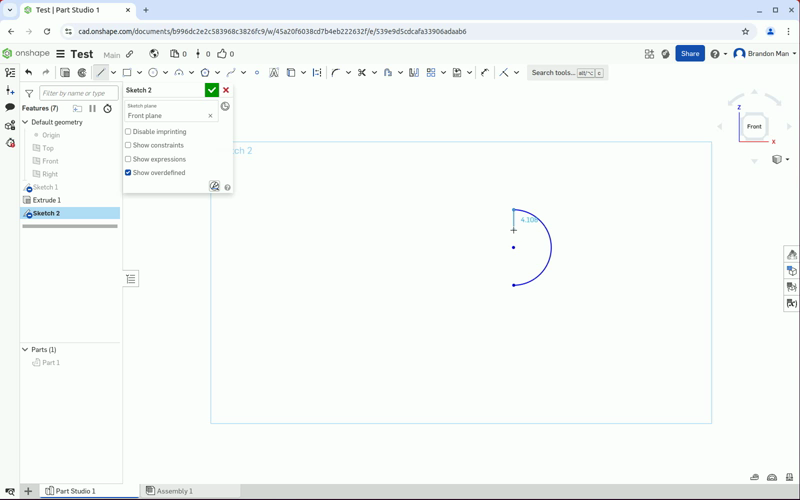
click(513, 229)
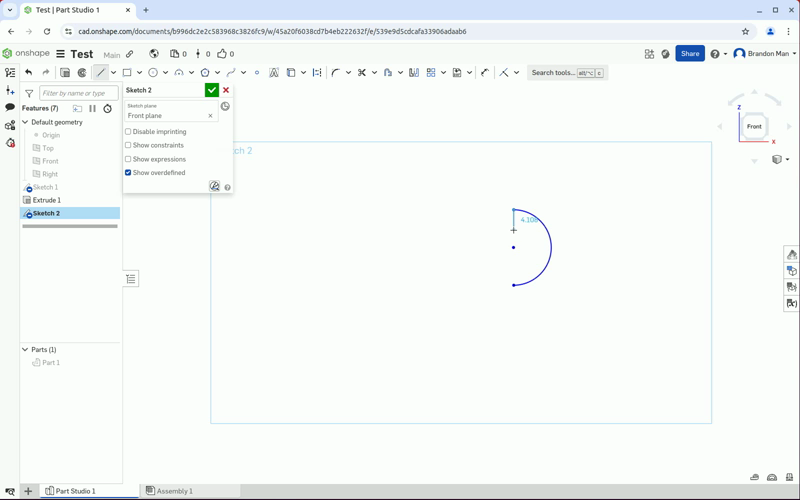
key_up(shift)
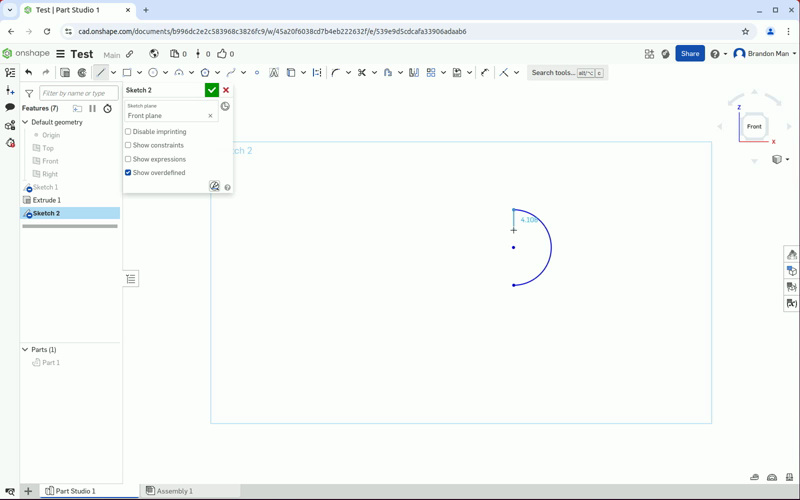
key(esc)
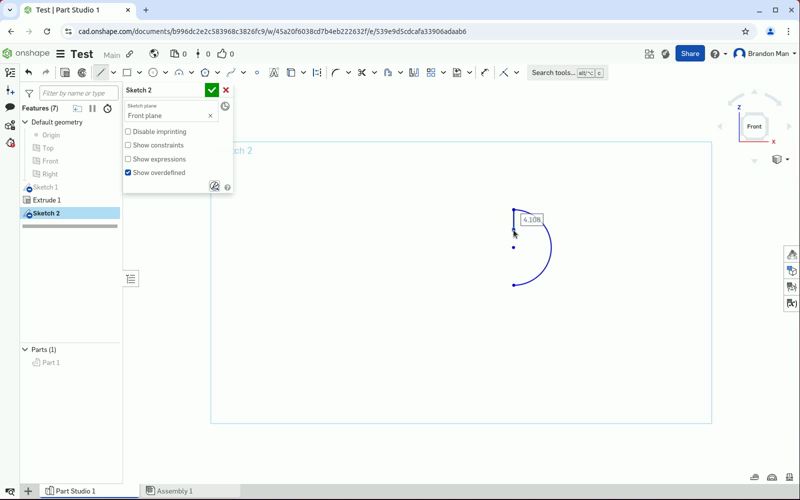
key(a)
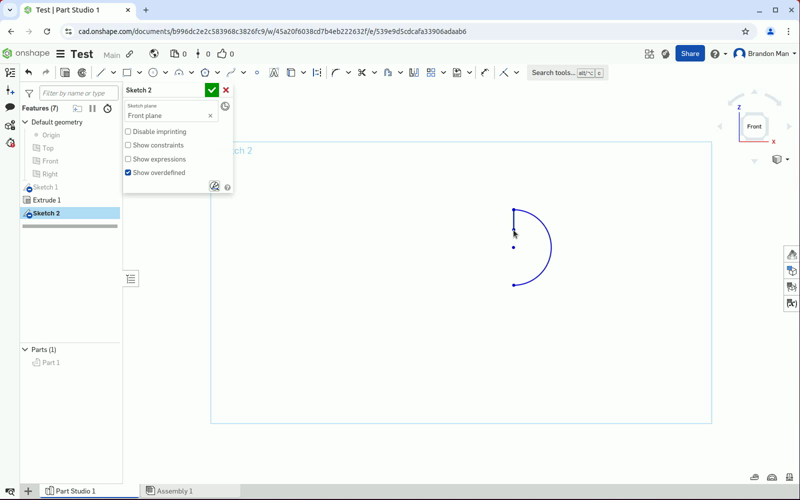
mouse_move(513, 229)
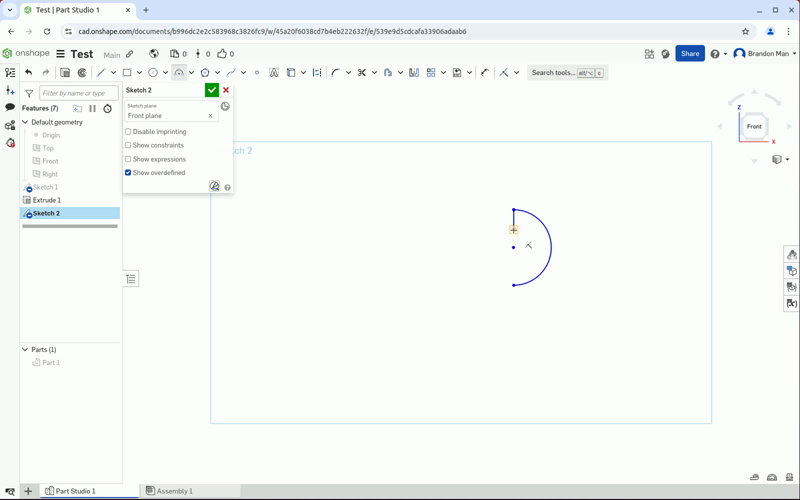
click(513, 229)
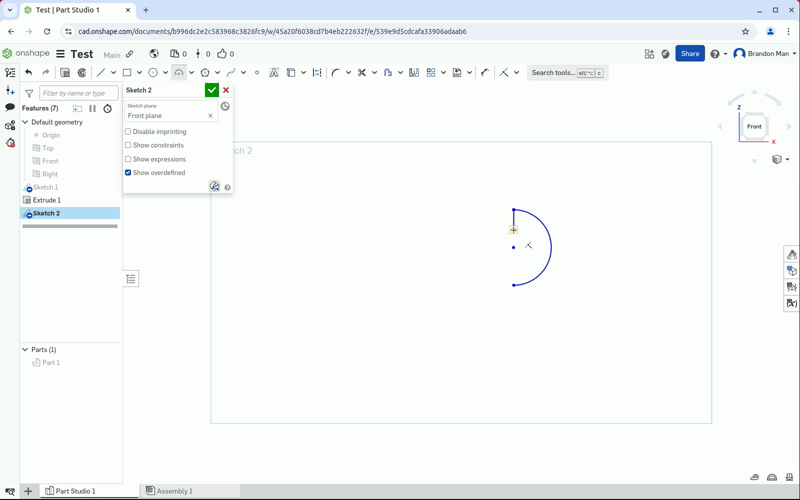
key_down(shift)
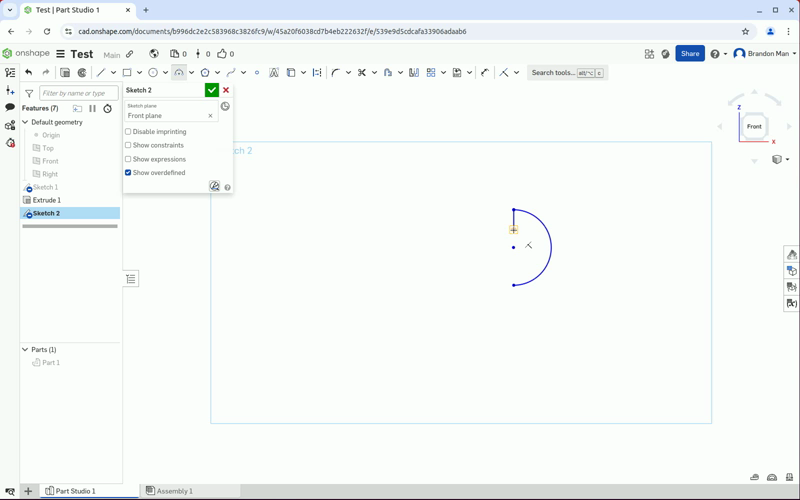
mouse_move(513, 265)
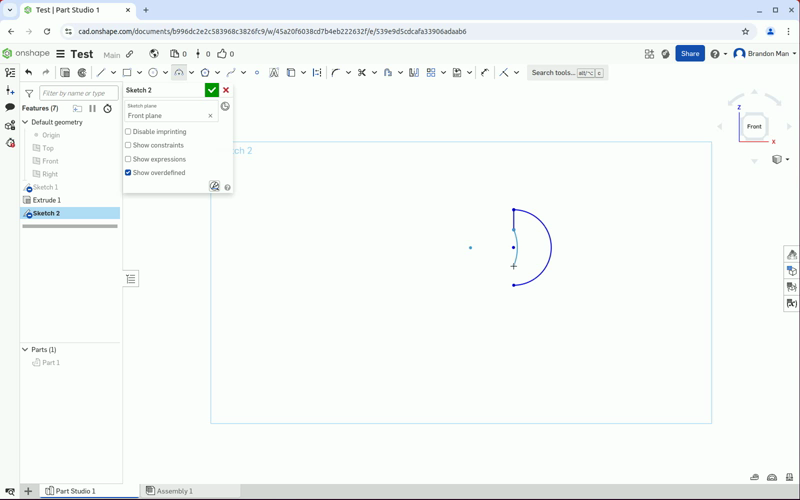
click(513, 265)
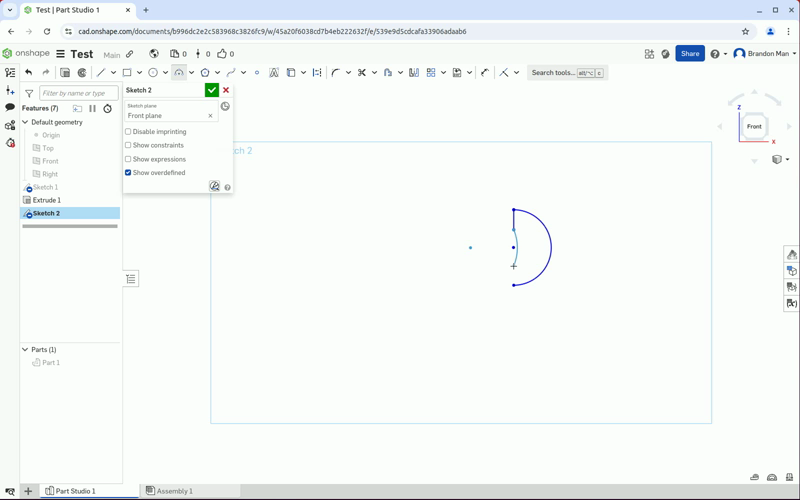
mouse_move(531, 247)
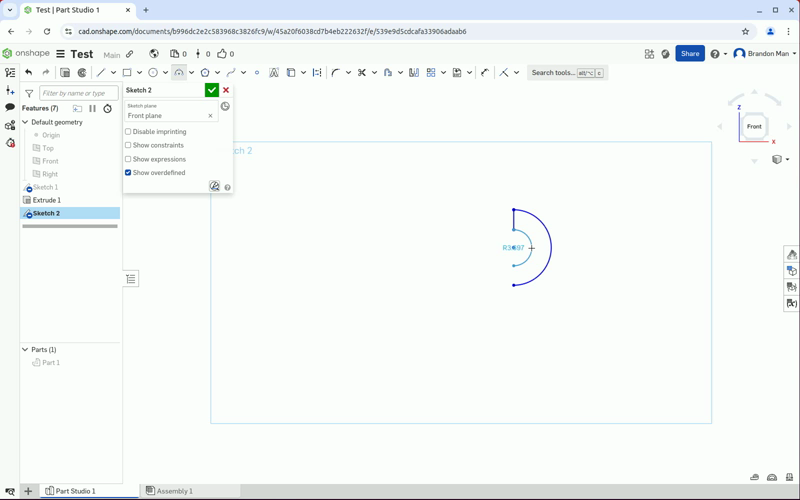
click(531, 247)
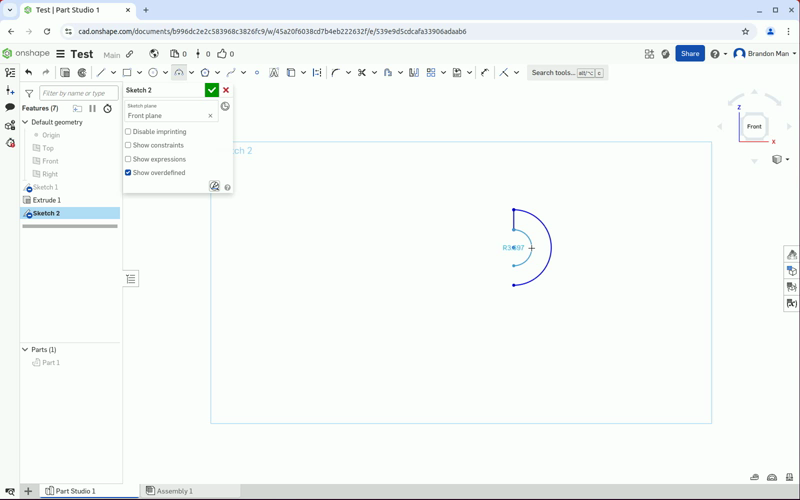
key_up(shift)
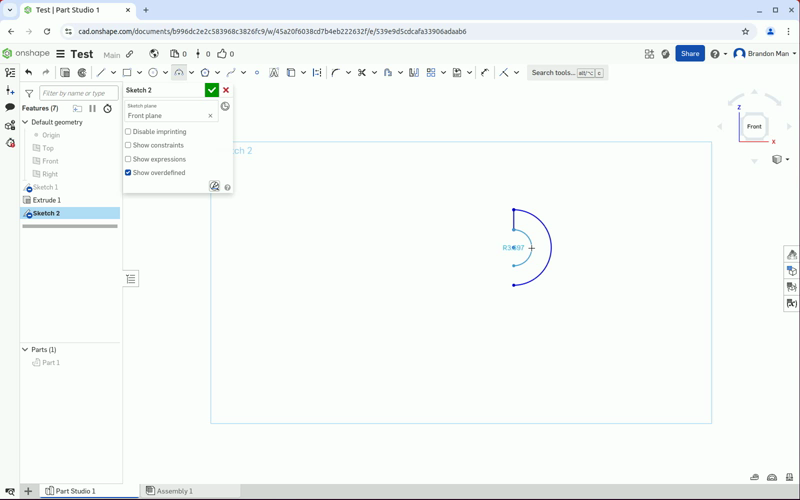
key(esc)
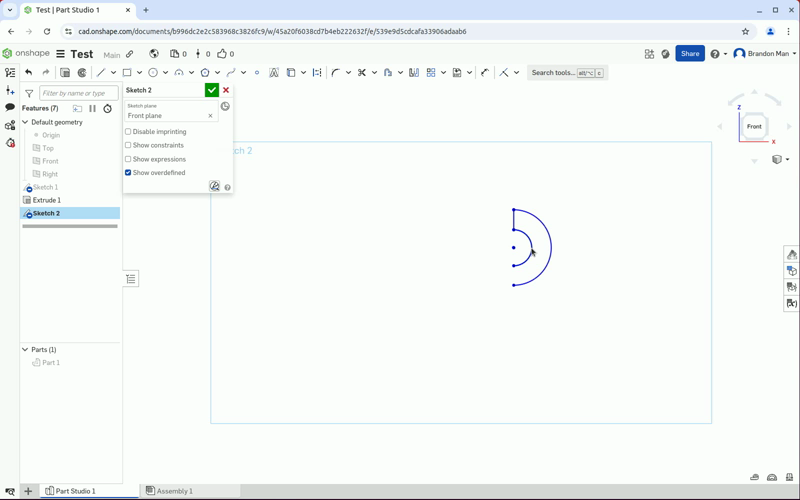
key(l)
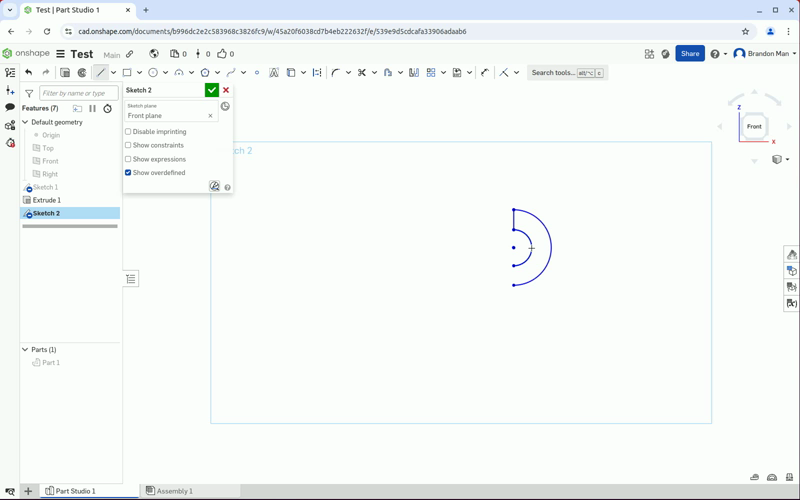
mouse_move(513, 265)
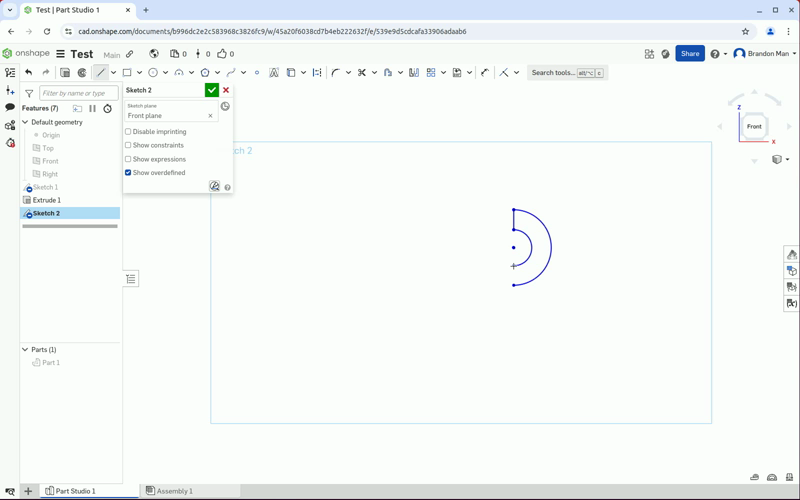
click(513, 265)
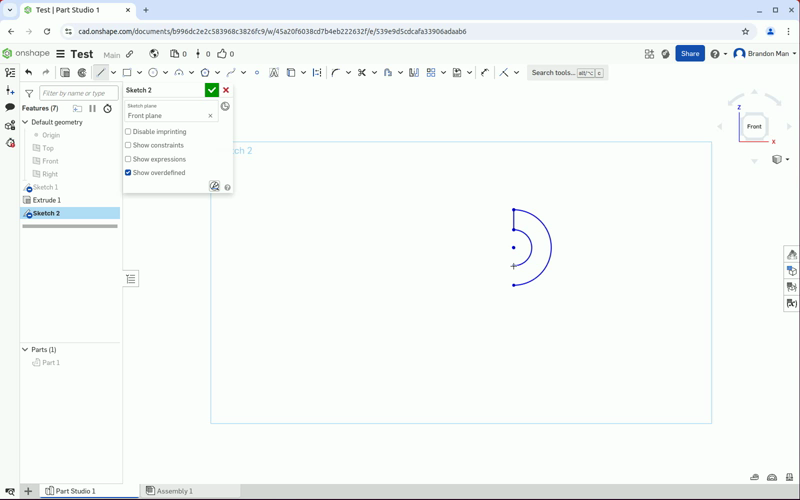
mouse_move(543, 265)
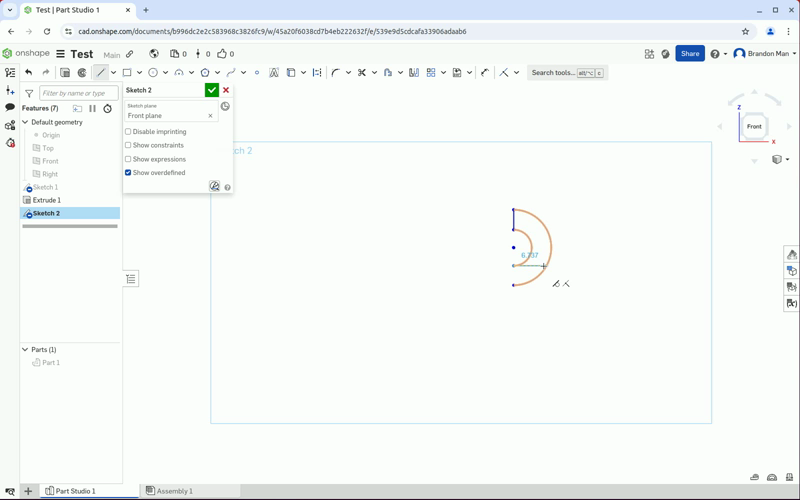
key_down(shift)
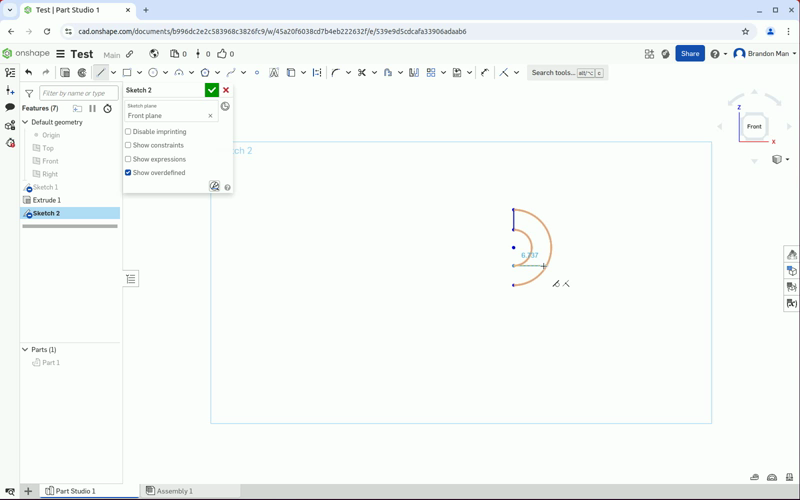
mouse_move(513, 285)
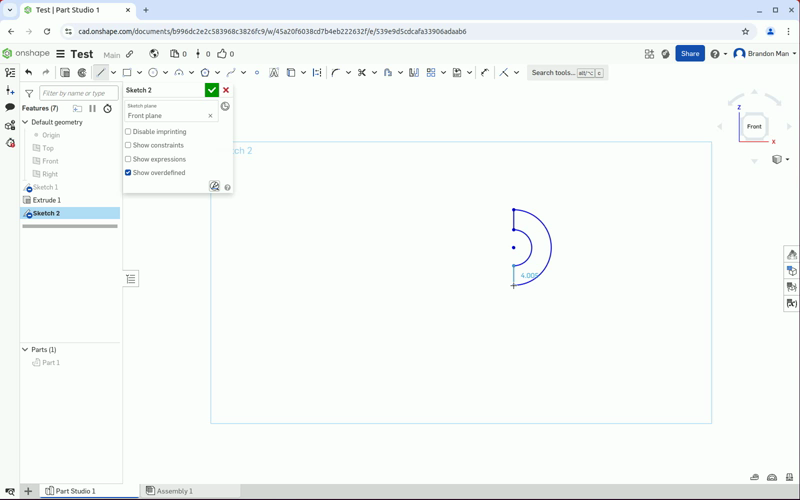
key_up(shift)
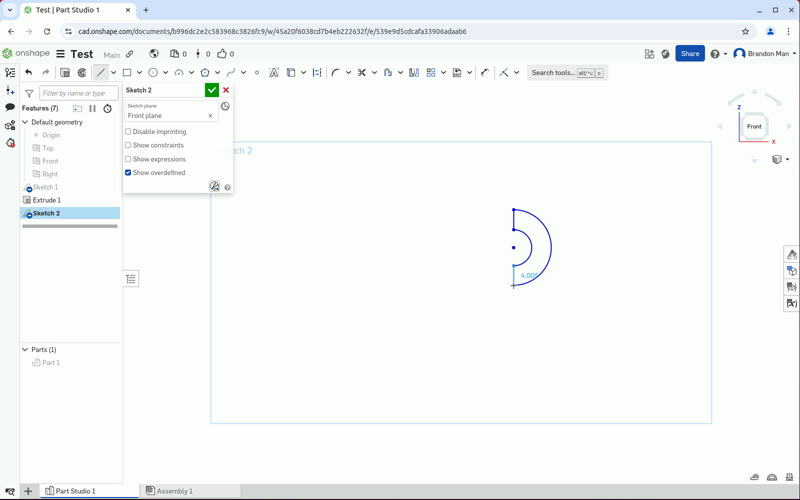
click(513, 285)
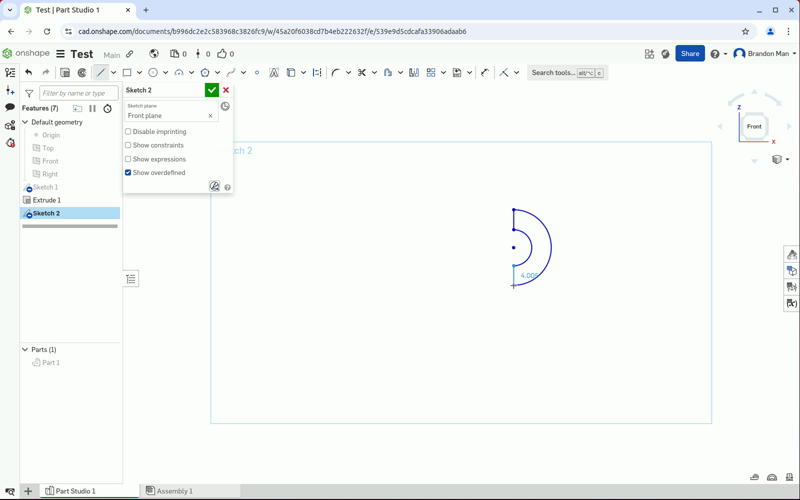
key(esc)
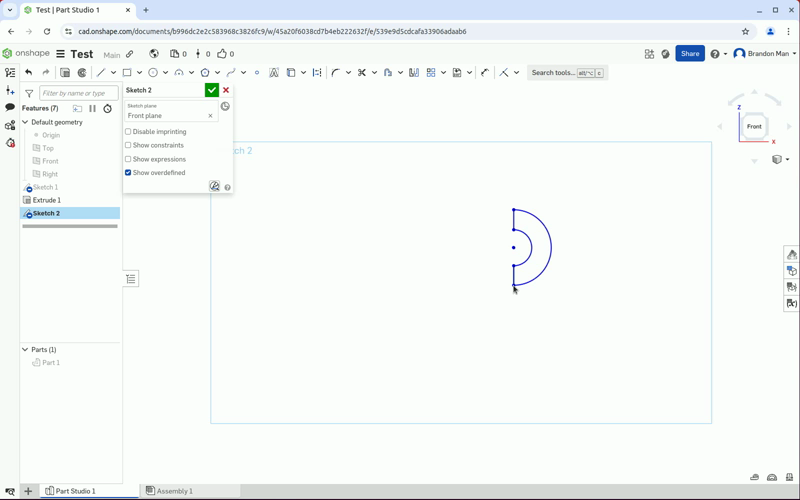
mouse_move(517, 282)
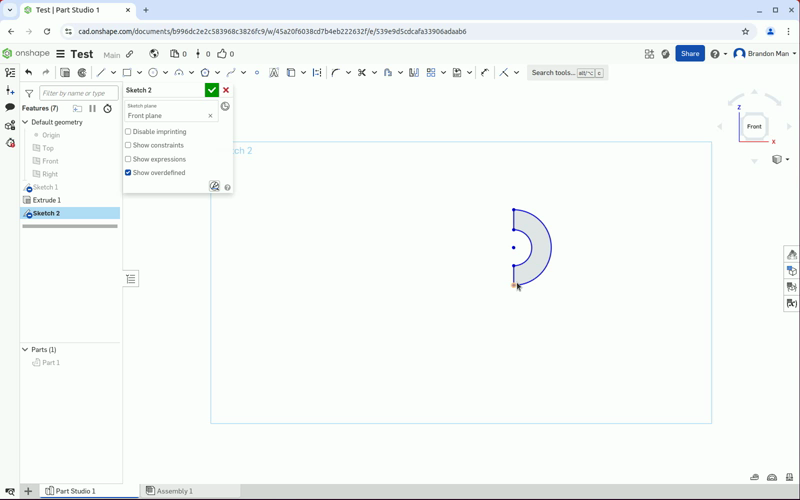
scroll(6)
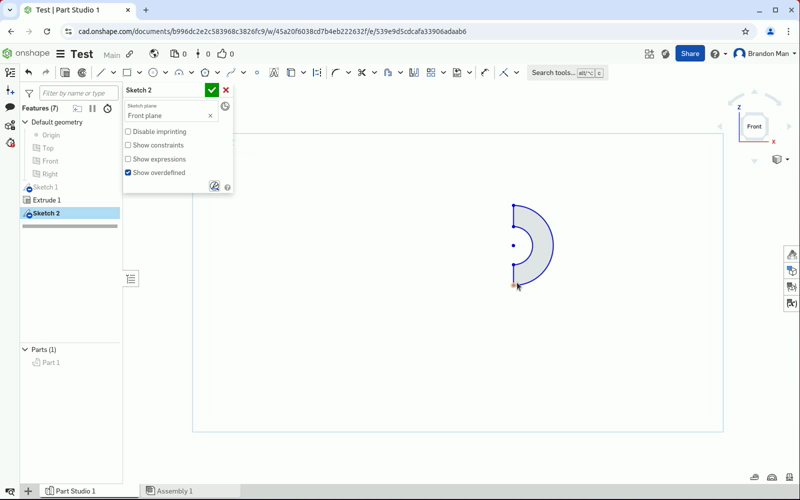
scroll(6)
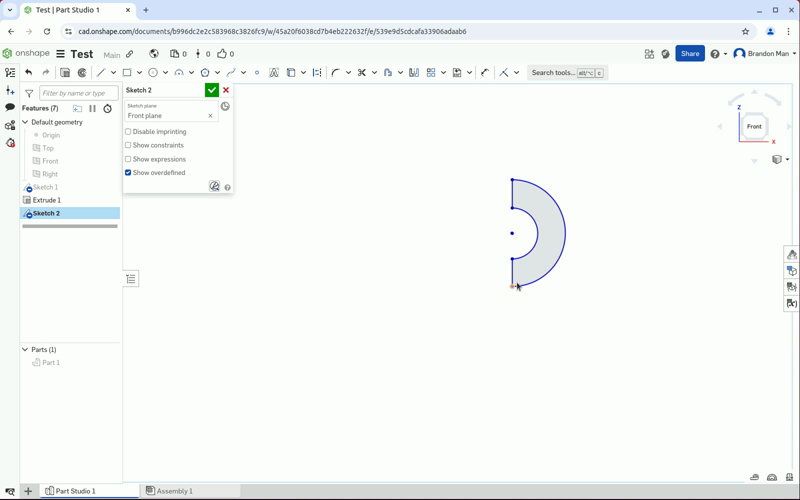
scroll(6)
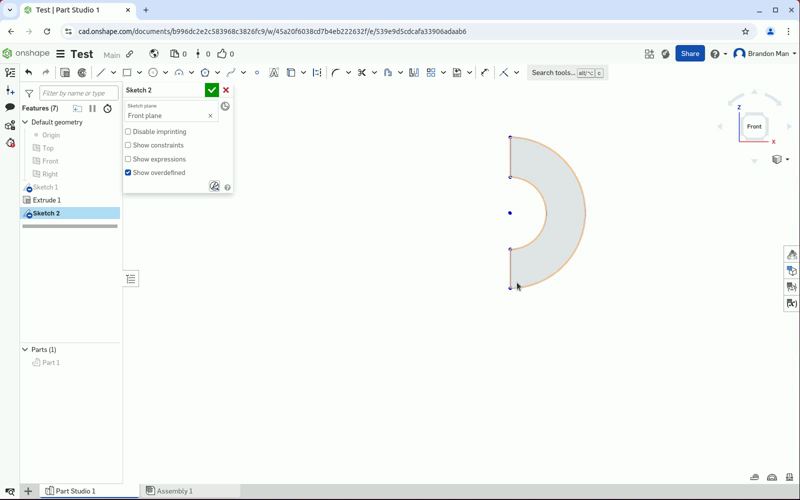
scroll(6)
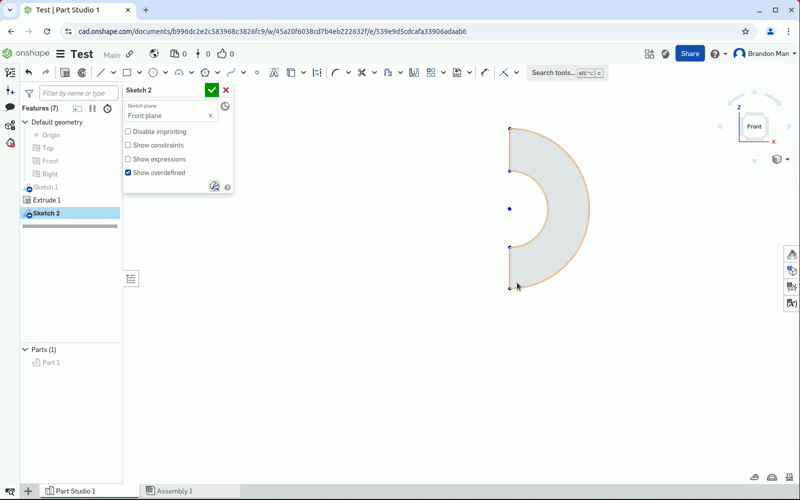
scroll(6)
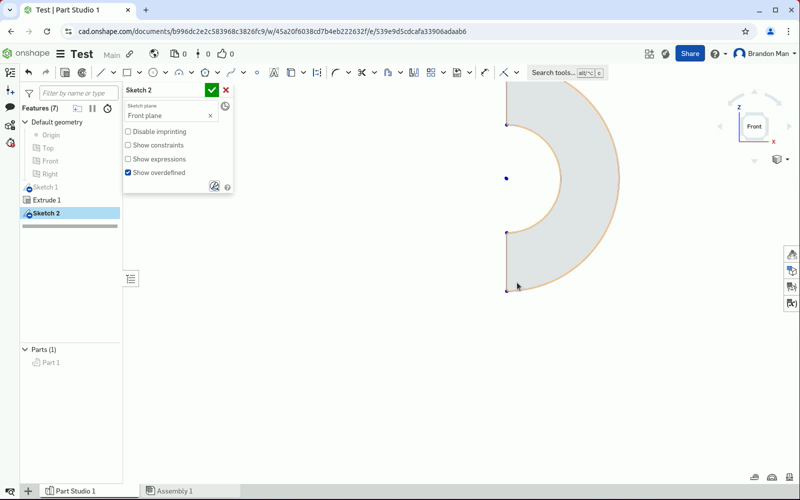
scroll(6)
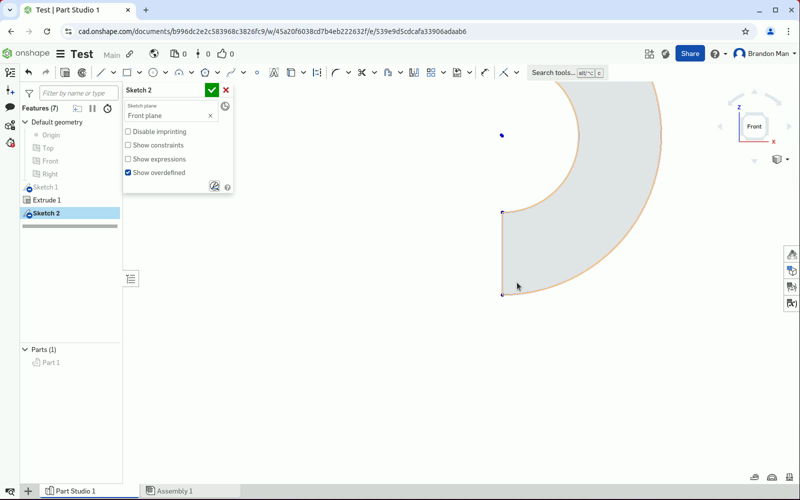
scroll(6)
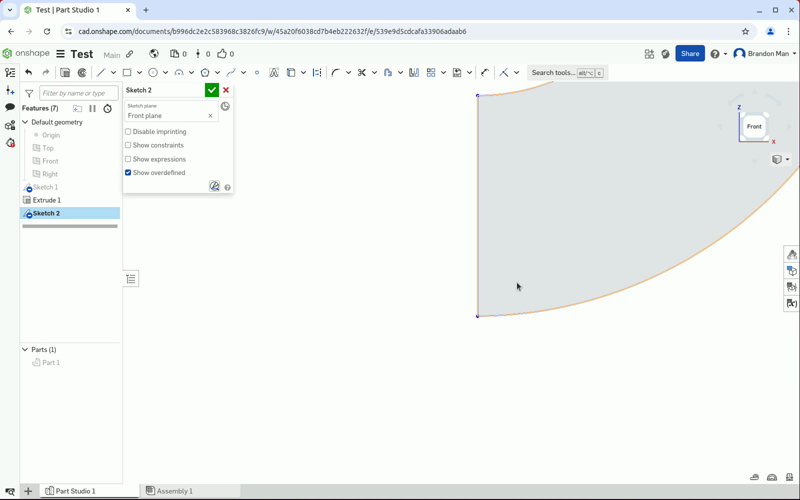
click(517, 282)
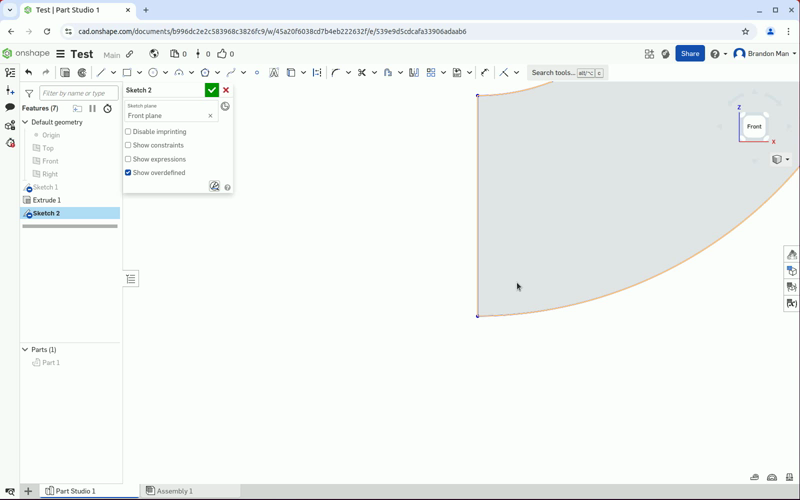
scroll(-6)
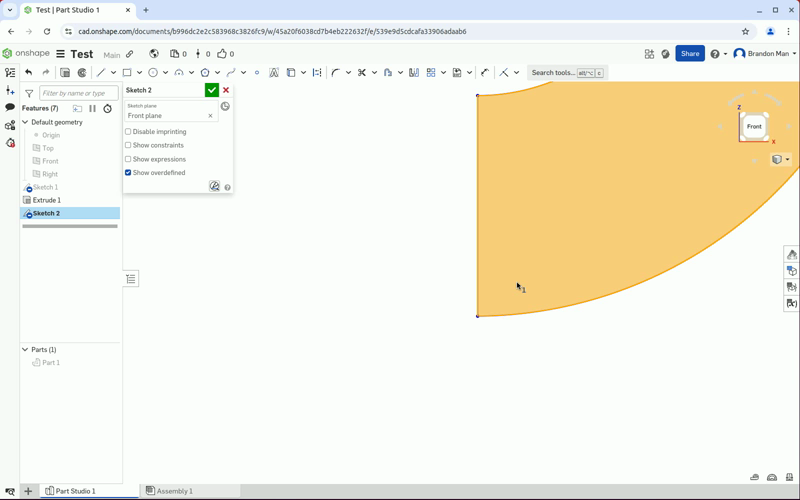
scroll(-6)
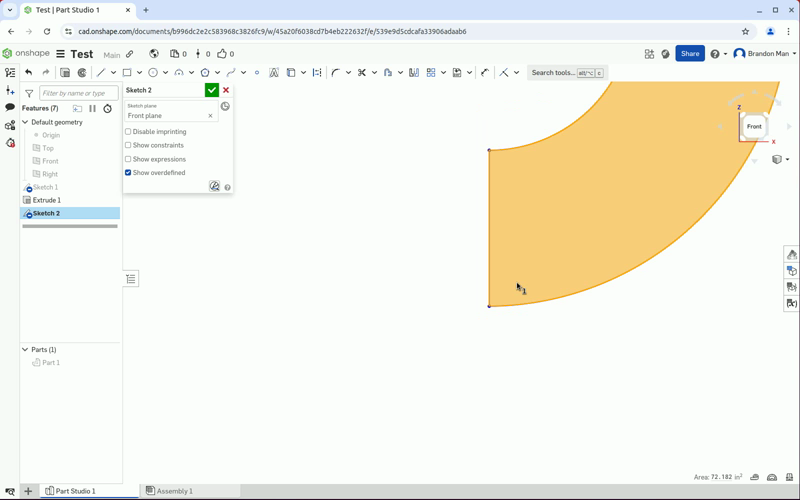
scroll(-6)
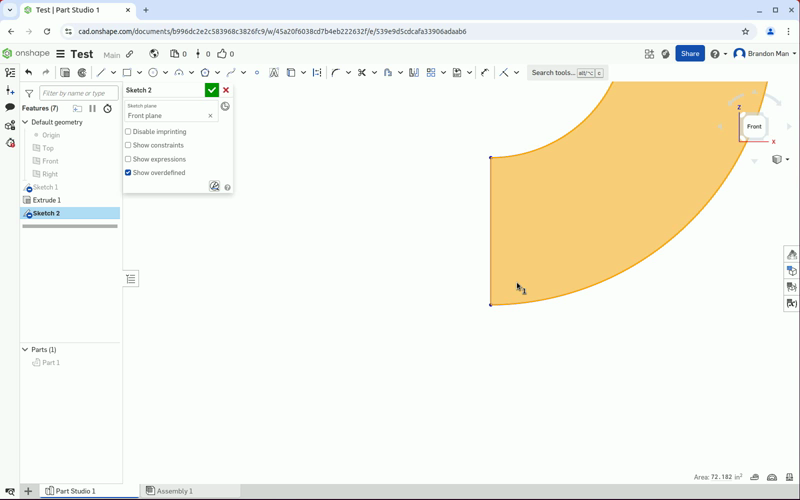
scroll(-6)
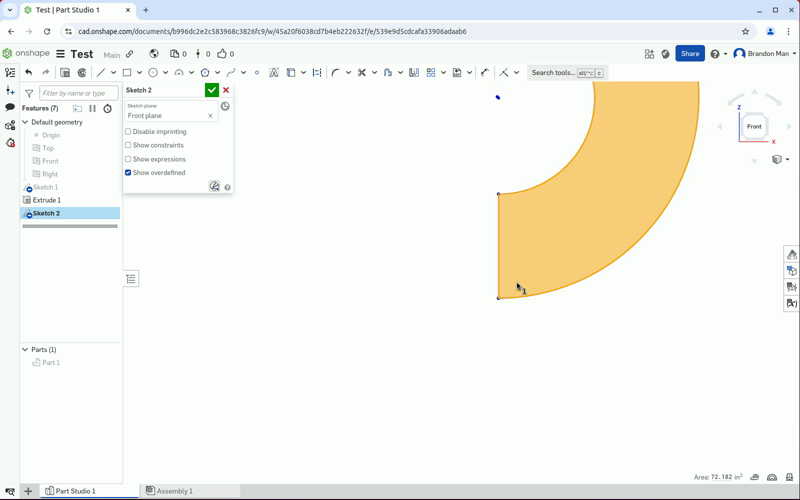
scroll(-6)
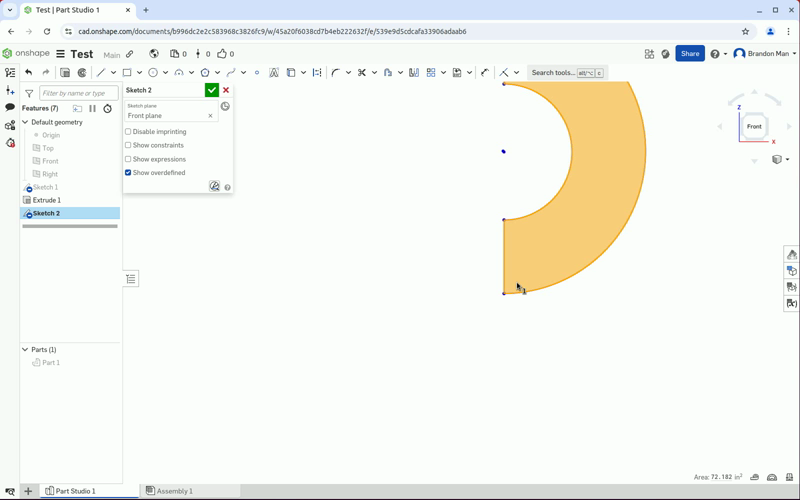
scroll(-6)
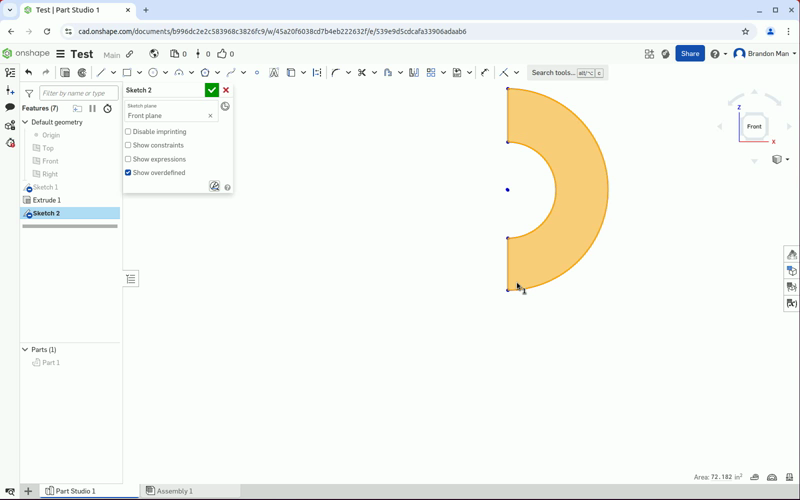
scroll(-6)
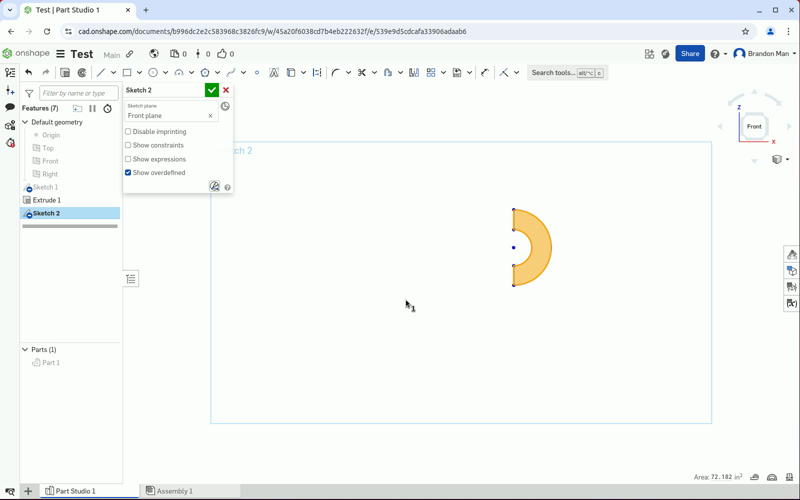
mouse_move(73, 352)
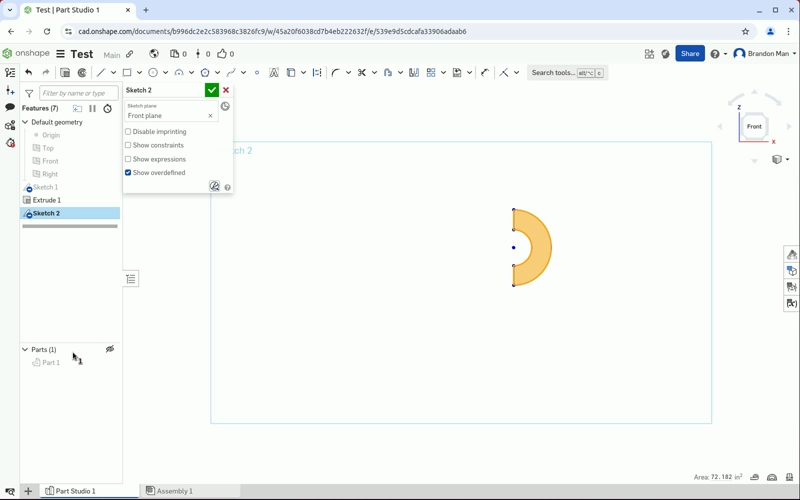
key(shift+y)
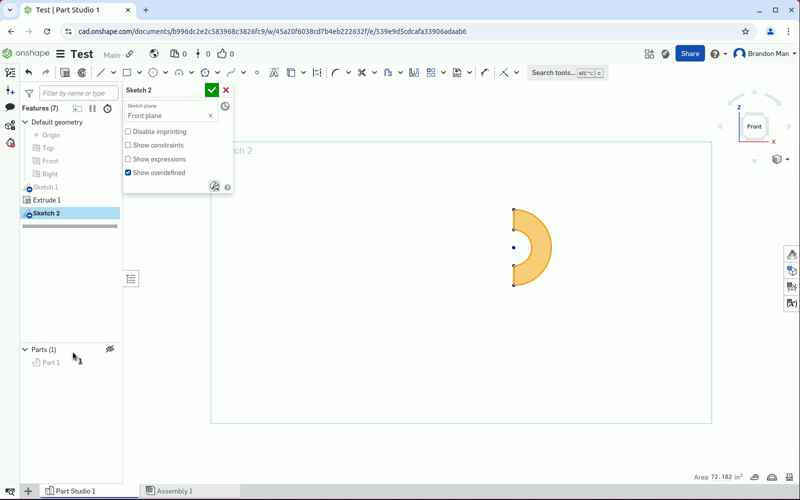
key(shift+e)
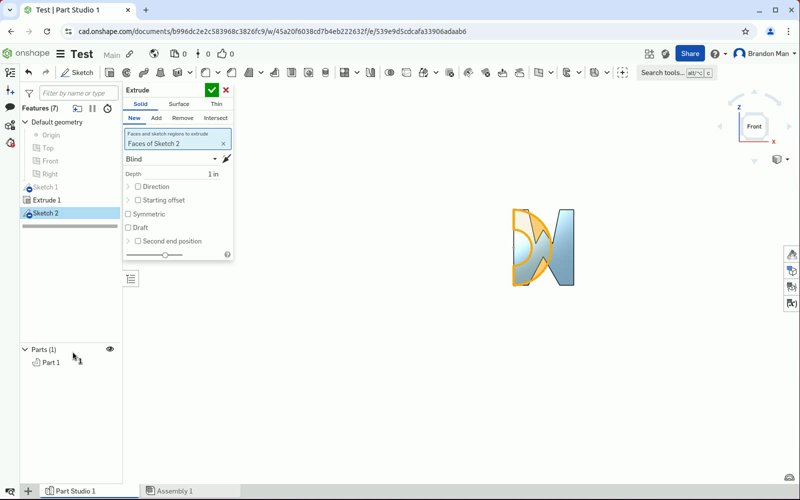
mouse_move(143, 106)
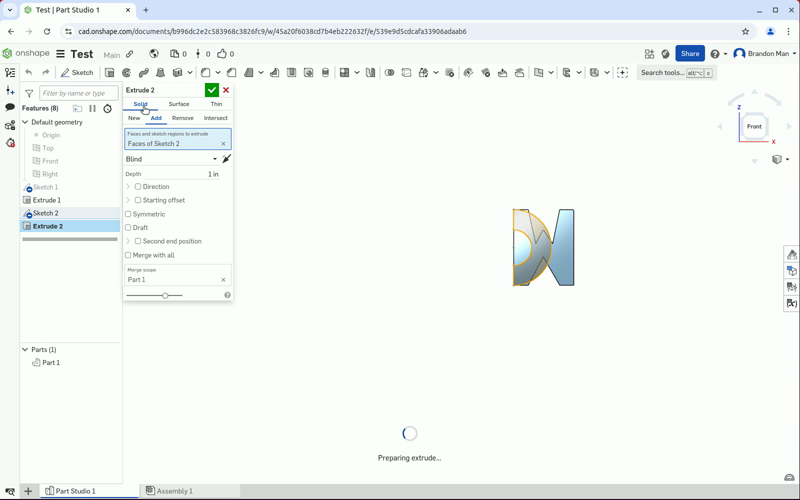
click(143, 106)
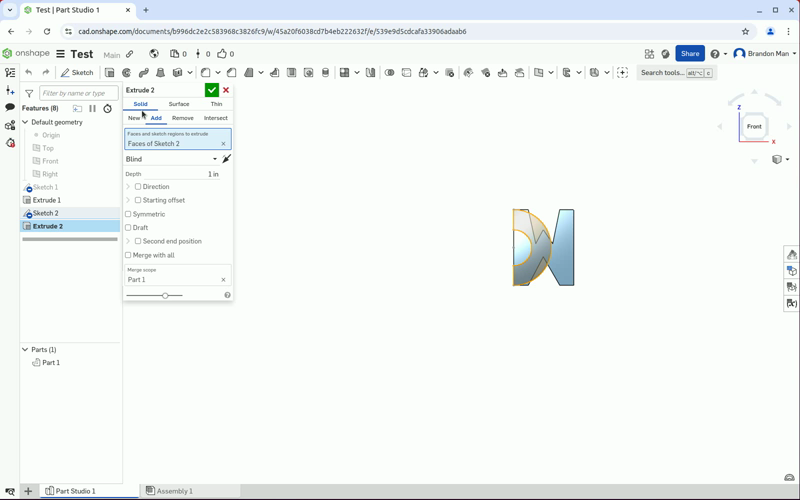
mouse_move(137, 120)
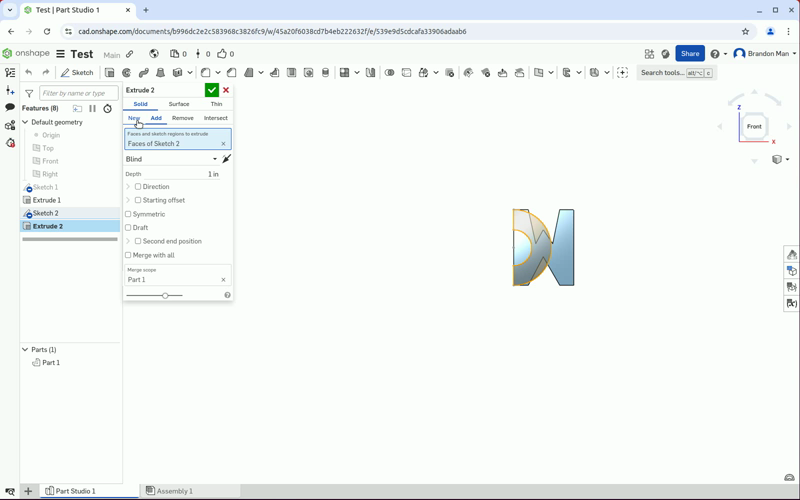
click(137, 120)
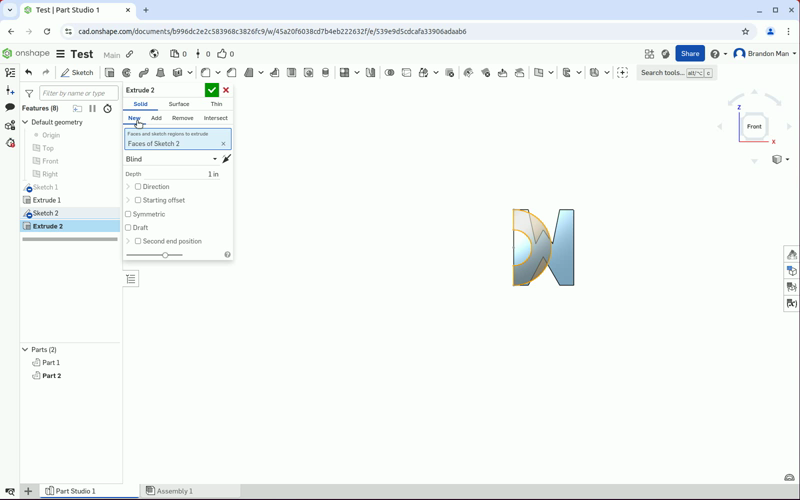
key(tab, 4)
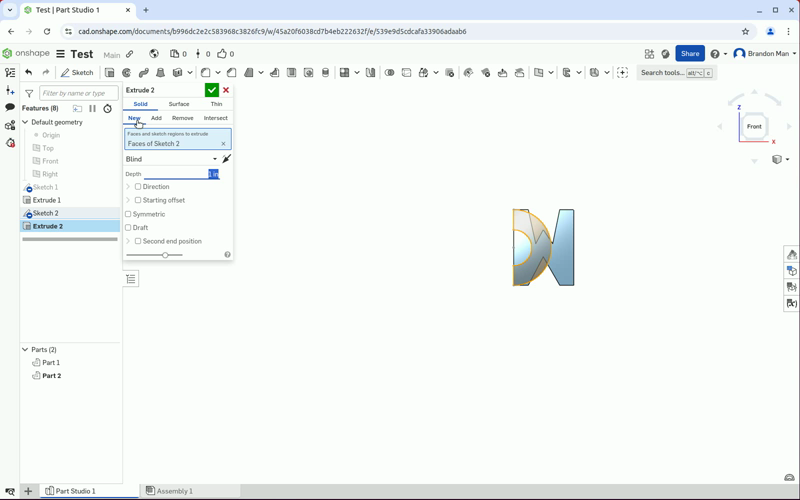
text(1.685)
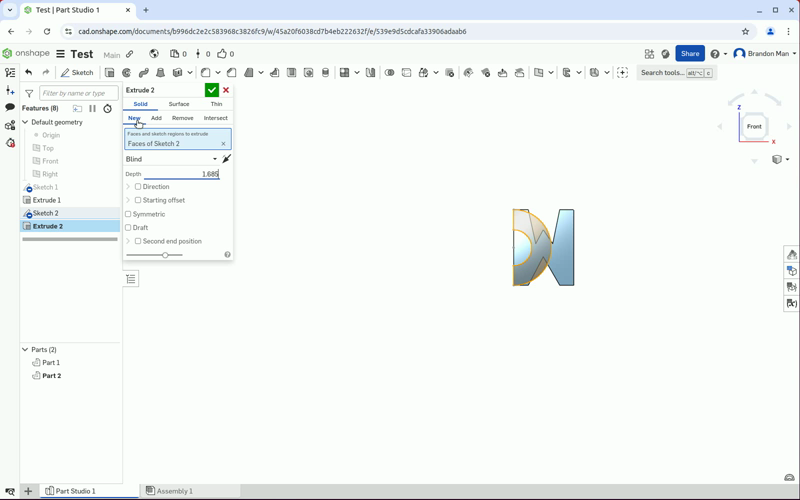
key(enter)
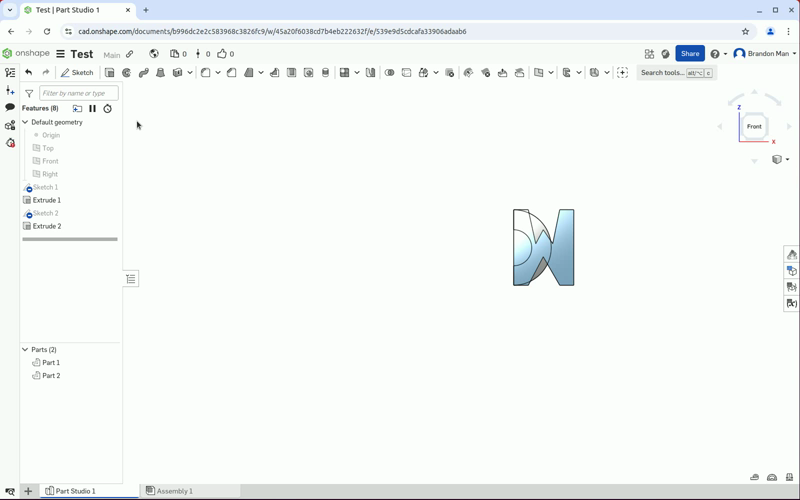
key(shift+h)
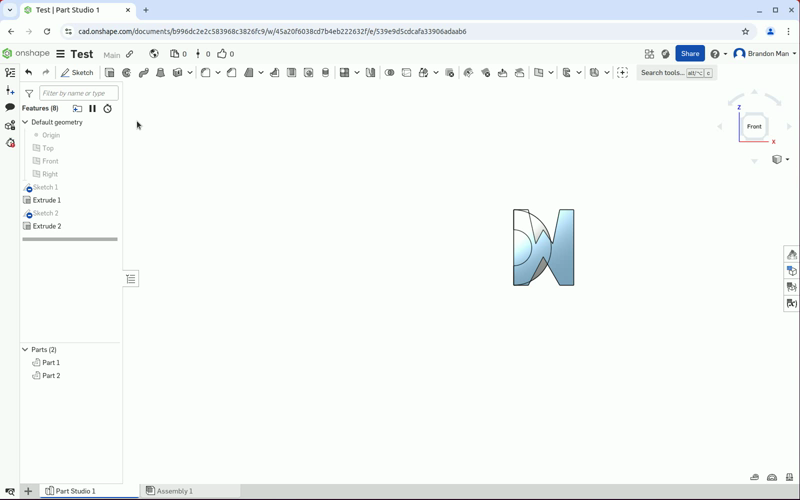
key(shift+h)
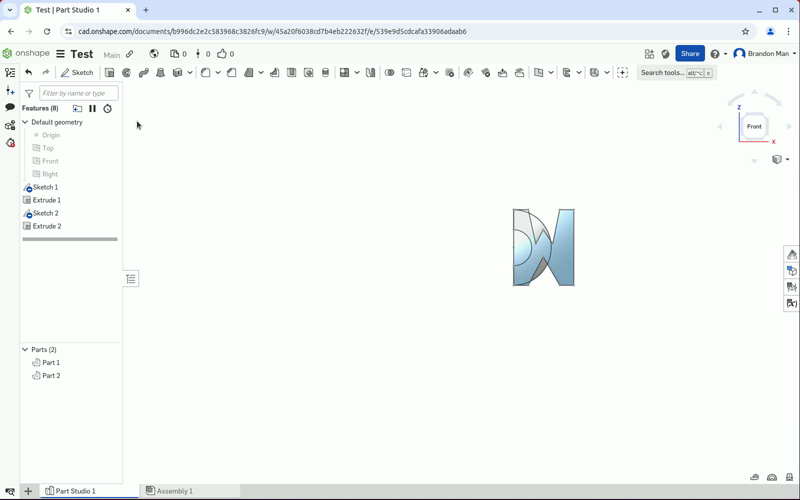
key(shift+7)
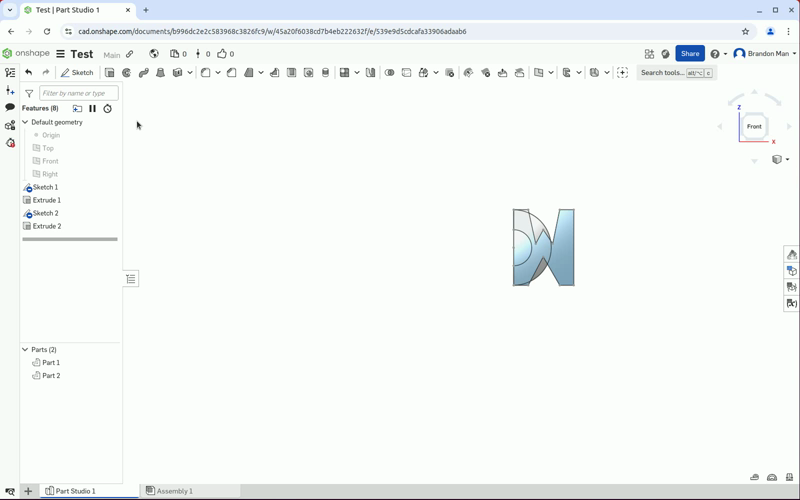
key(left, 2)
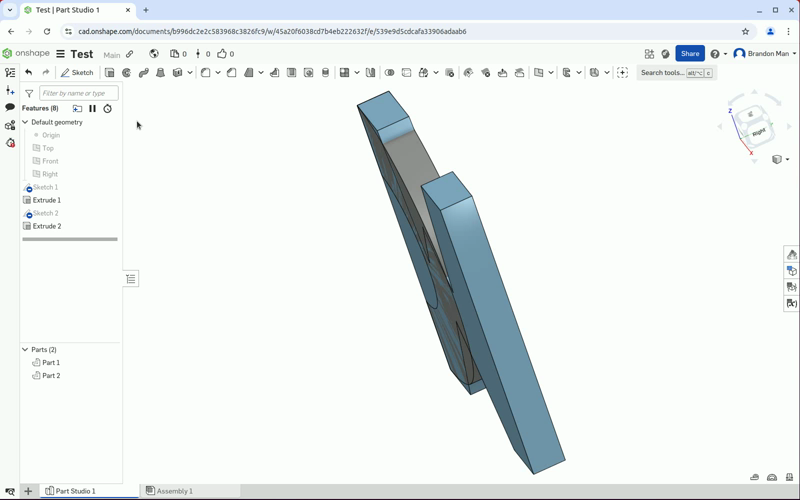
key(down, 2)
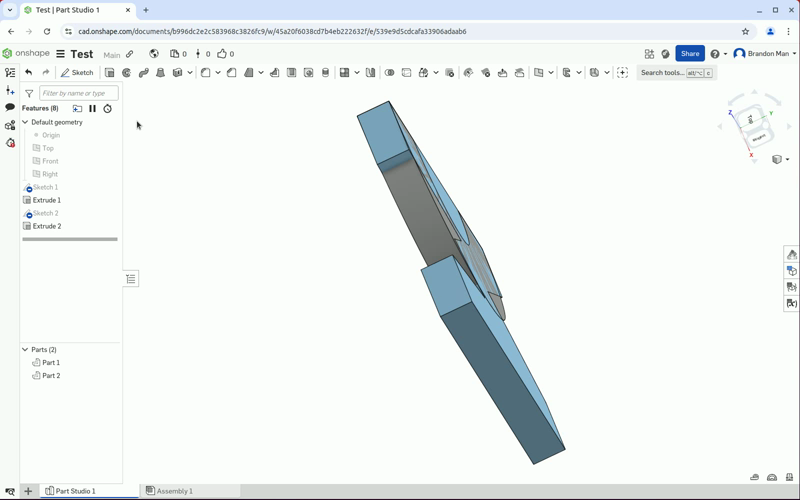
key(up, 2)
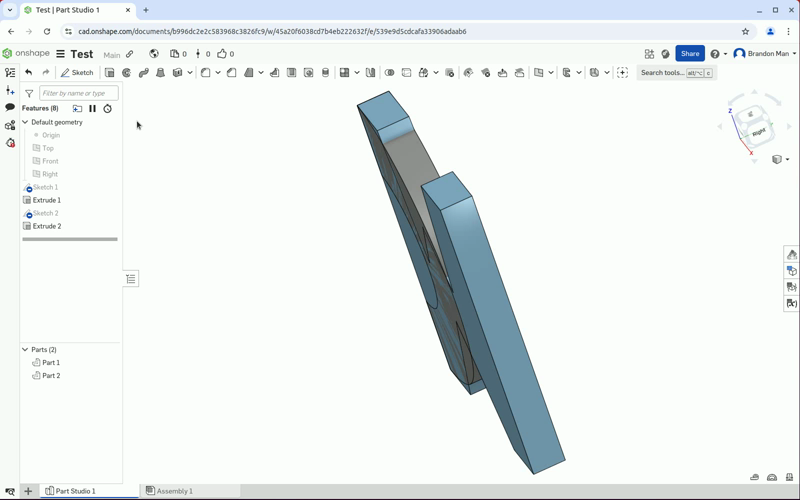
key(right, 2)
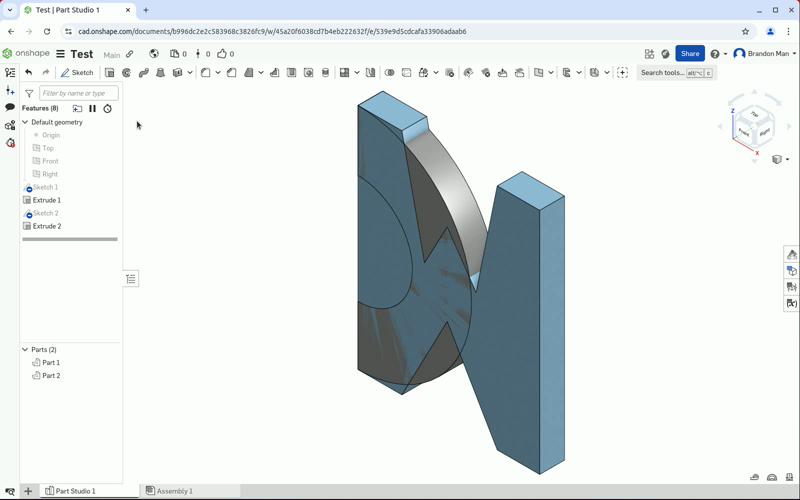
mouse_move(73, 189)
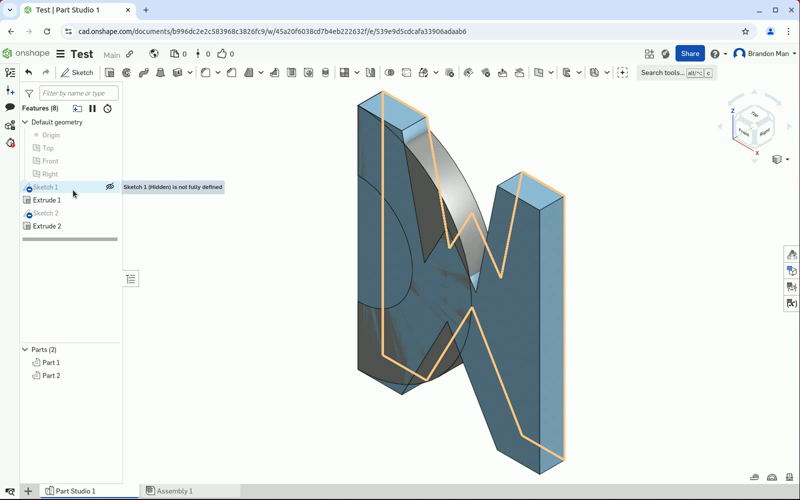
click(73, 189)